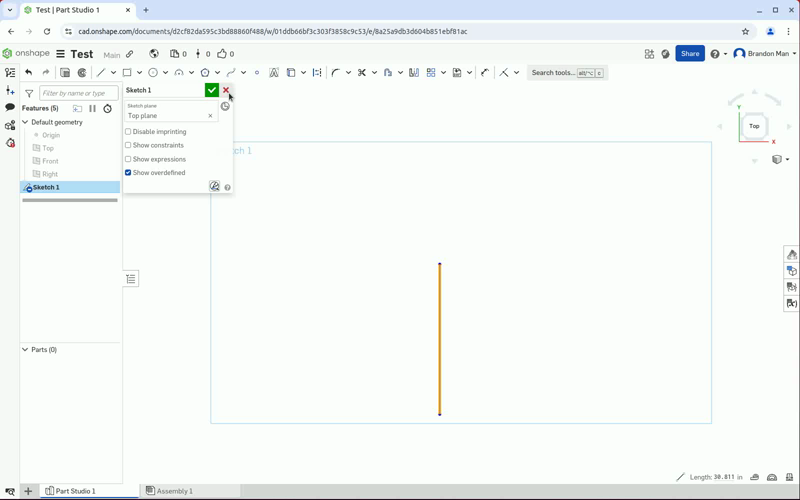
key(shift+h)
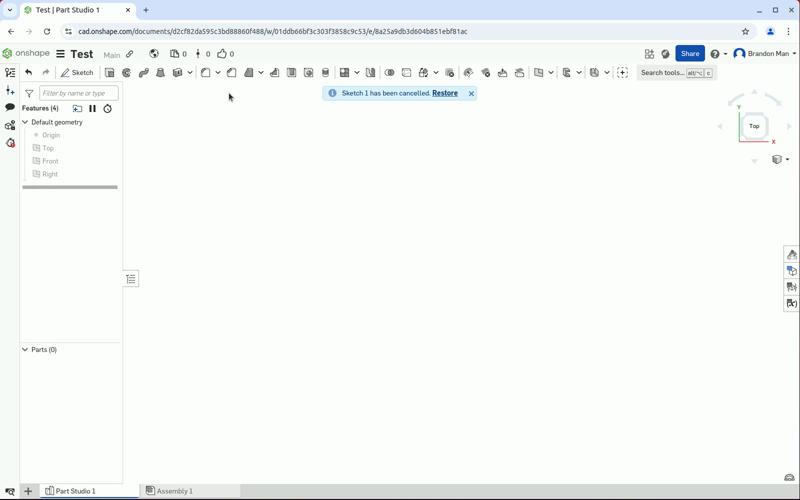
mouse_move(73, 352)
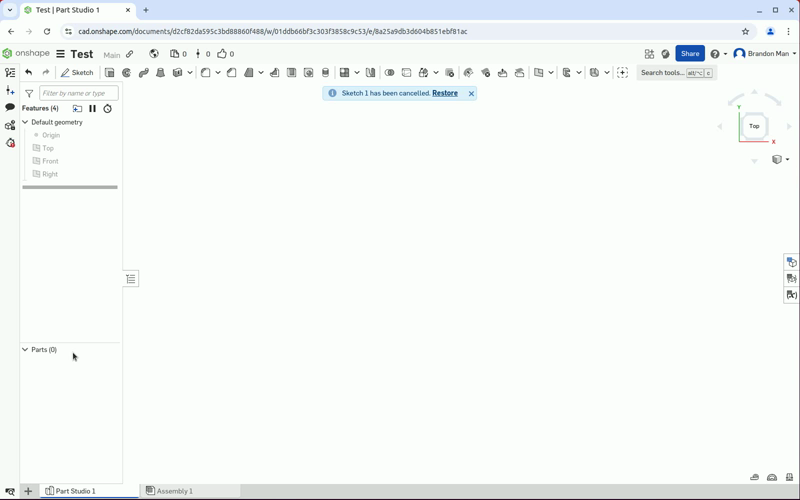
key(y)
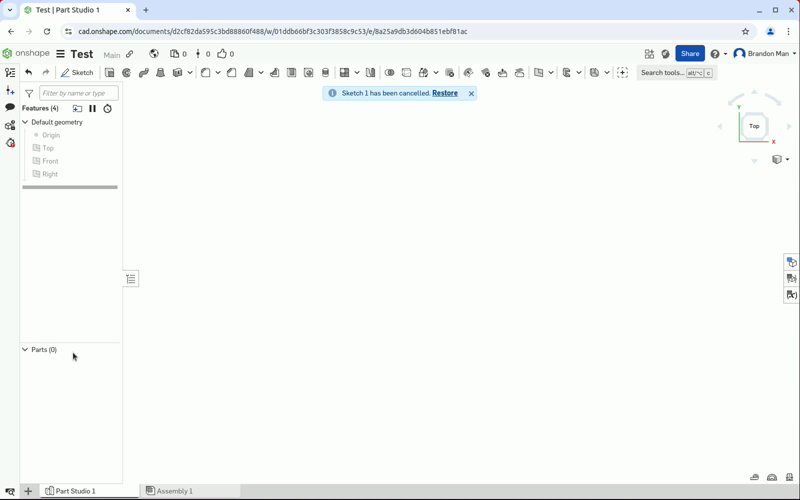
key(shift+p)
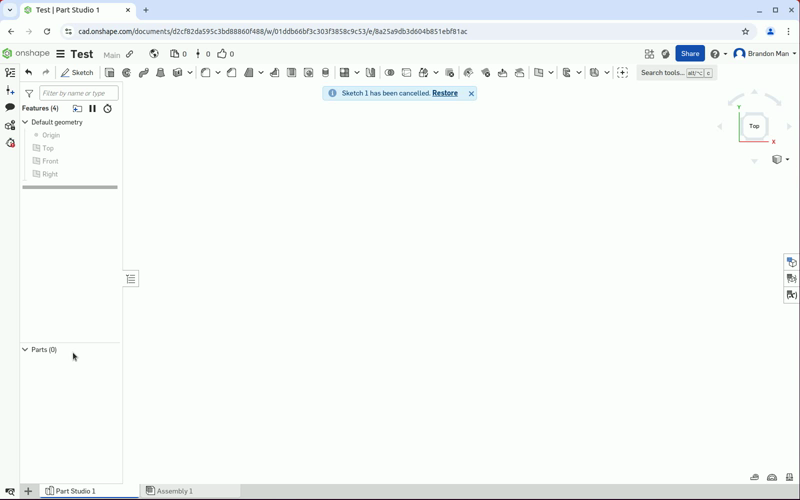
key(space)
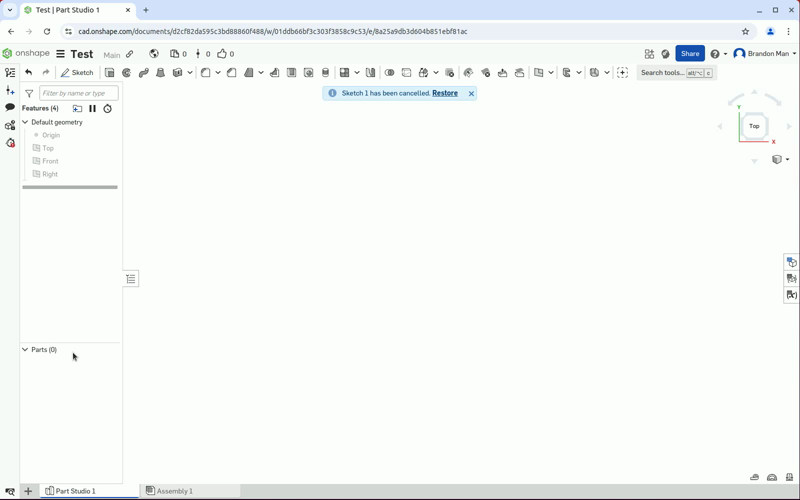
key_down(shift)
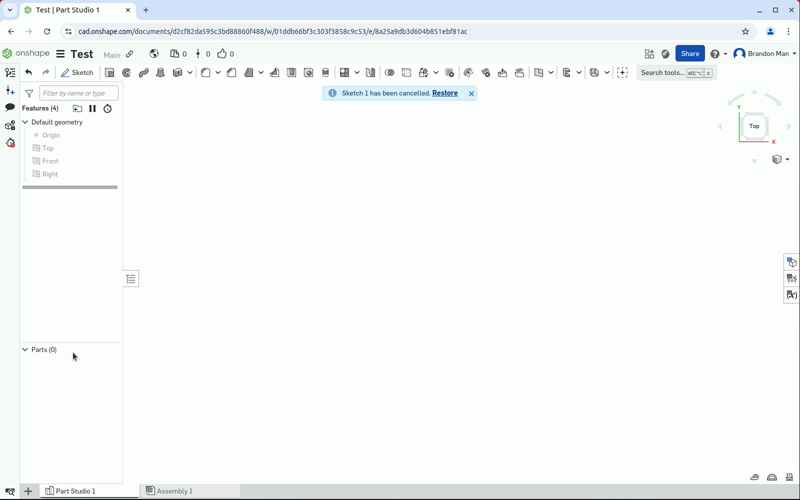
key(up)
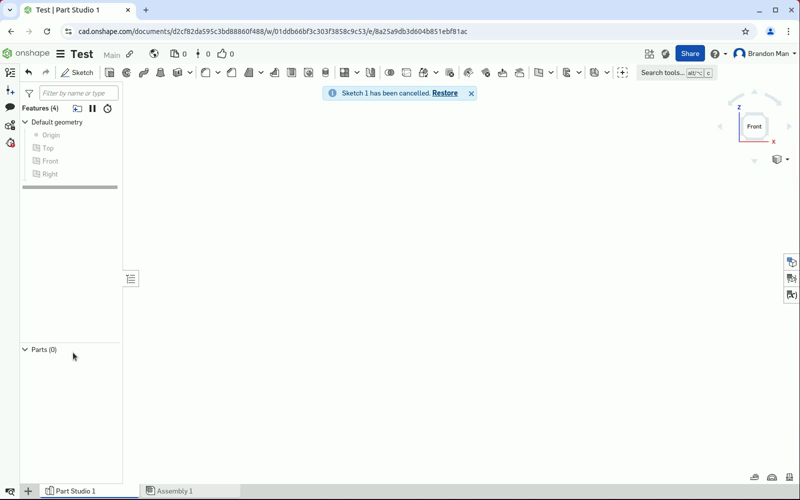
key_up(shift)
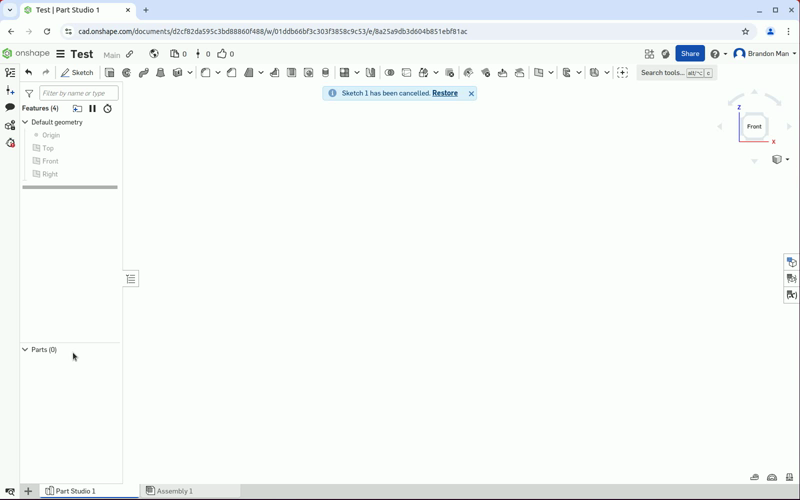
mouse_move(73, 352)
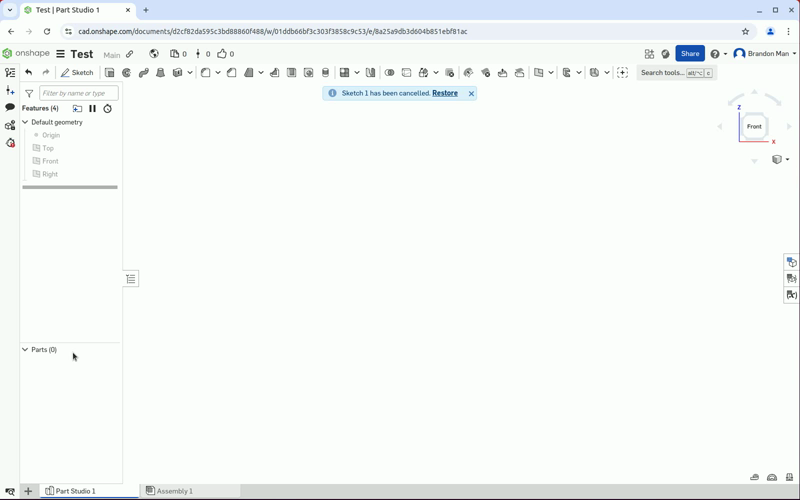
key(shift+y)
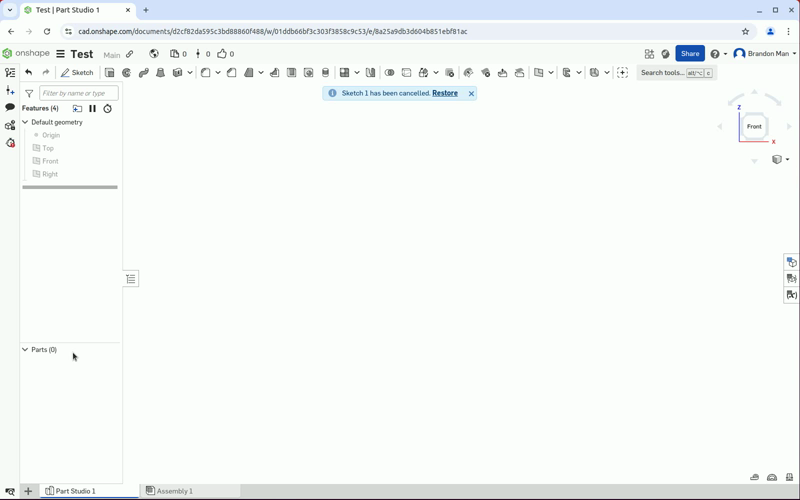
key(shift+s)
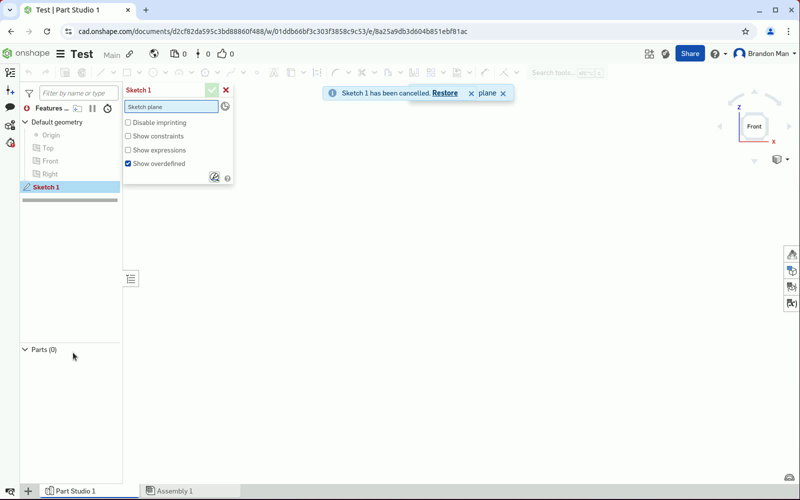
mouse_move(73, 163)
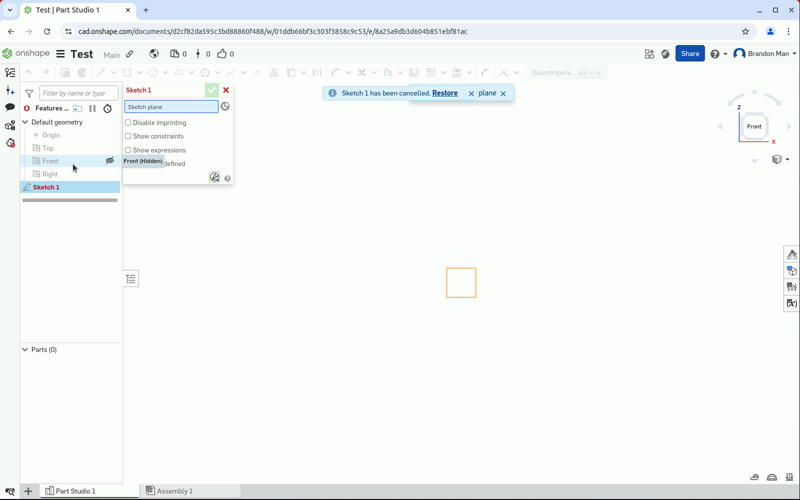
click(73, 163)
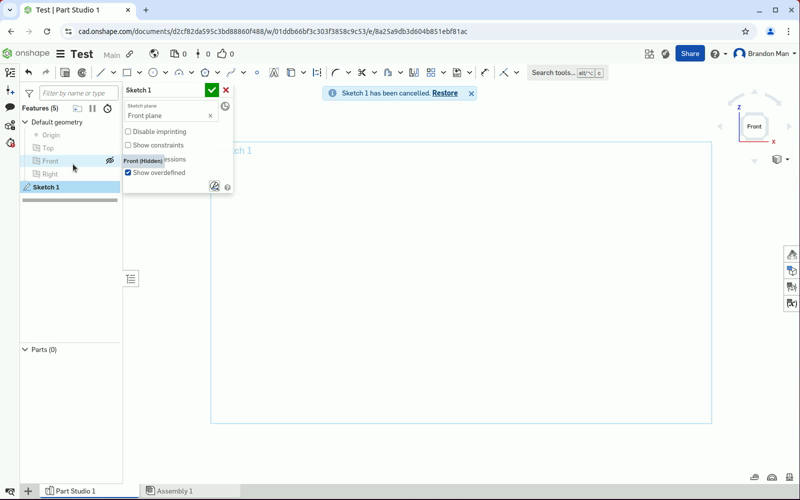
mouse_move(73, 352)
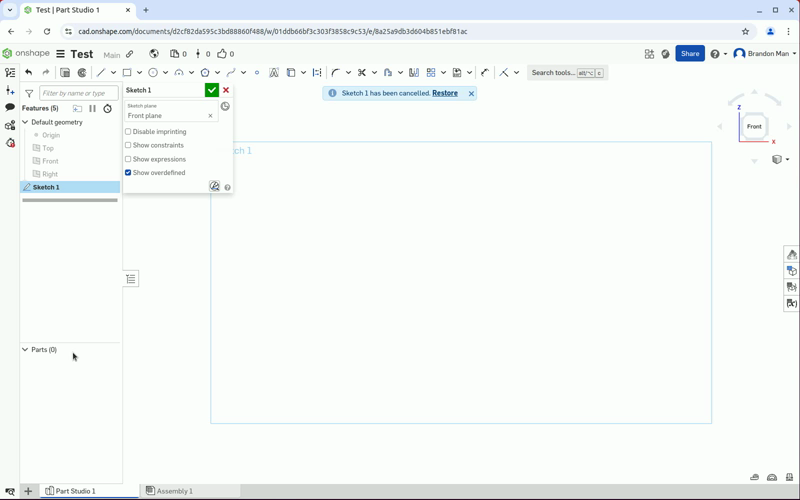
key(y)
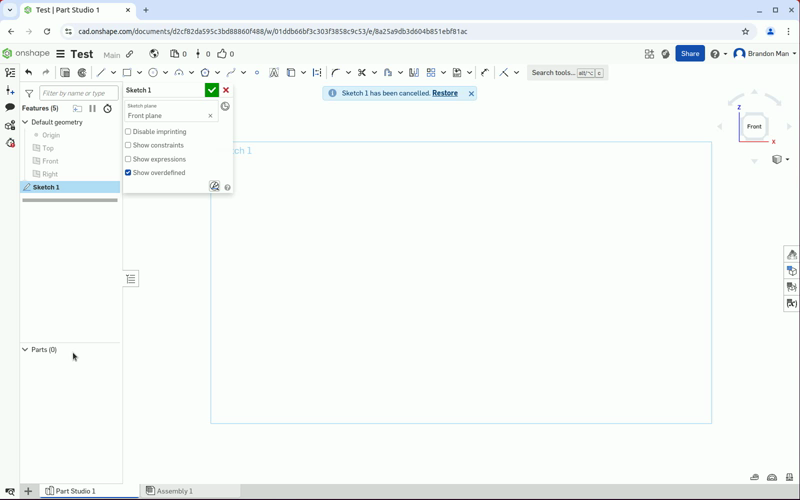
key(c)
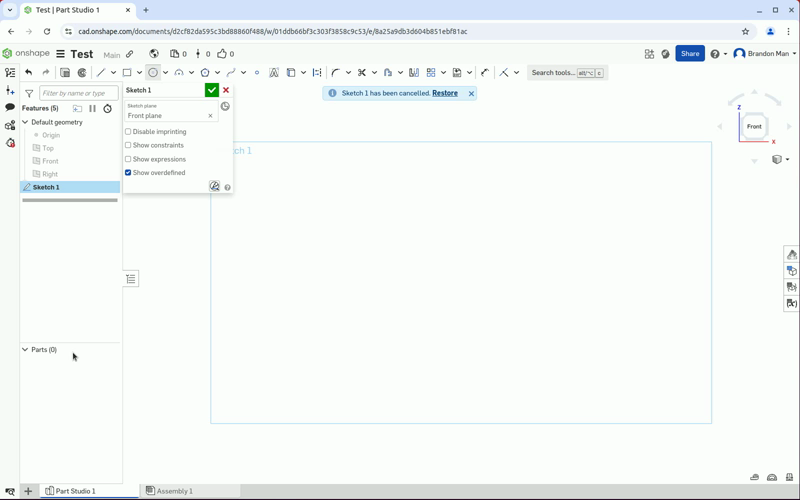
key_down(shift)
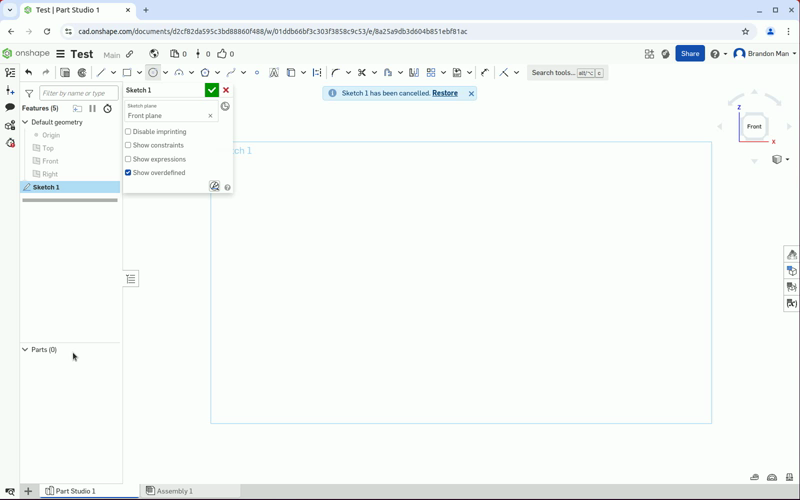
mouse_move(461, 282)
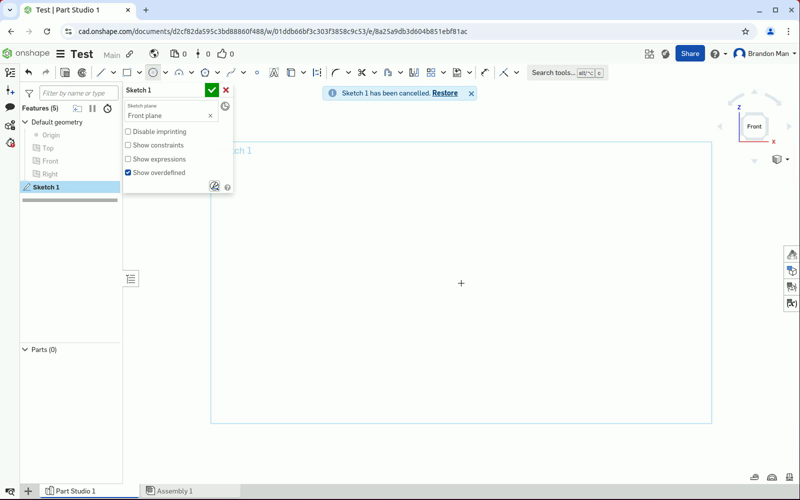
click(461, 282)
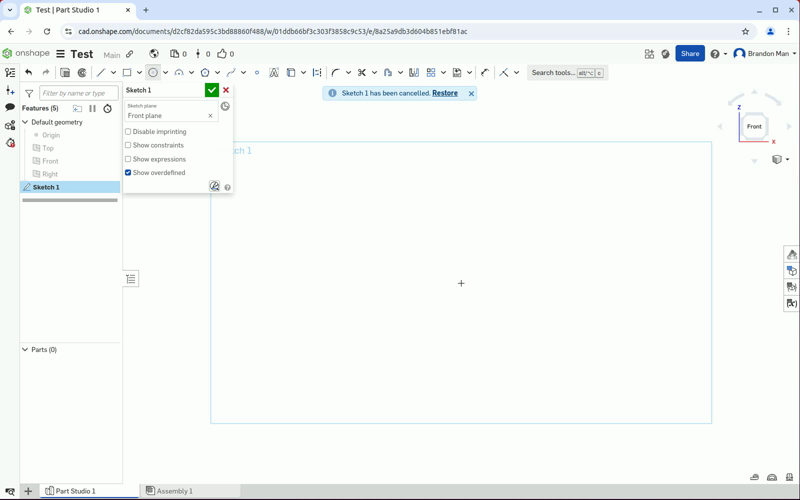
key_up(shift)
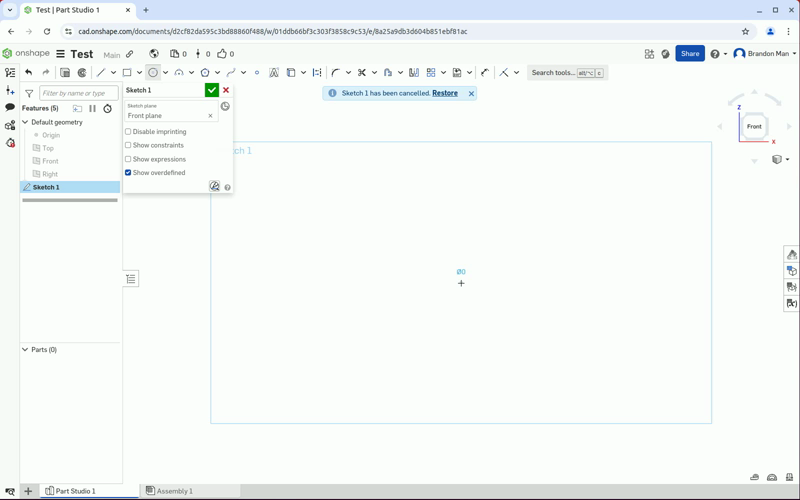
mouse_move(574, 282)
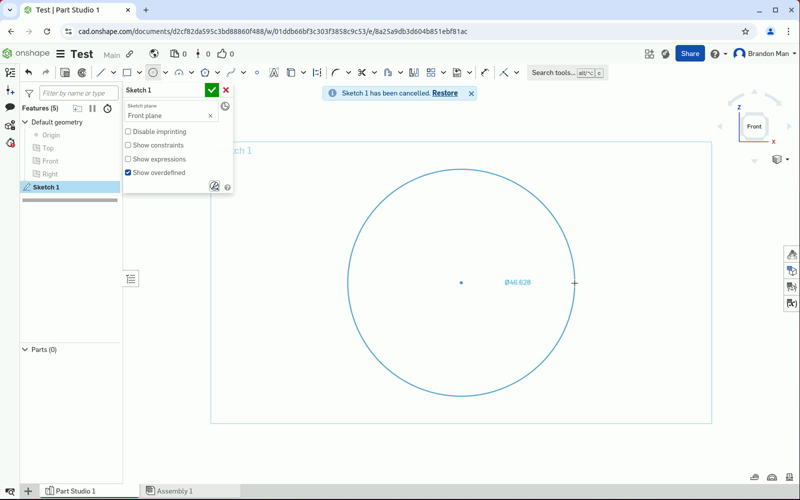
click(574, 282)
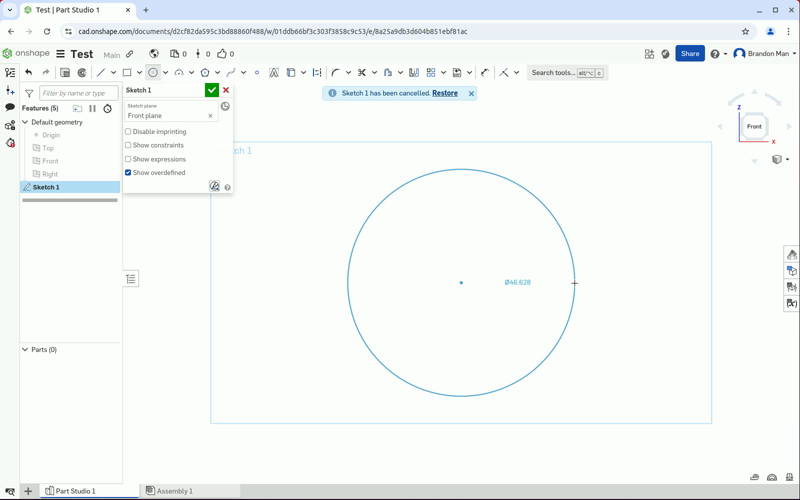
key(esc)
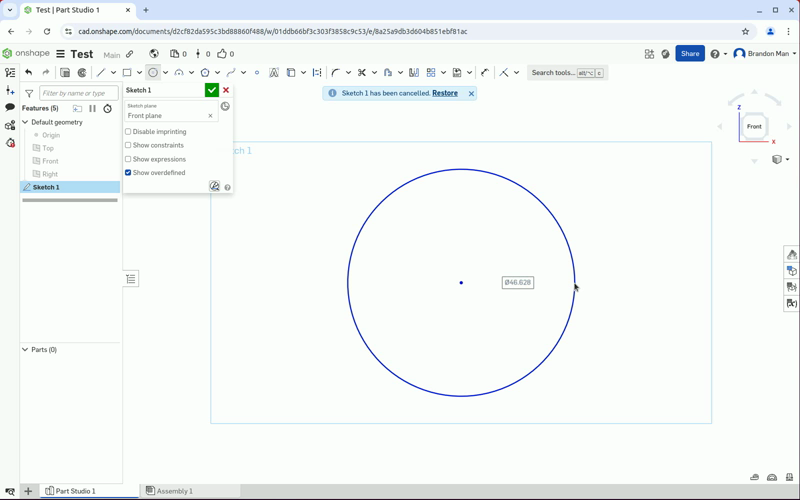
mouse_move(486, 350)
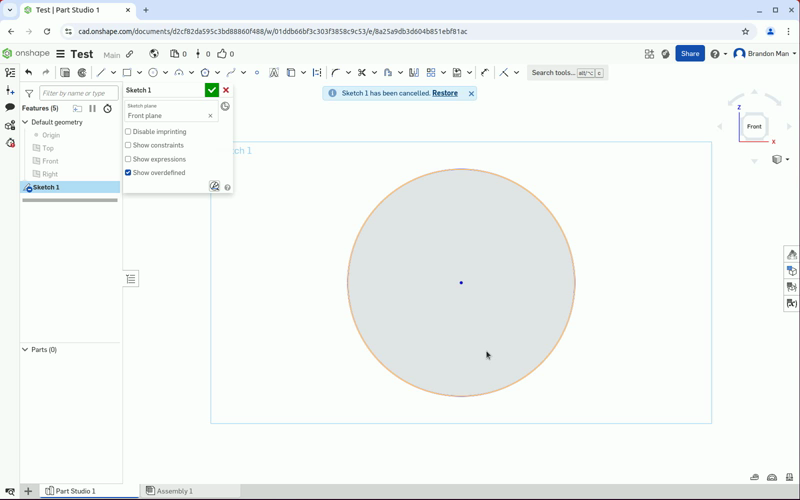
click(486, 350)
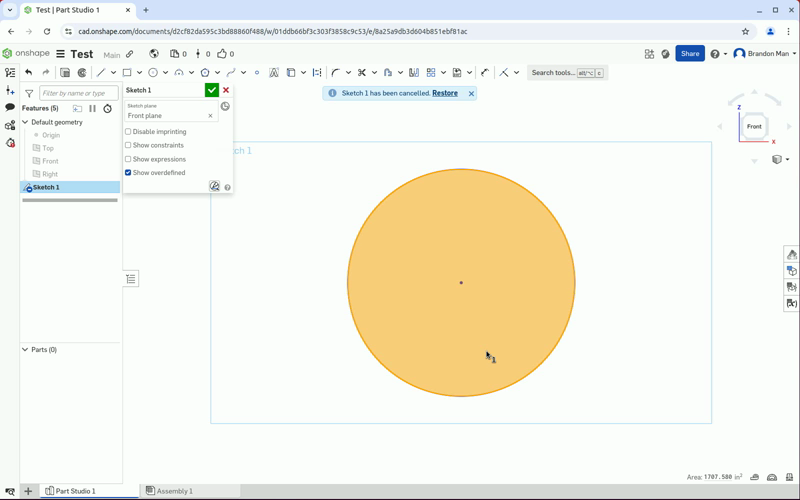
mouse_move(73, 352)
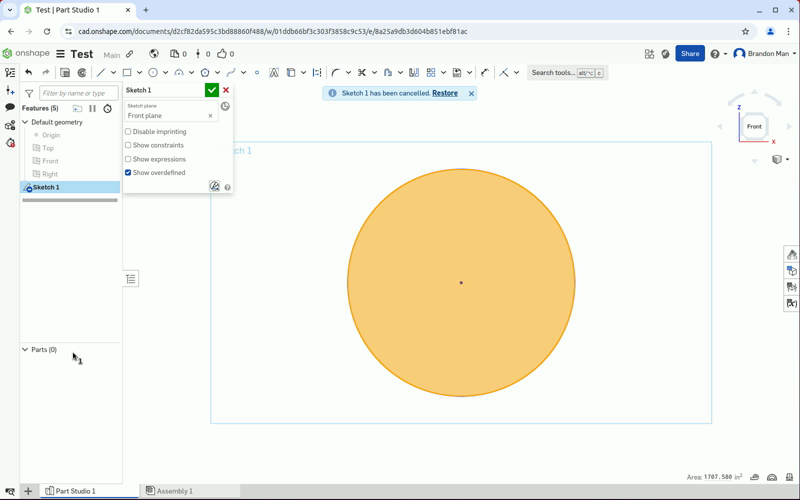
key(shift+y)
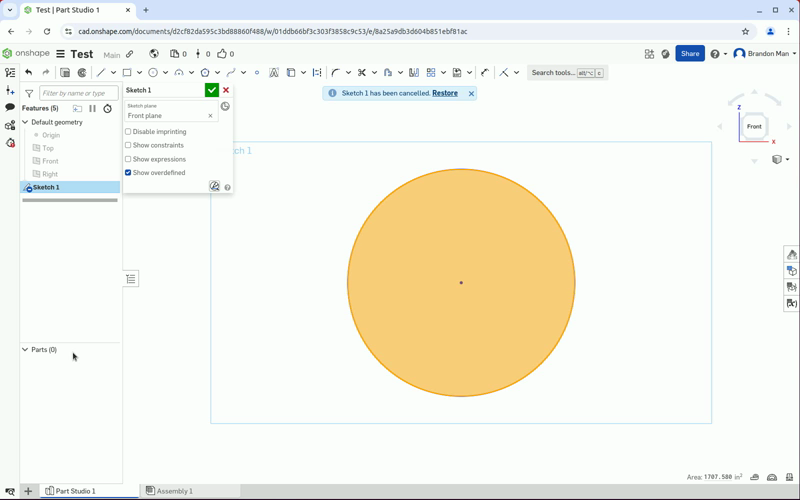
key(shift+e)
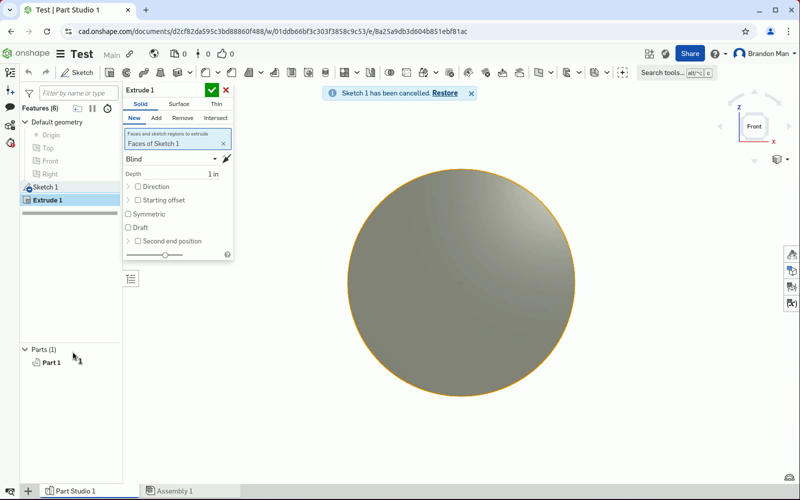
mouse_move(143, 106)
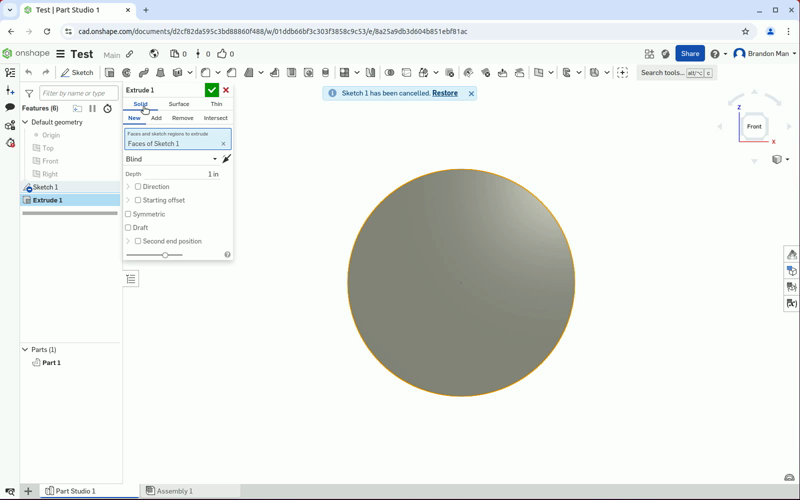
click(143, 106)
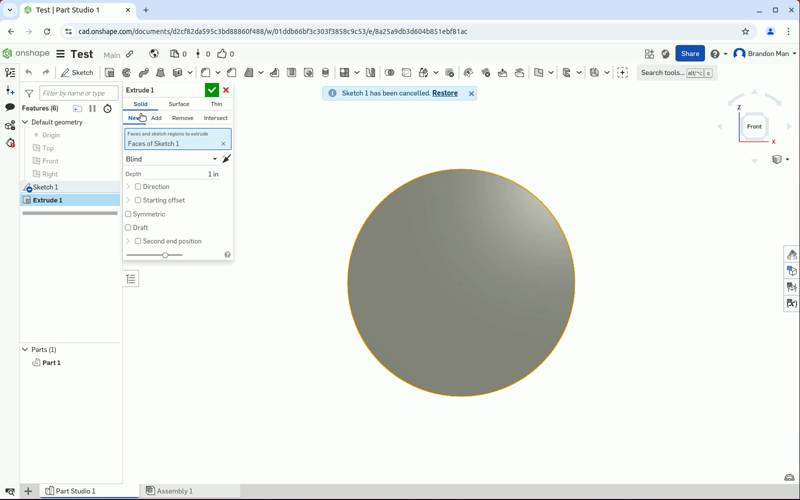
mouse_move(137, 120)
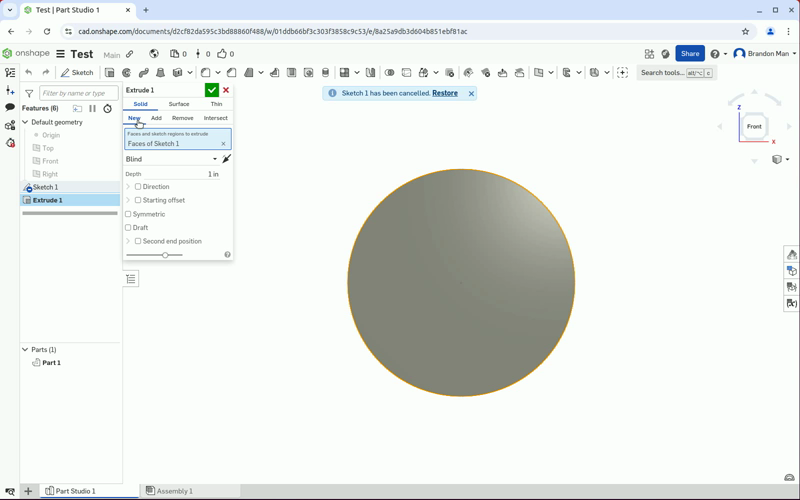
click(137, 120)
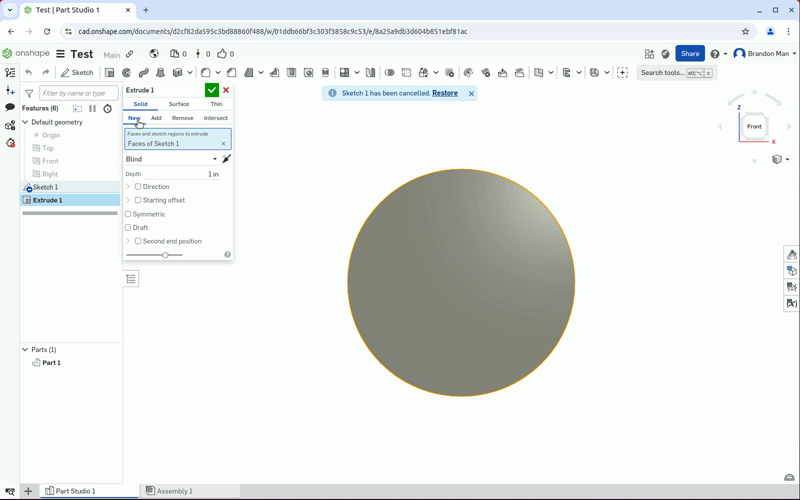
key(tab, 4)
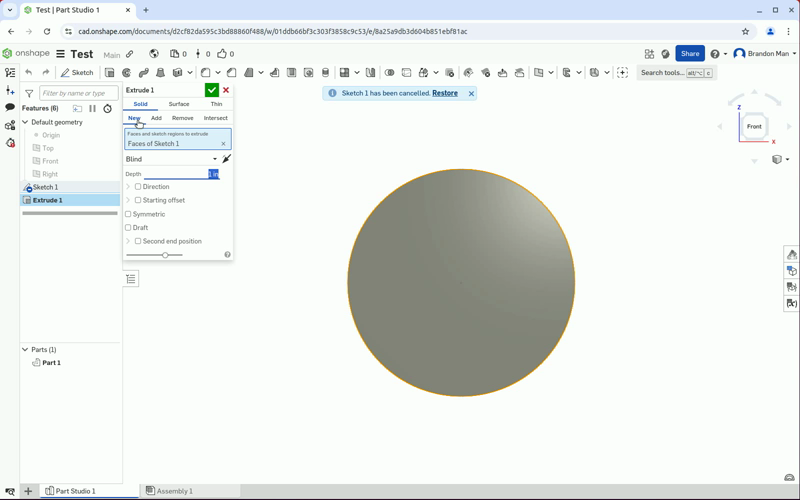
text(5.777)
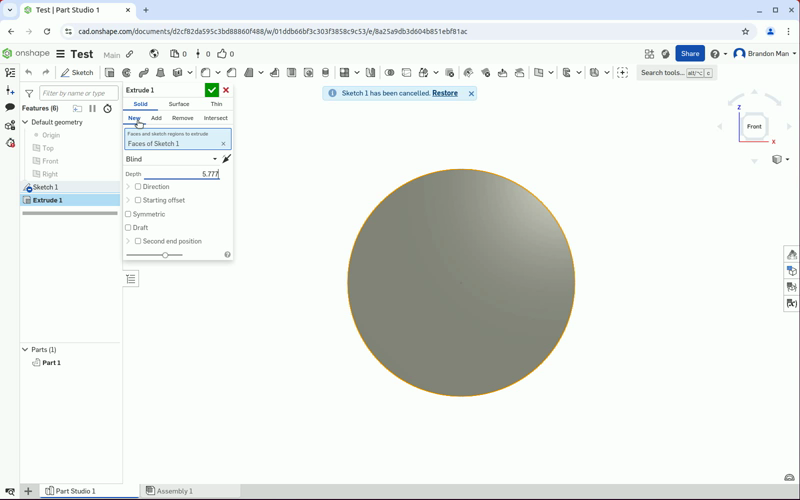
key(enter)
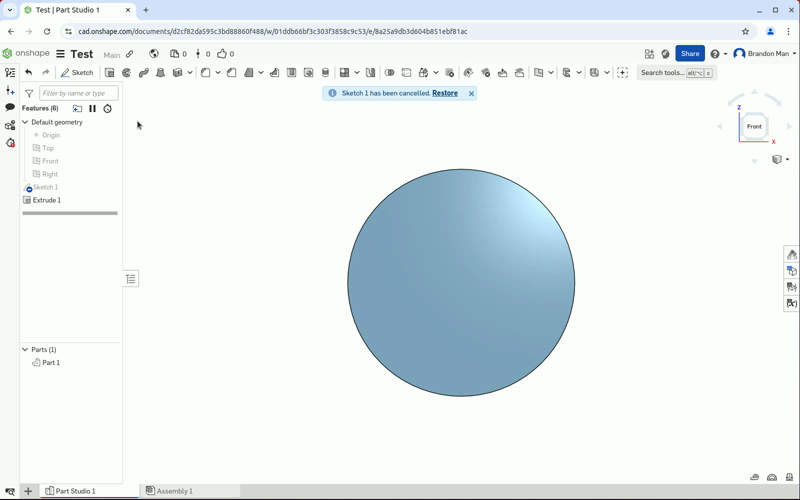
key(shift+h)
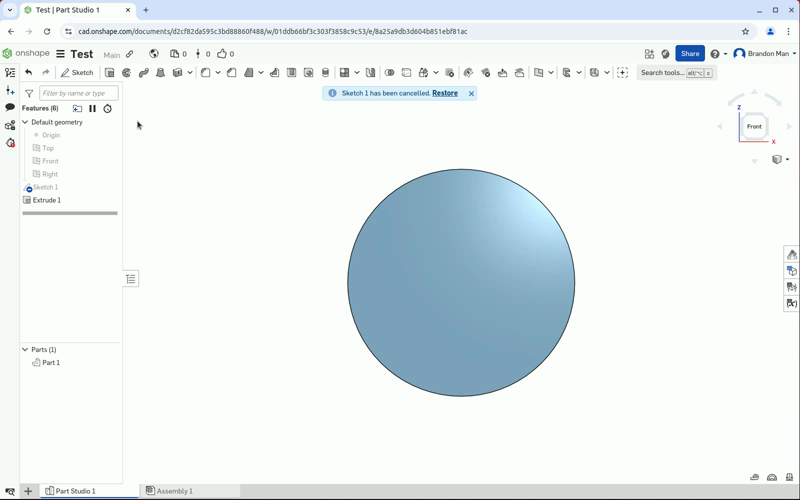
key(shift+h)
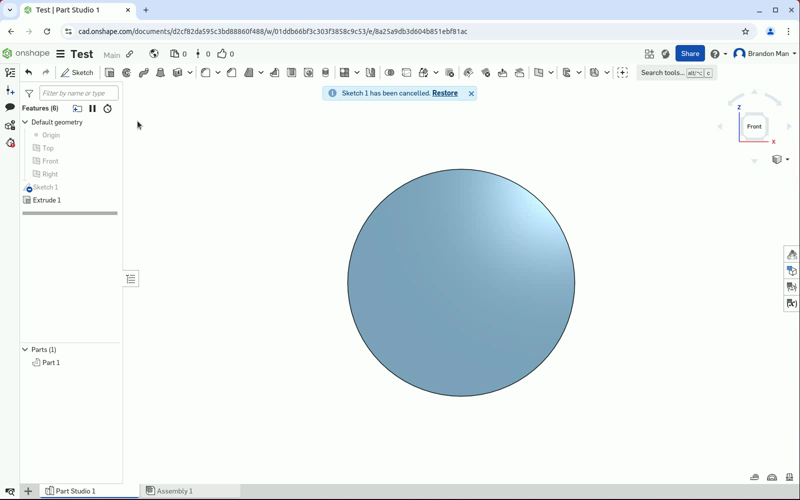
mouse_move(73, 189)
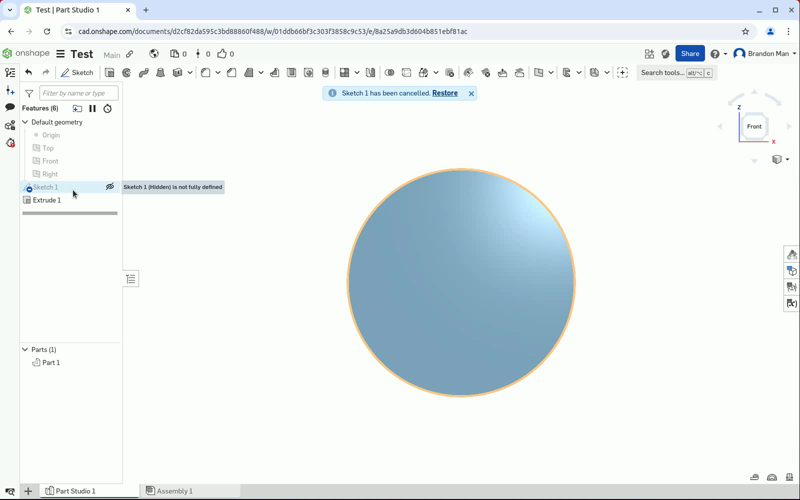
click(73, 189)
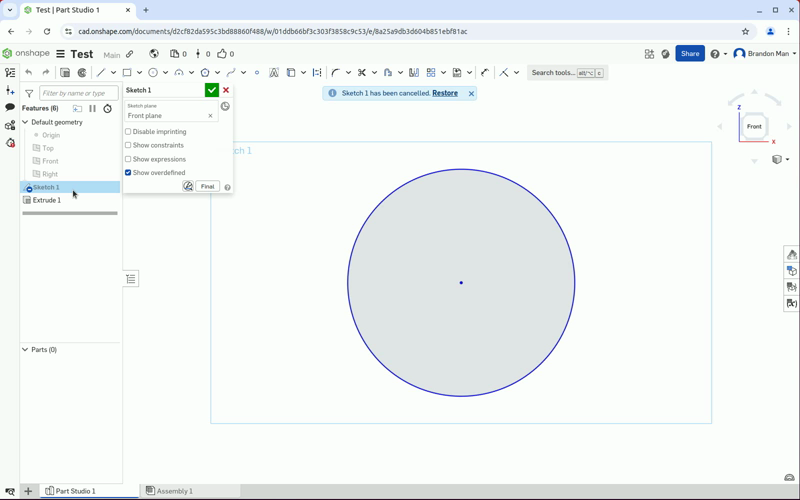
mouse_move(229, 92)
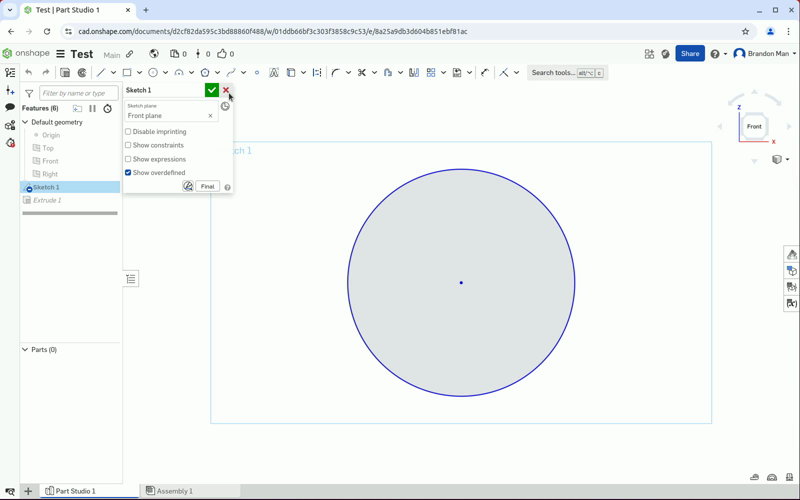
click(229, 92)
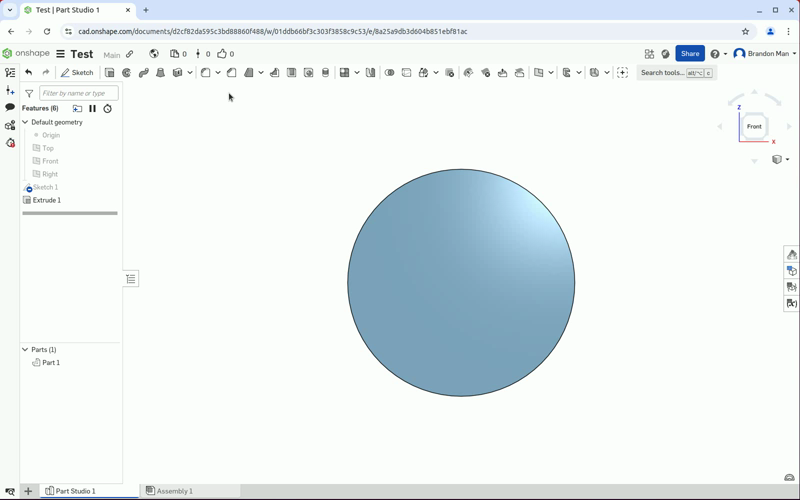
mouse_move(541, 75)
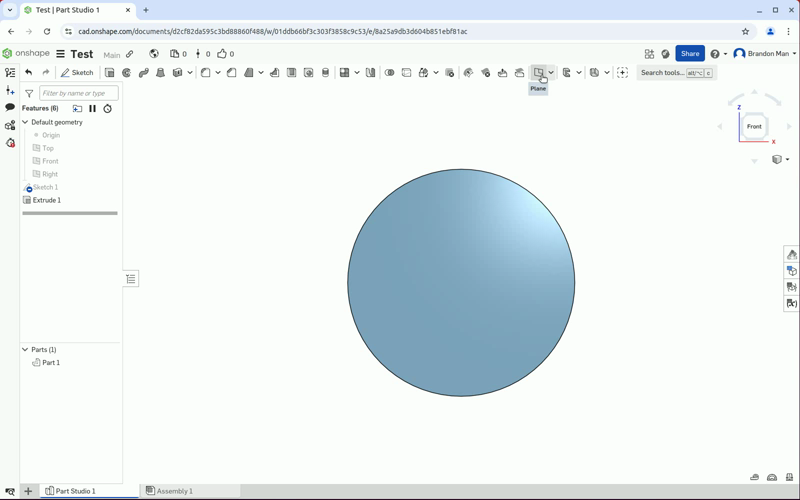
click(541, 75)
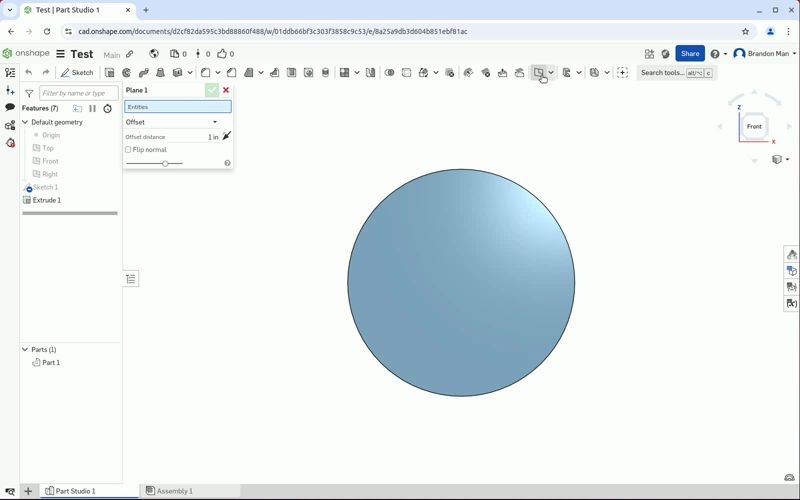
mouse_move(73, 163)
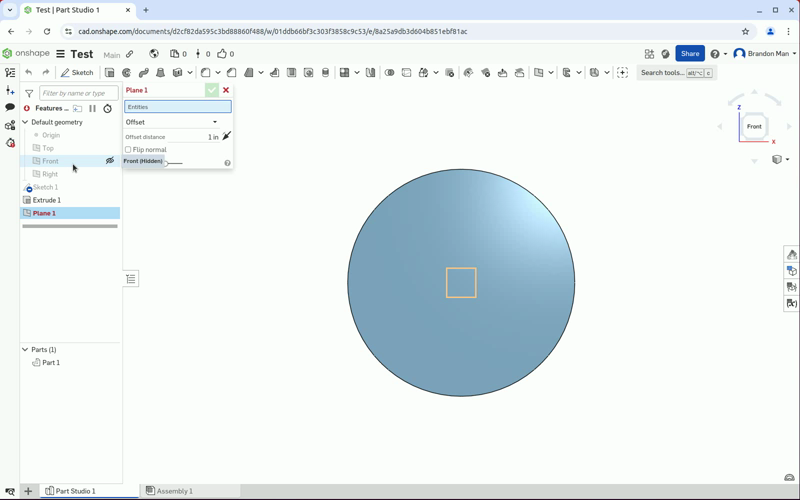
click(73, 163)
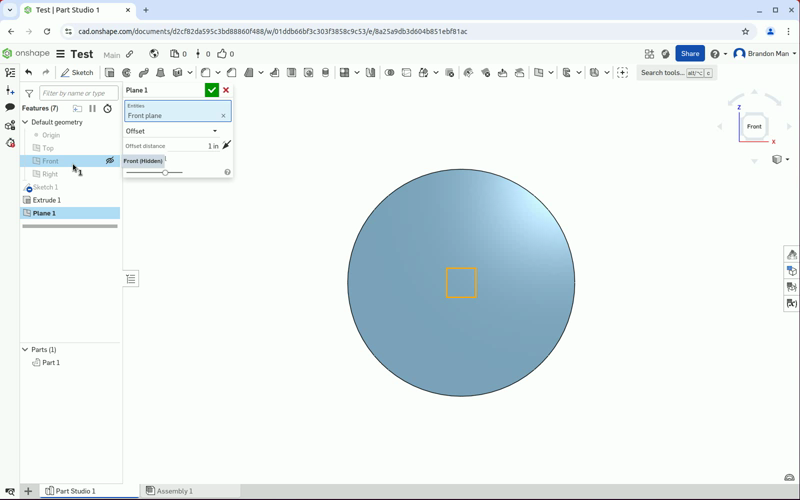
key(tab, 2)
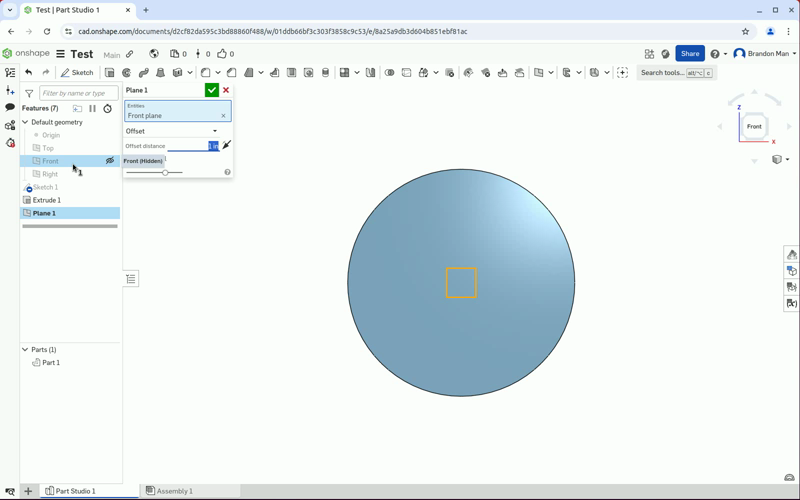
text(5.792)
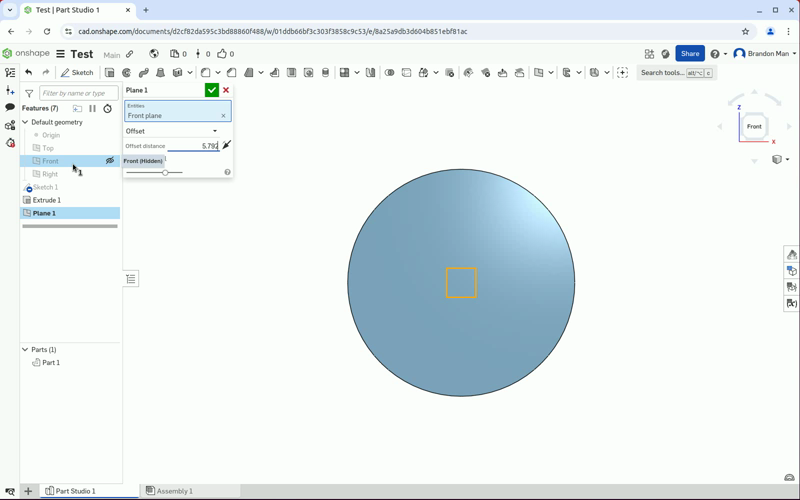
key(enter, 2)
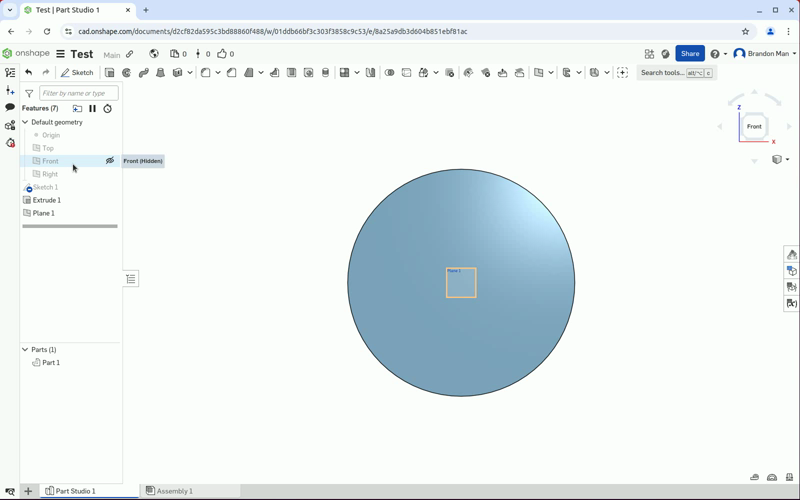
key(shift+s)
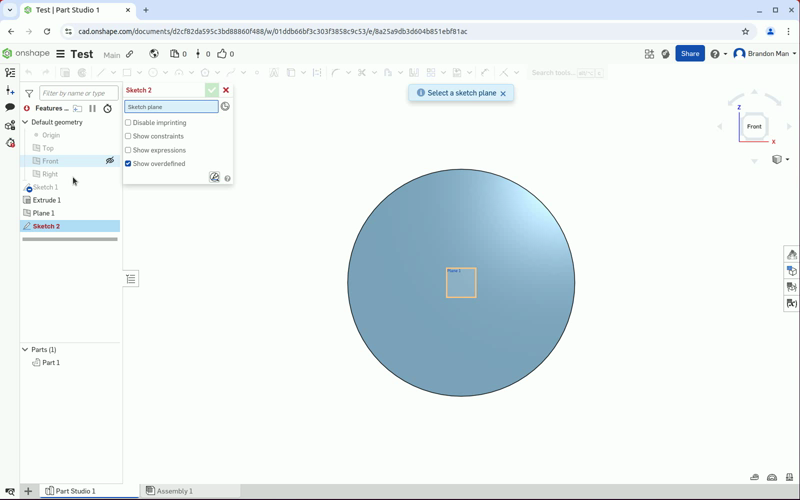
mouse_move(73, 215)
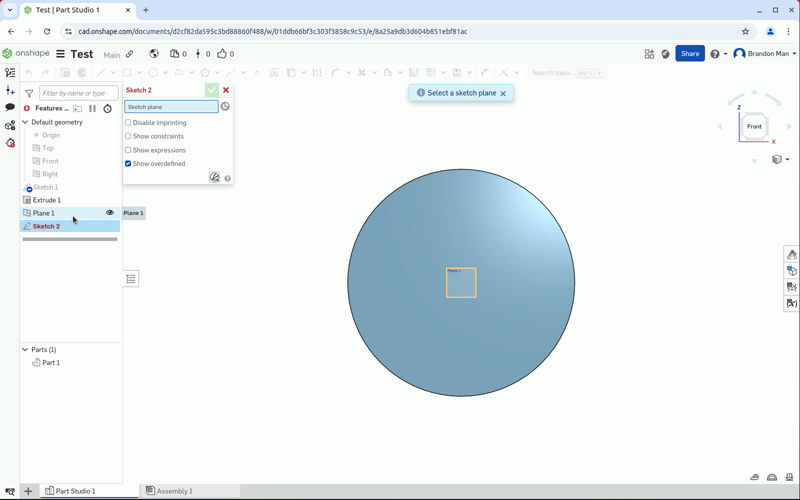
click(73, 215)
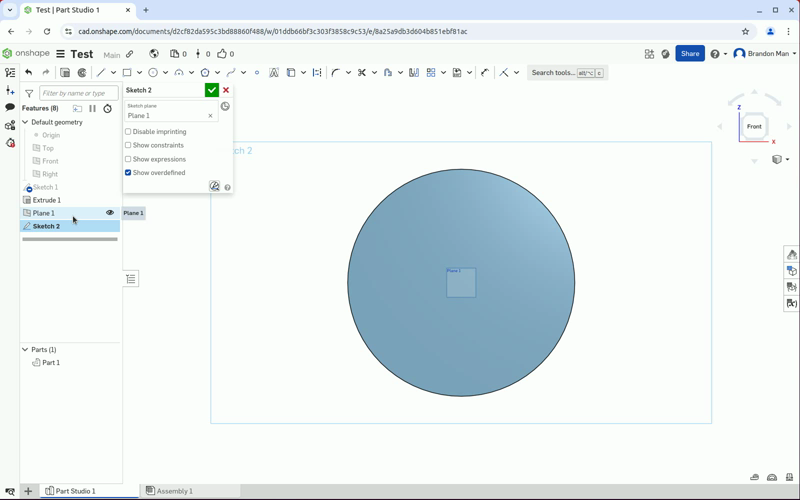
mouse_move(73, 352)
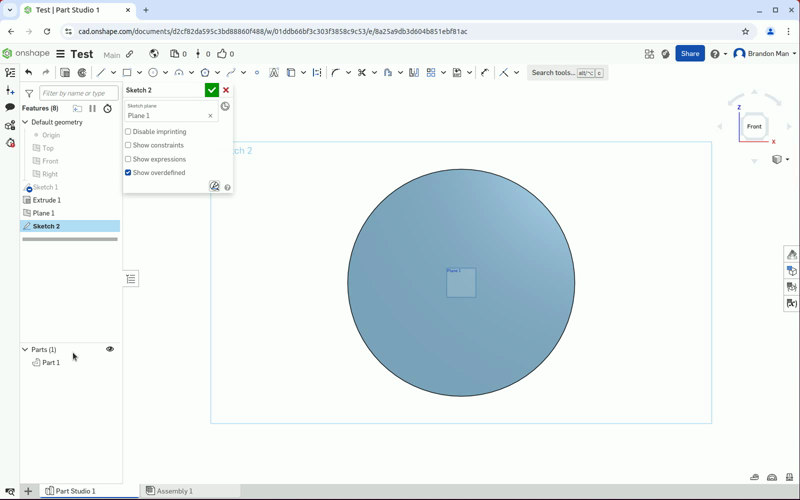
key(y)
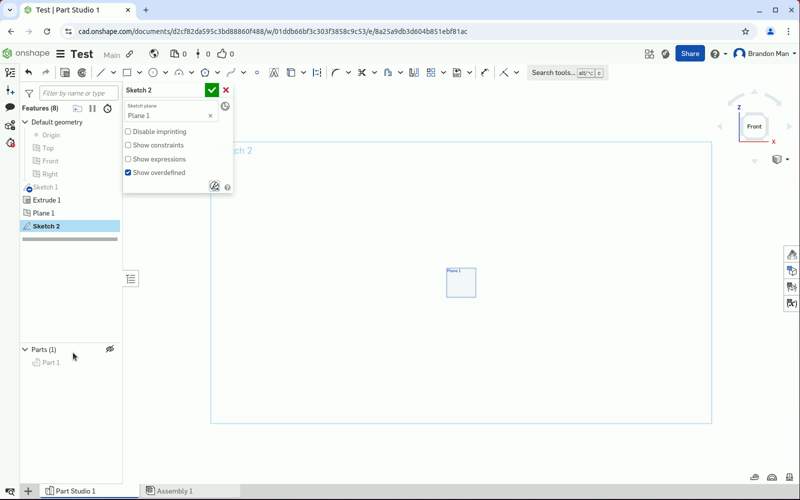
key(c)
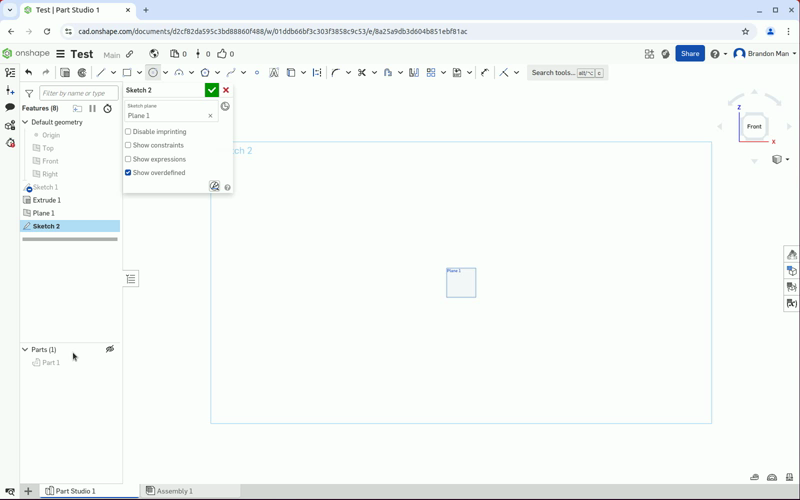
key_down(shift)
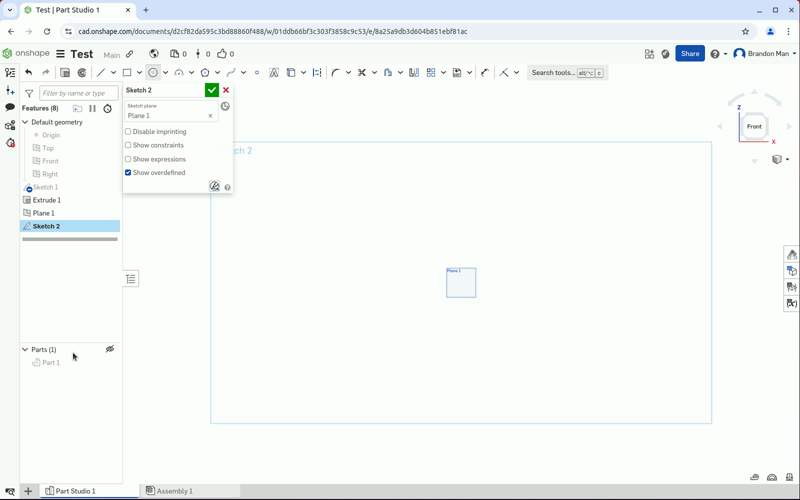
mouse_move(460, 282)
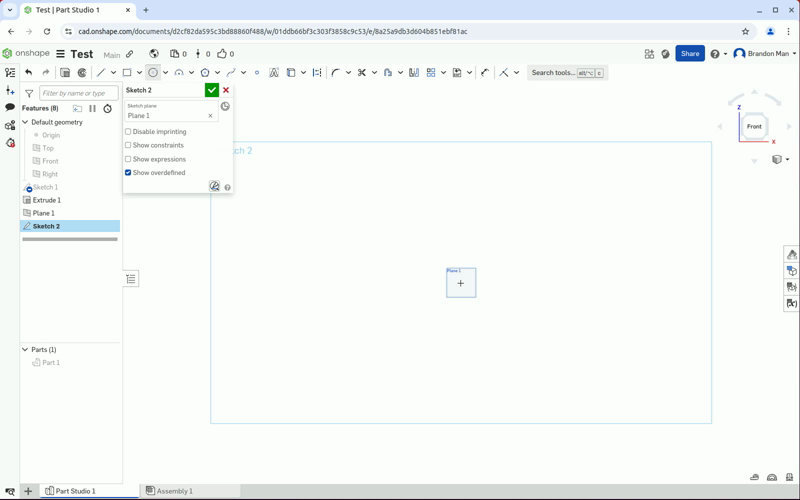
click(460, 282)
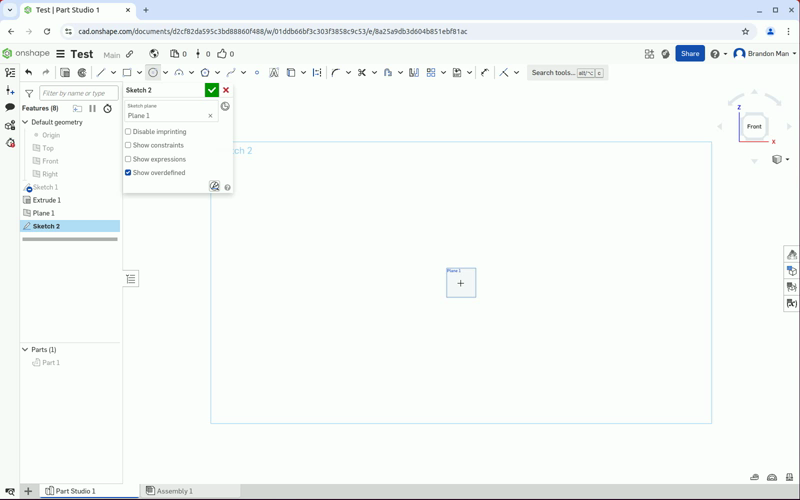
key_up(shift)
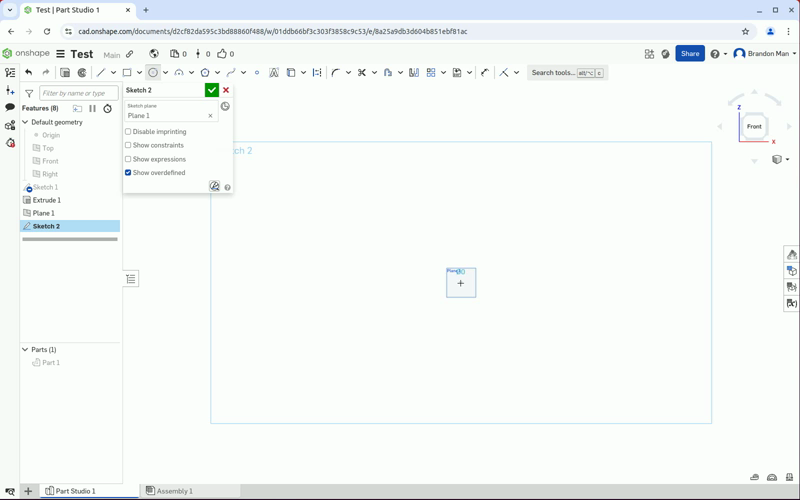
mouse_move(468, 282)
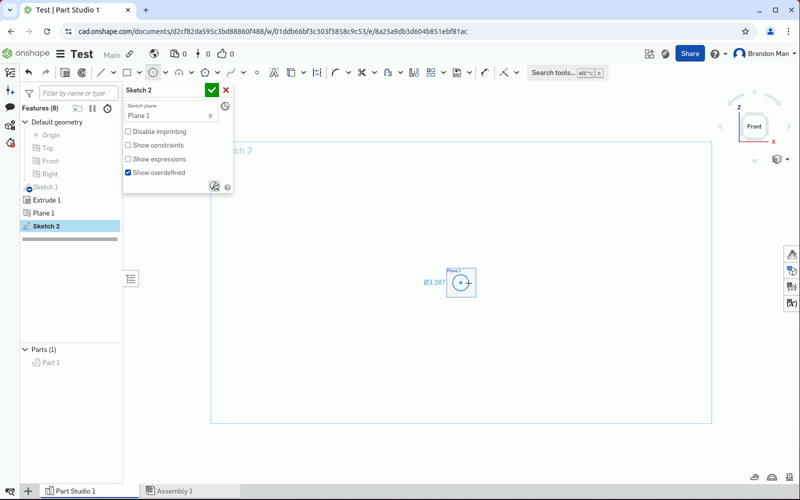
click(468, 282)
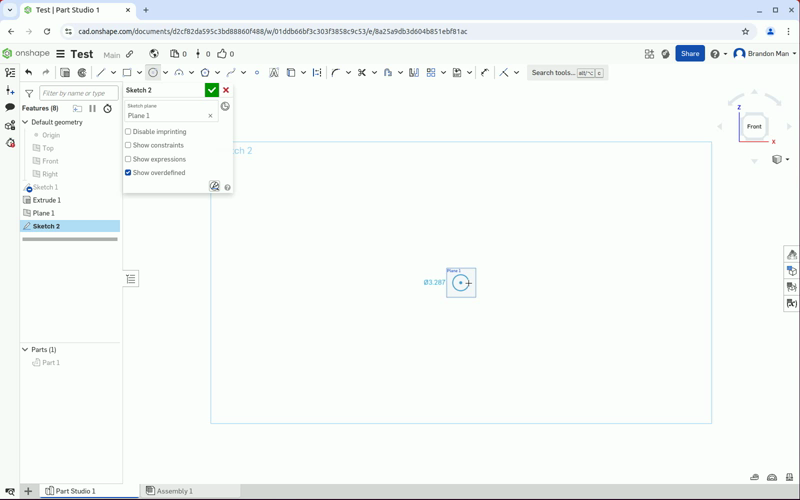
key(esc)
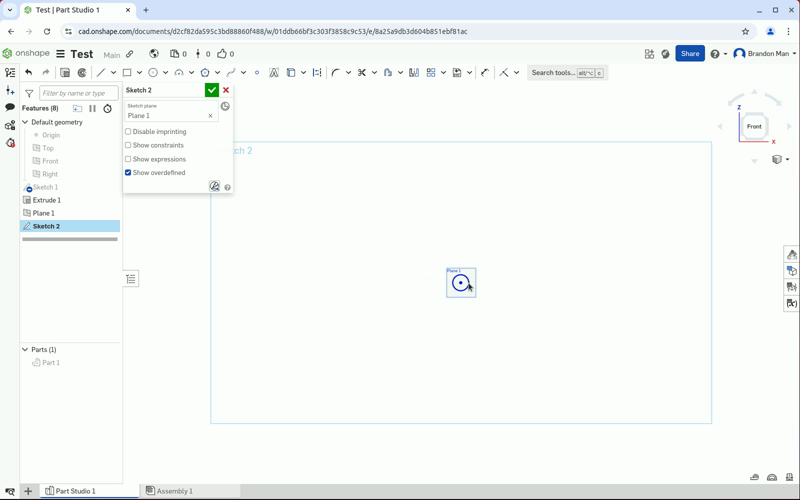
mouse_move(458, 280)
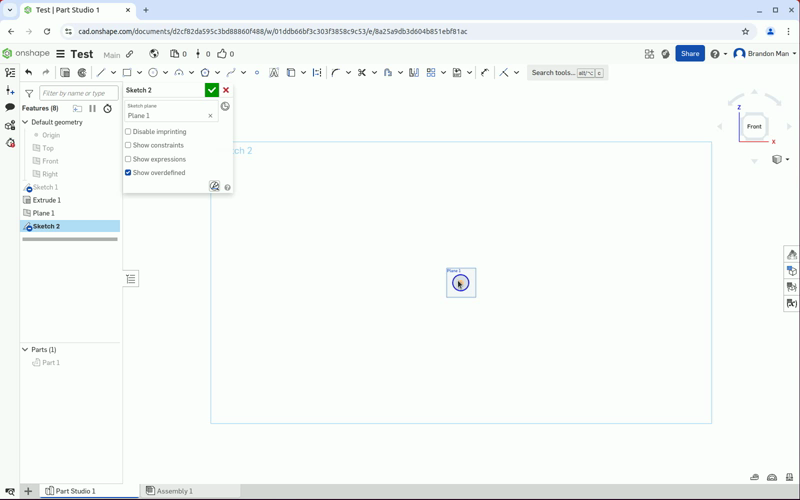
scroll(6)
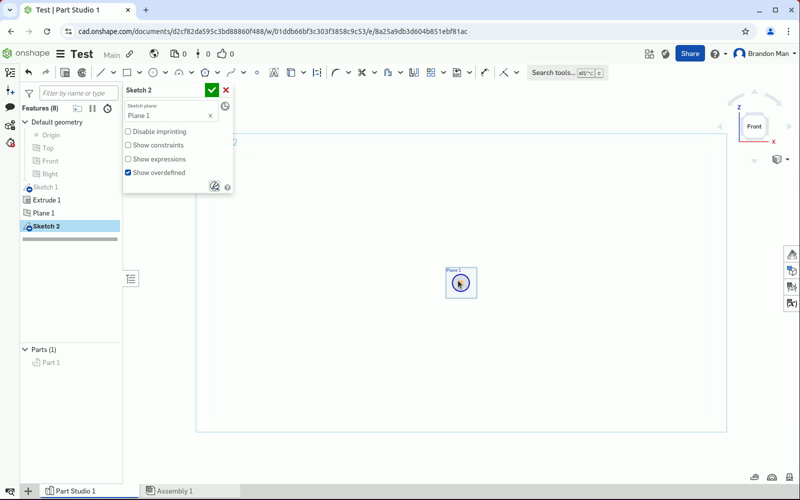
scroll(6)
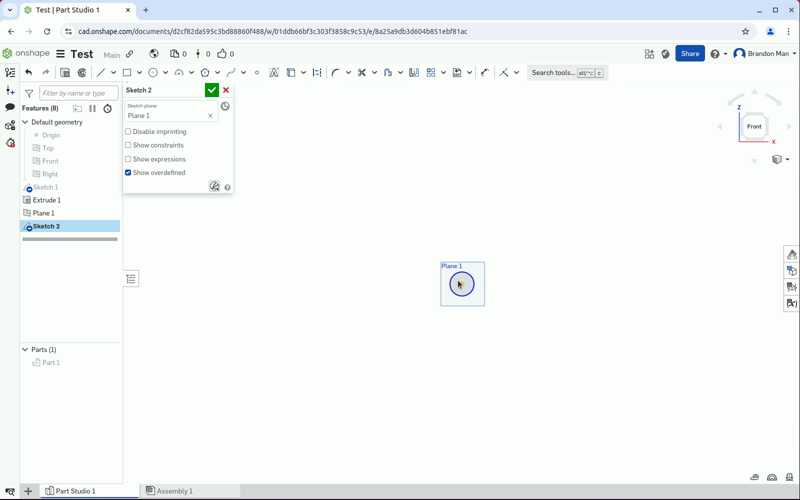
scroll(6)
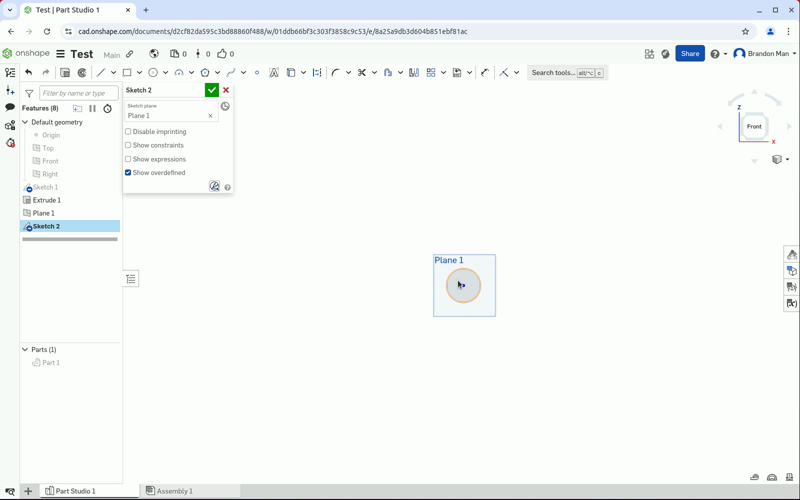
scroll(6)
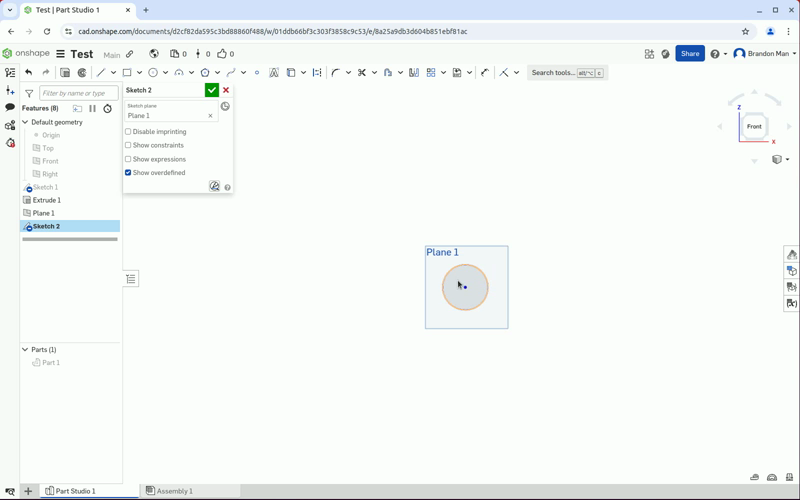
scroll(6)
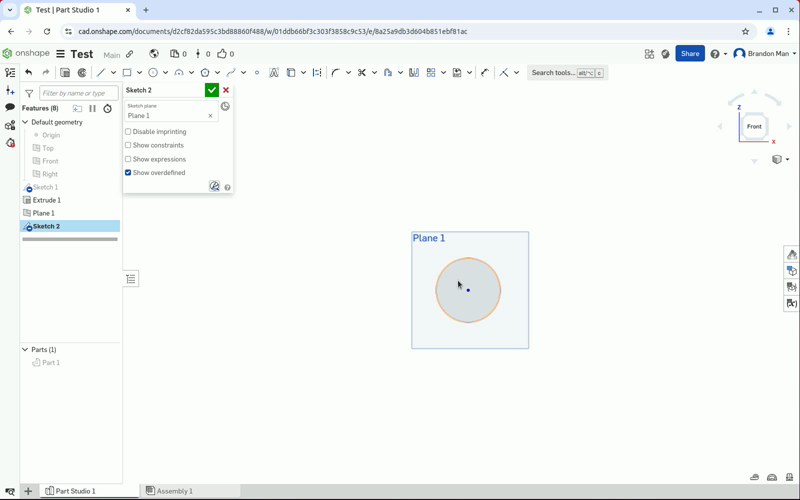
scroll(6)
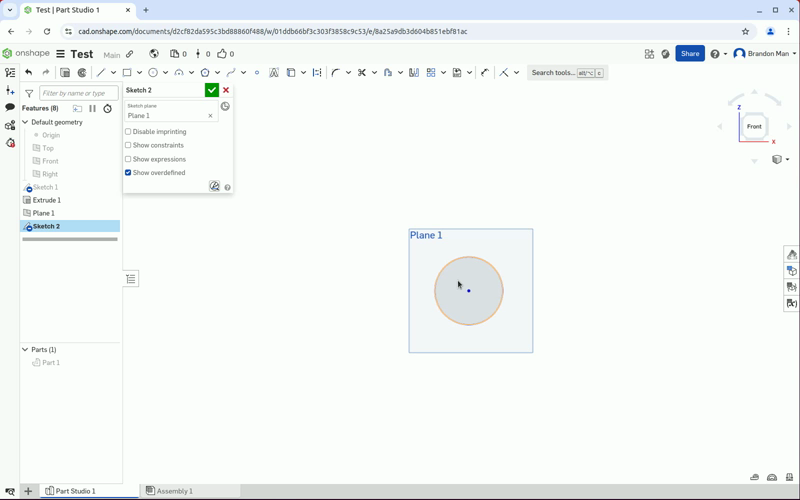
scroll(6)
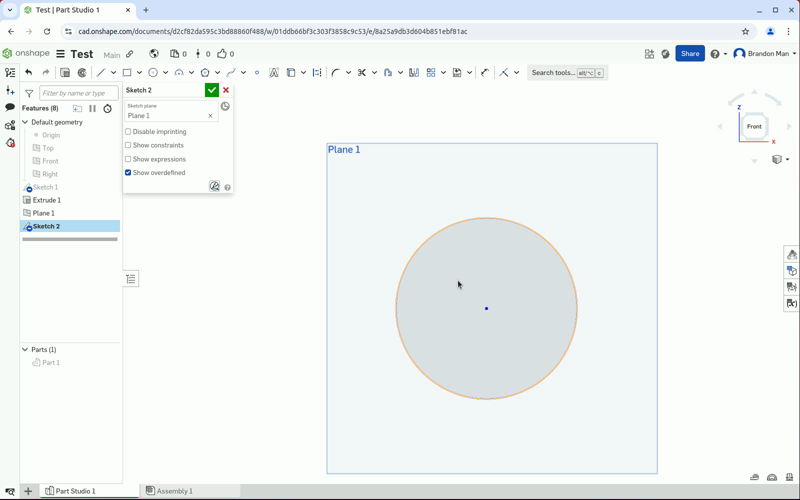
click(458, 280)
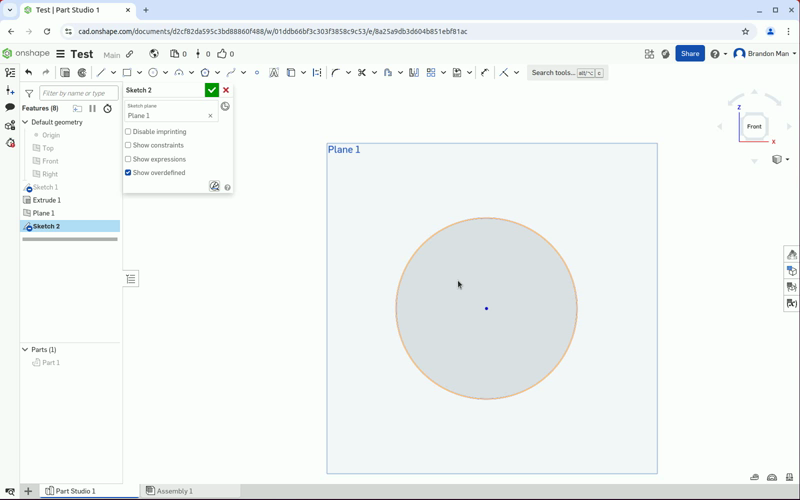
scroll(-6)
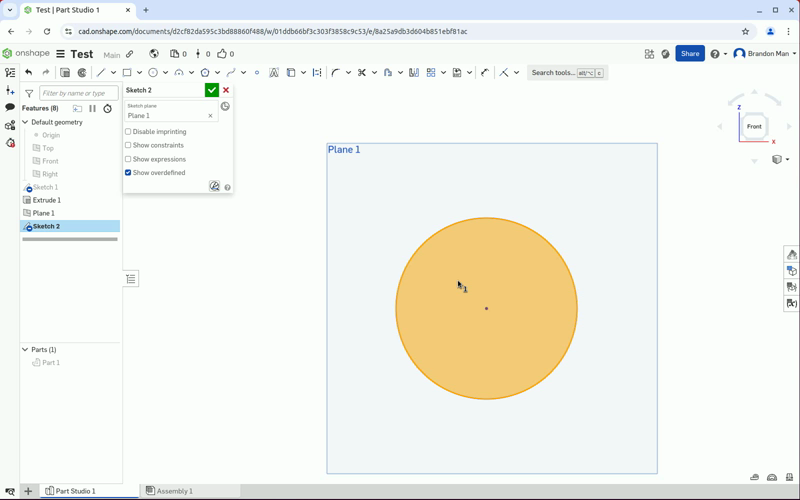
scroll(-6)
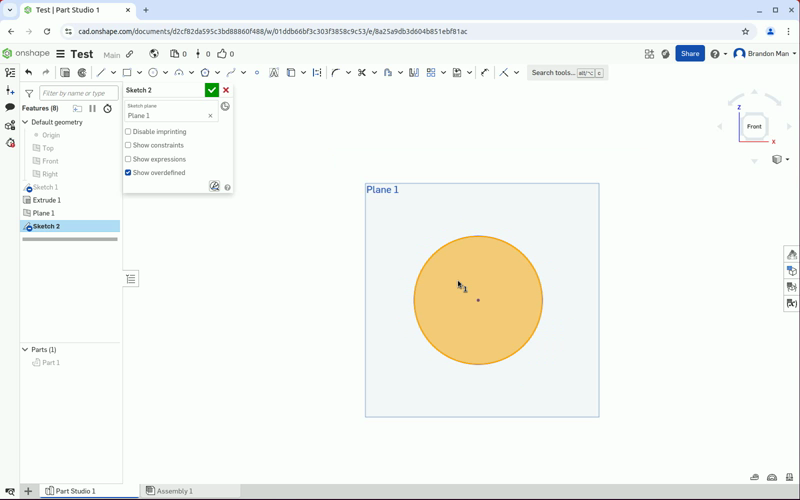
scroll(-6)
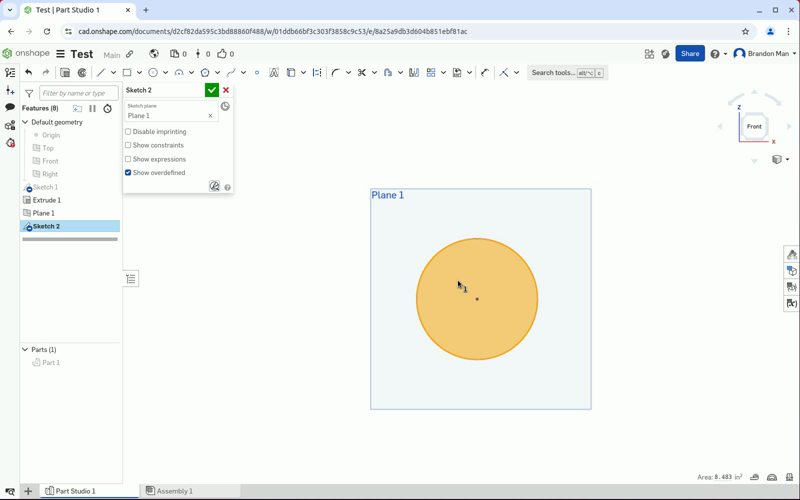
scroll(-6)
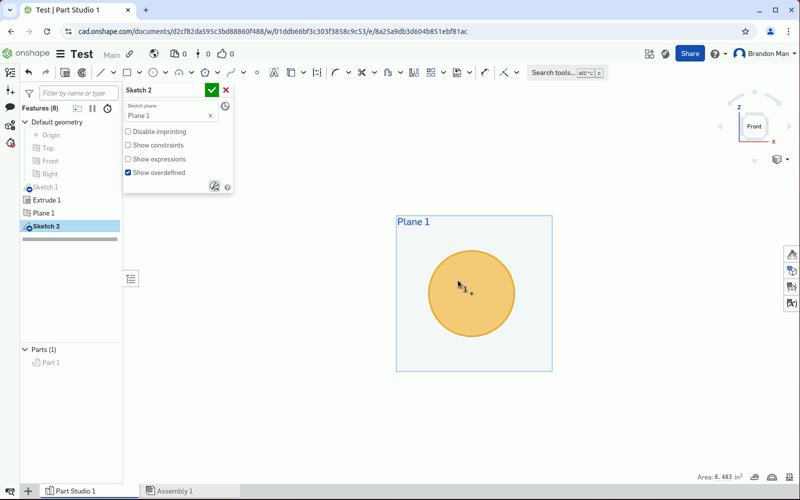
scroll(-6)
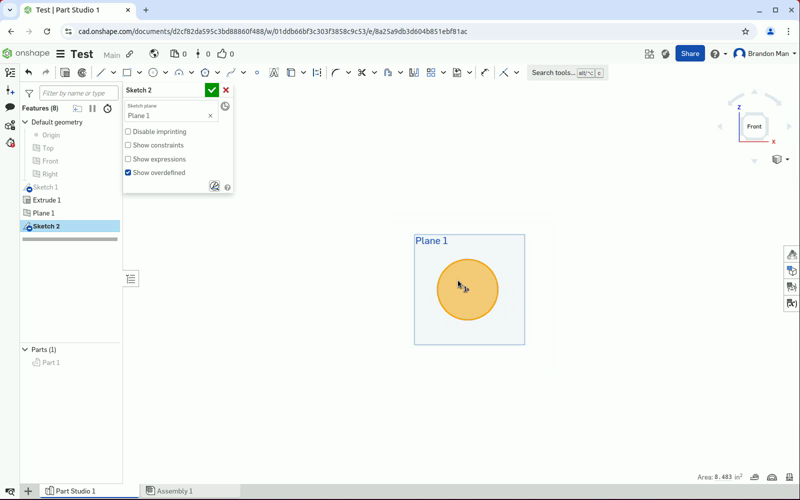
scroll(-6)
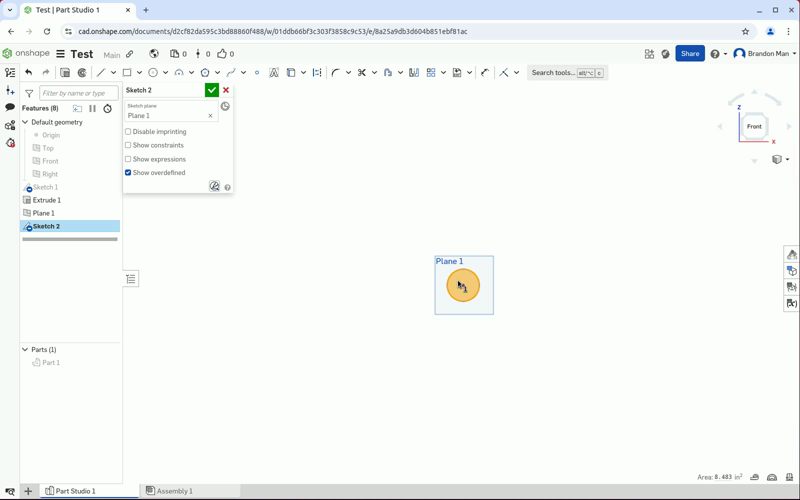
scroll(-6)
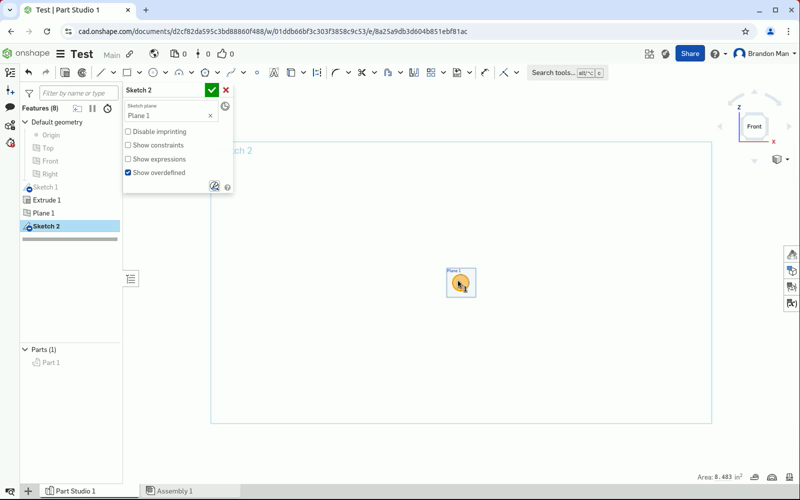
mouse_move(73, 352)
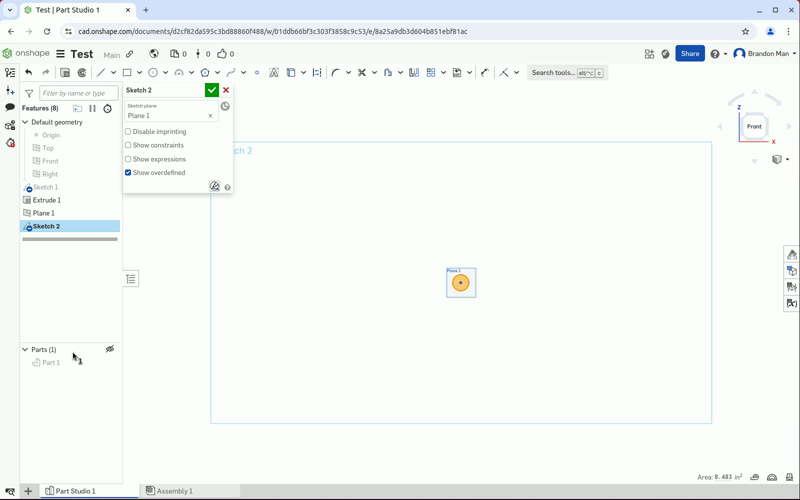
key(shift+y)
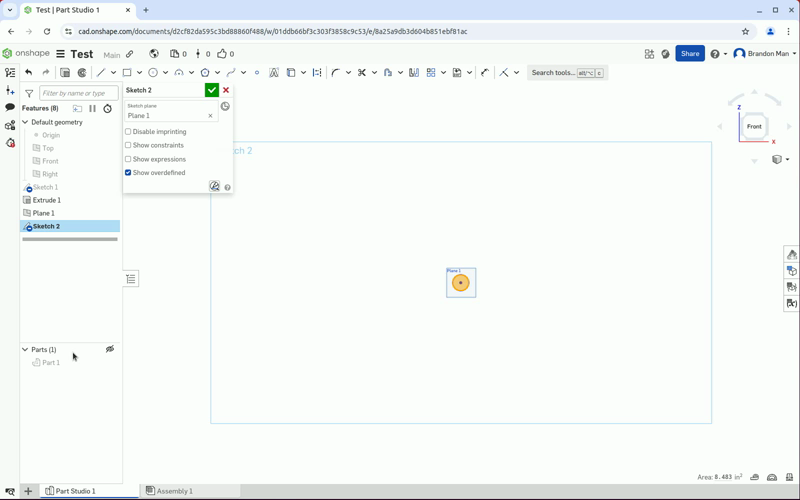
key(shift+e)
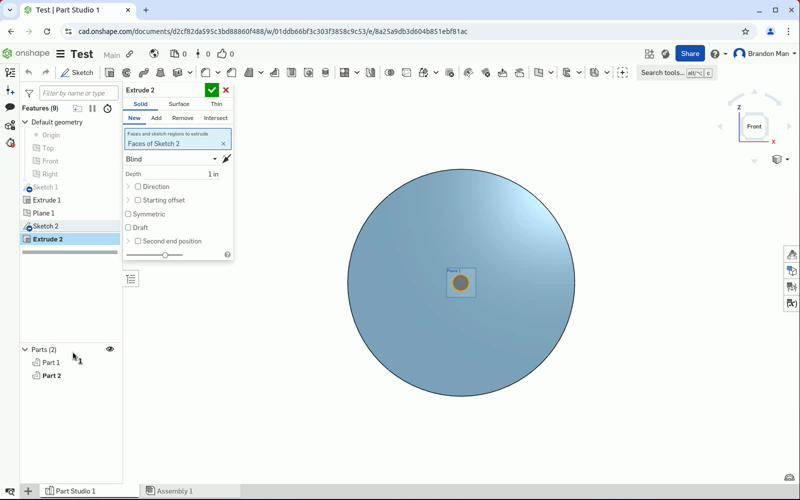
mouse_move(143, 106)
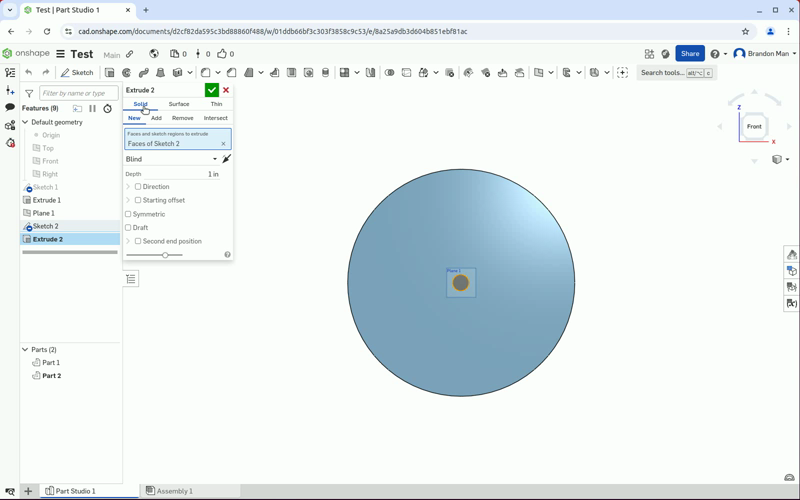
click(143, 106)
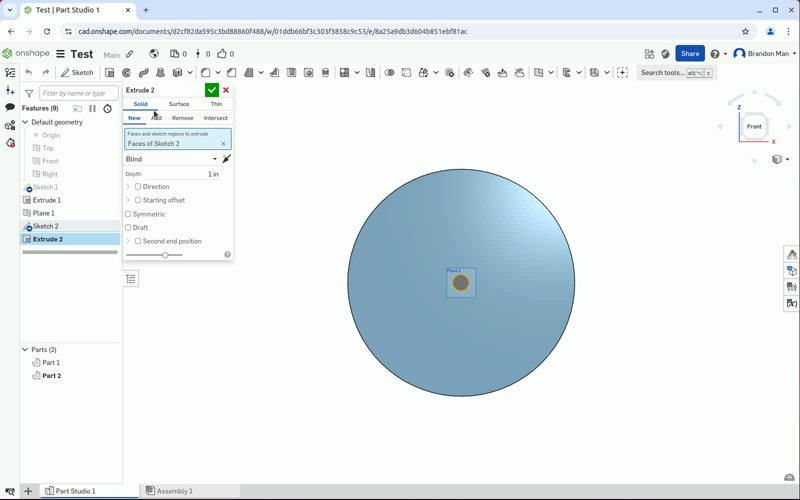
mouse_move(186, 120)
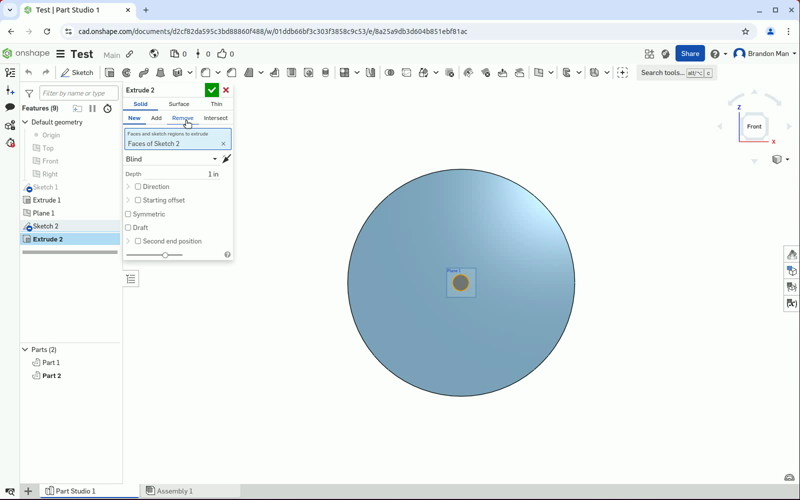
click(186, 120)
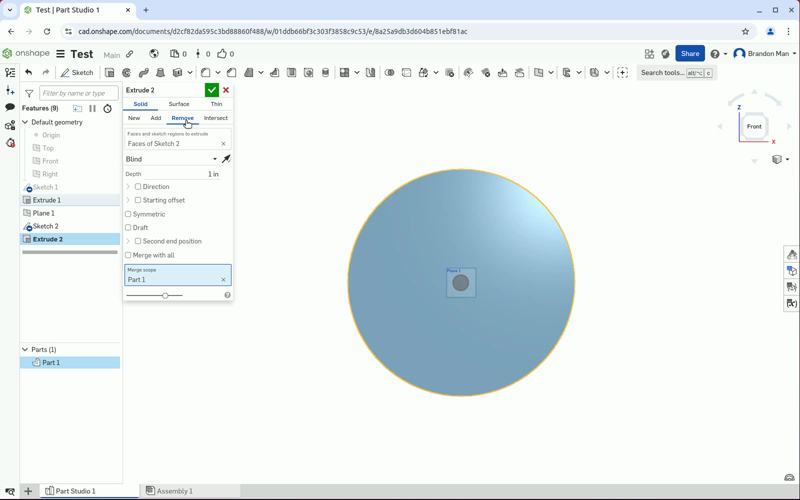
key(tab, 4)
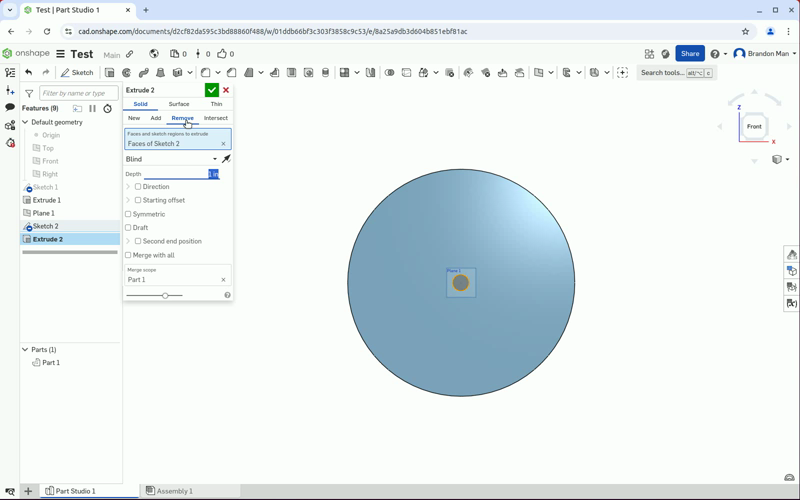
text(5.777)
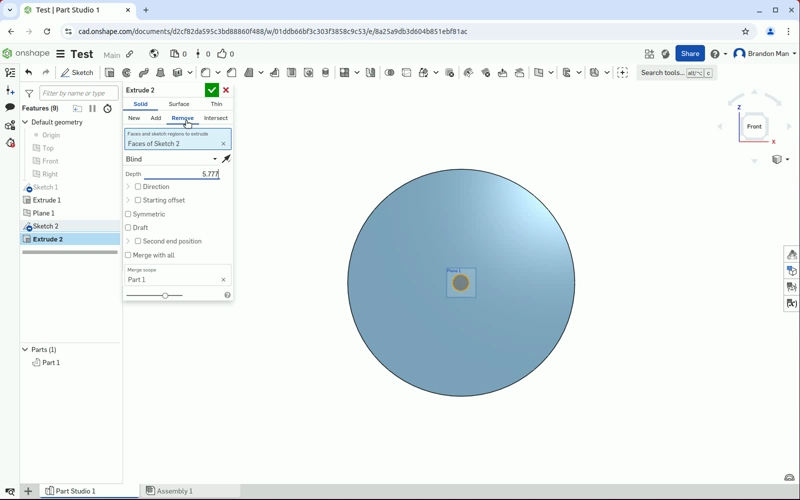
key(tab, 6)
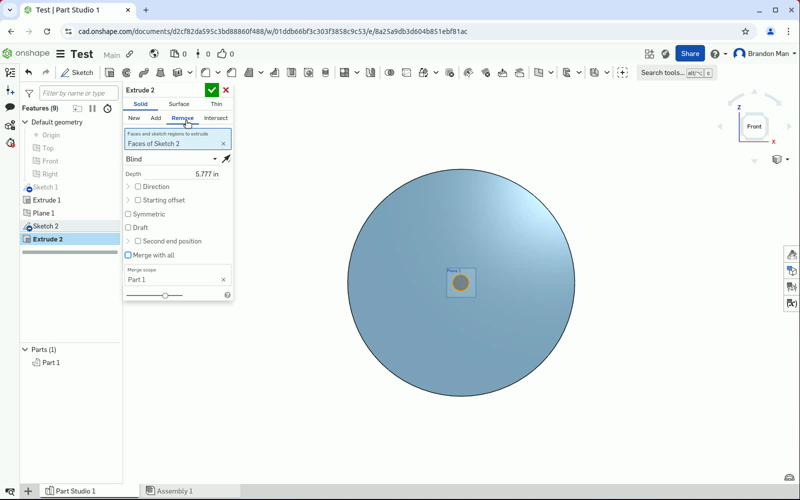
key(space)
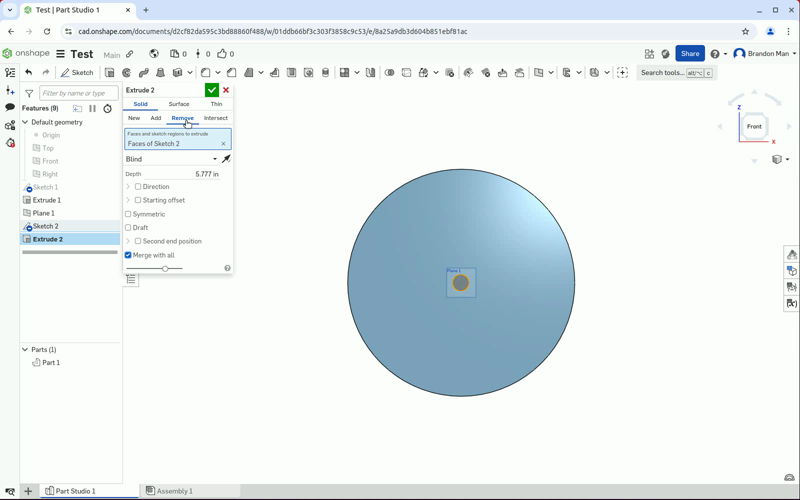
key(enter)
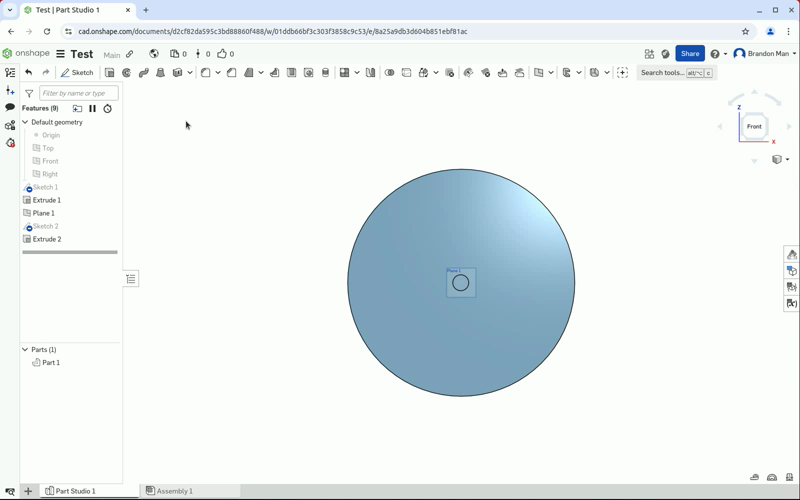
key(shift+h)
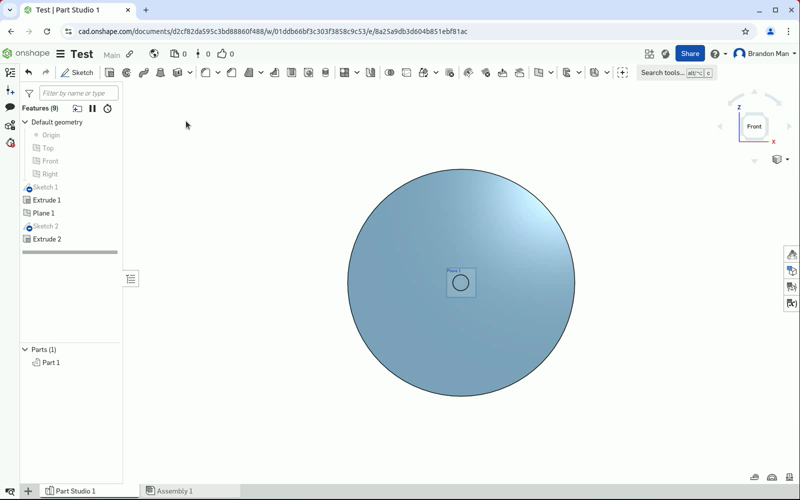
key(shift+h)
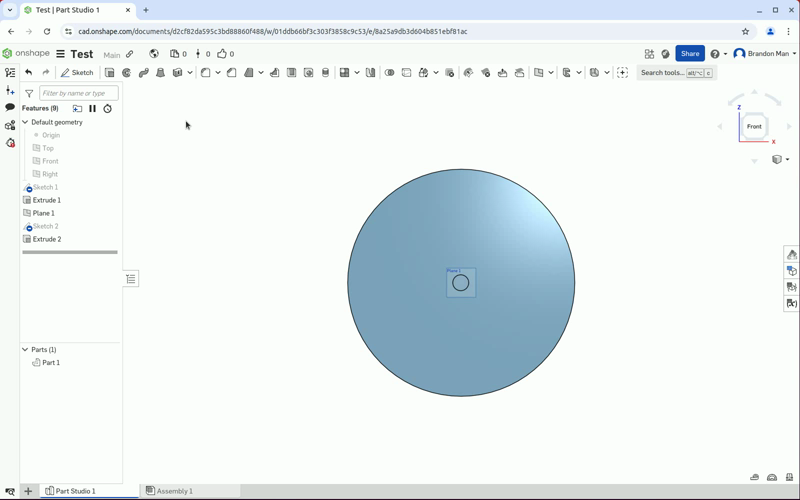
mouse_move(73, 189)
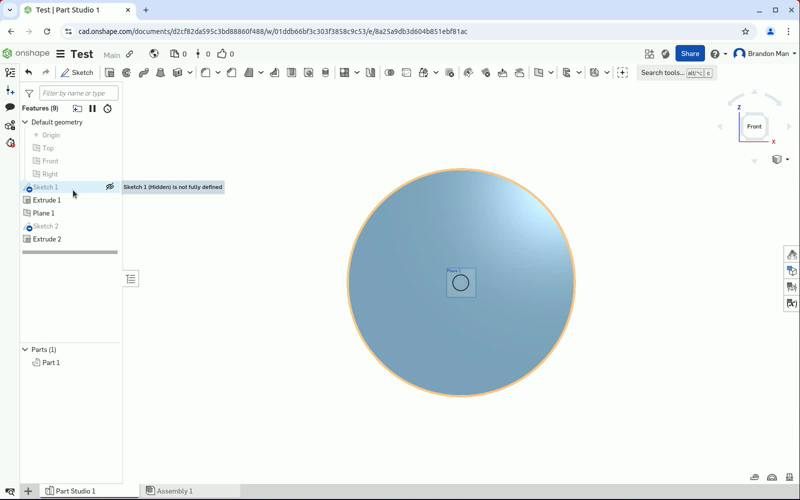
click(73, 189)
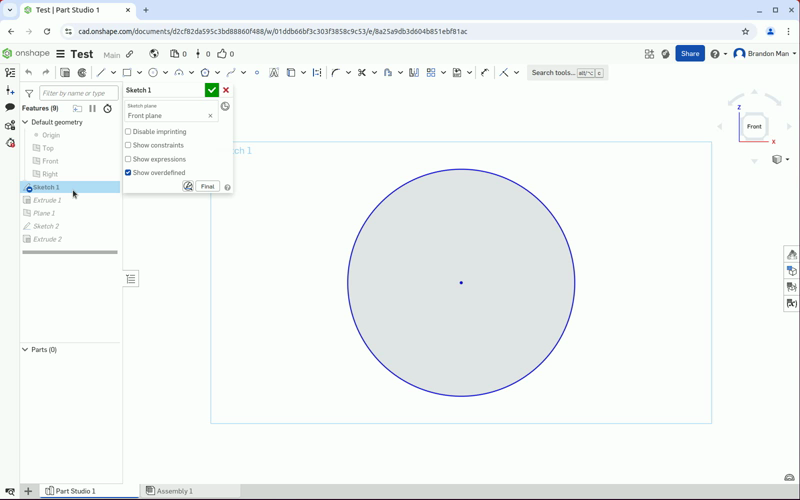
mouse_move(229, 92)
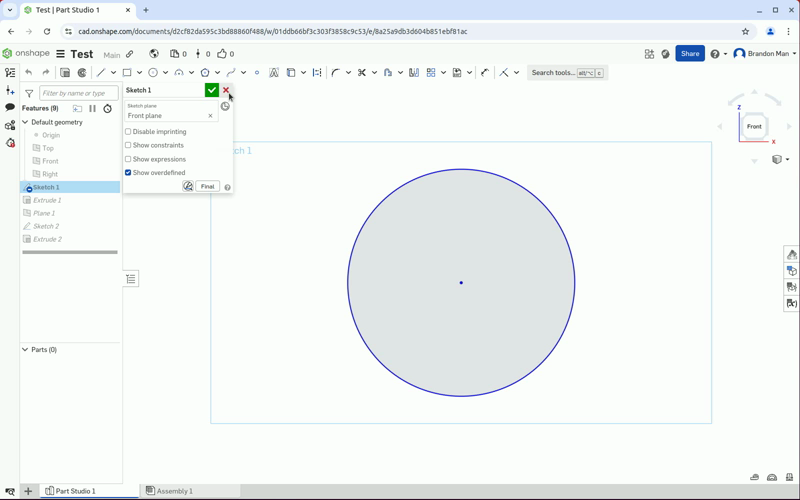
click(229, 92)
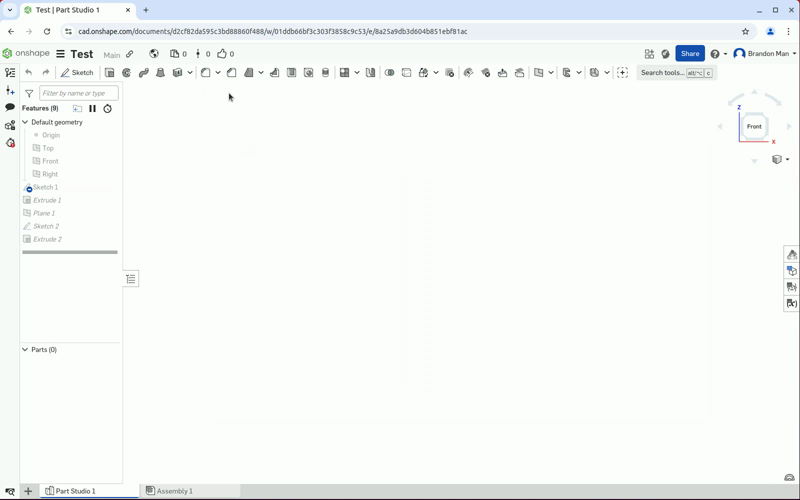
key(shift+s)
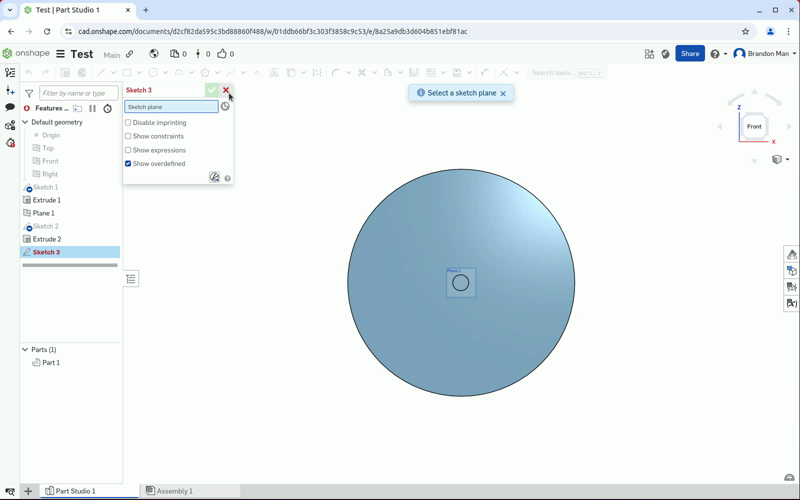
mouse_move(73, 215)
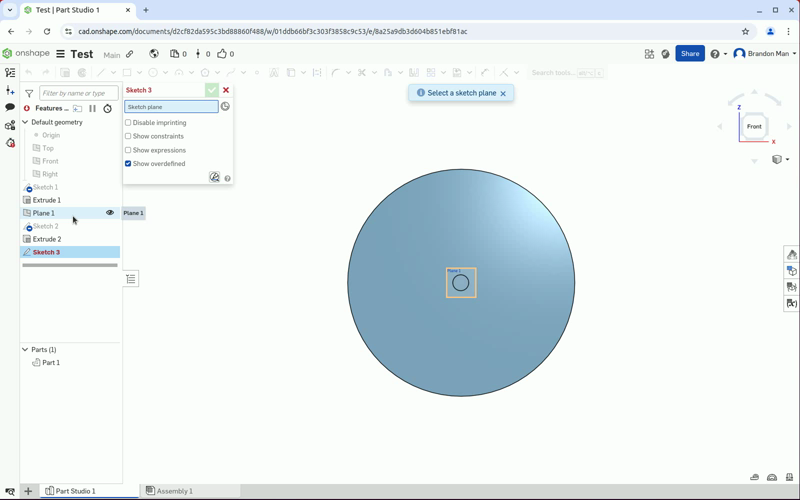
click(73, 215)
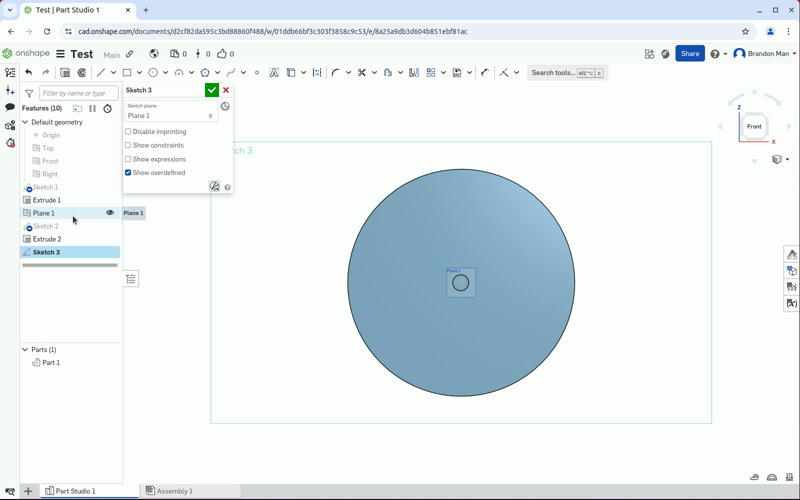
mouse_move(73, 352)
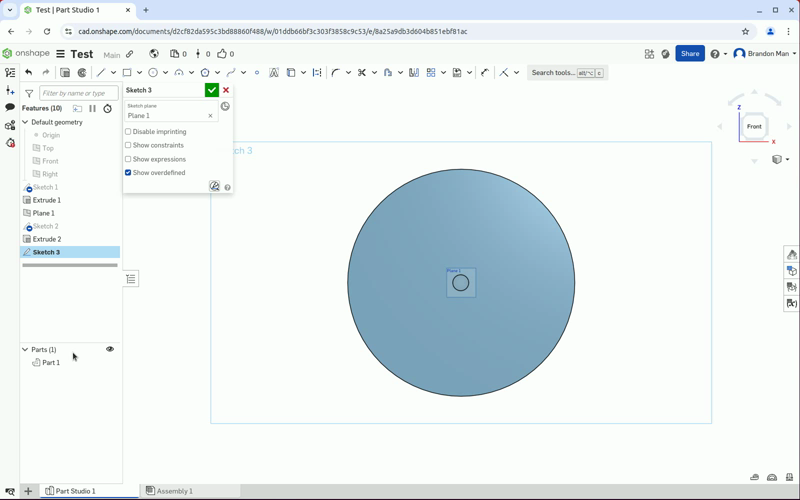
key(y)
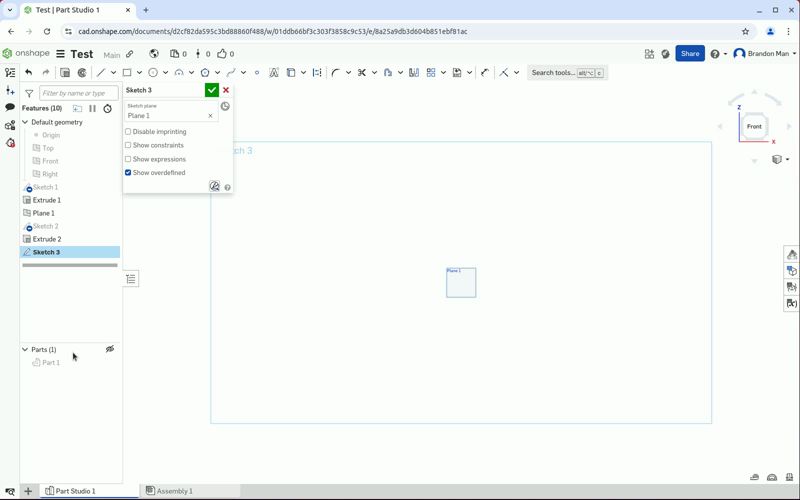
key(l)
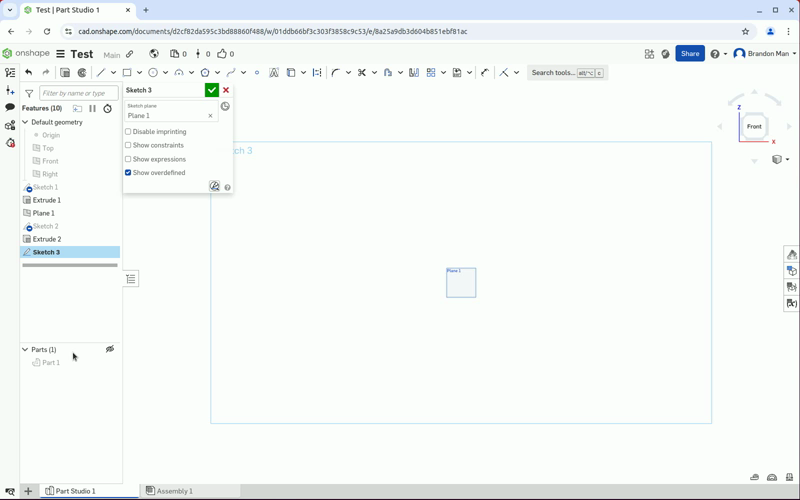
key_down(shift)
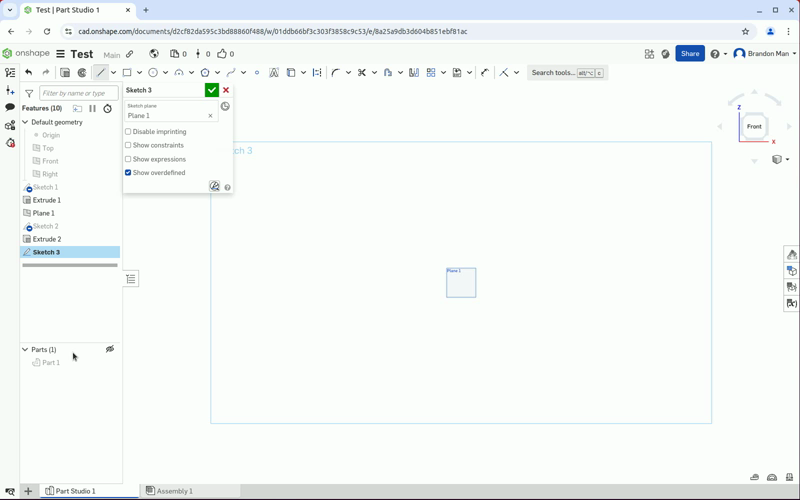
mouse_move(341, 231)
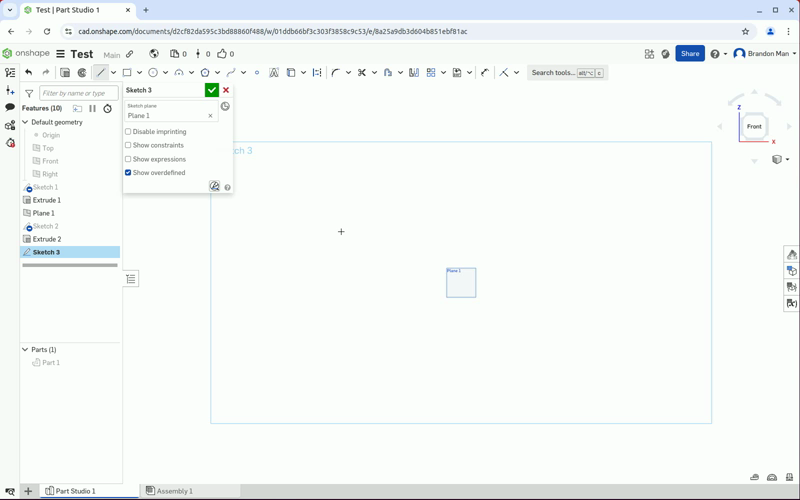
click(341, 231)
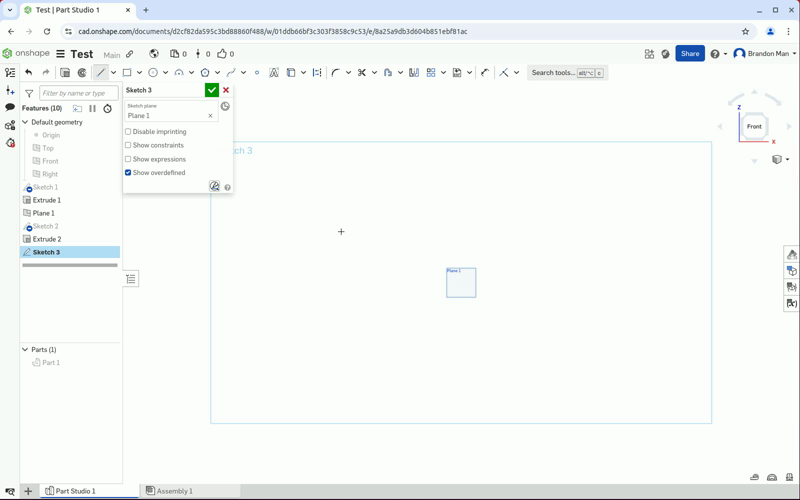
key_up(shift)
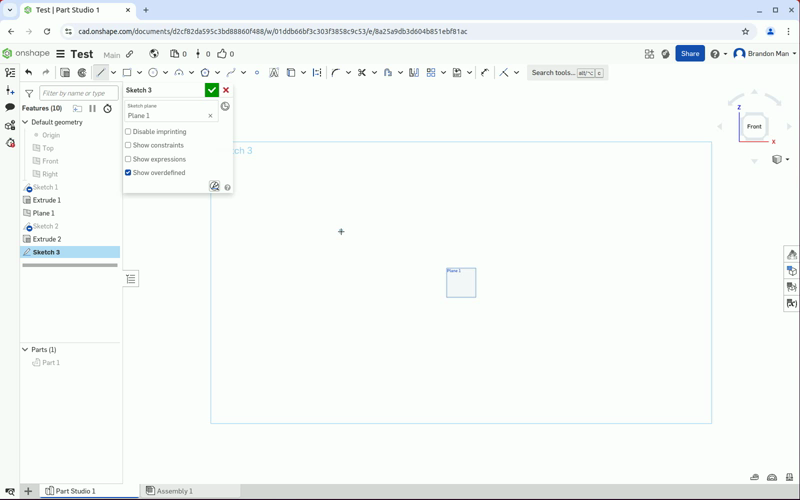
key_down(shift)
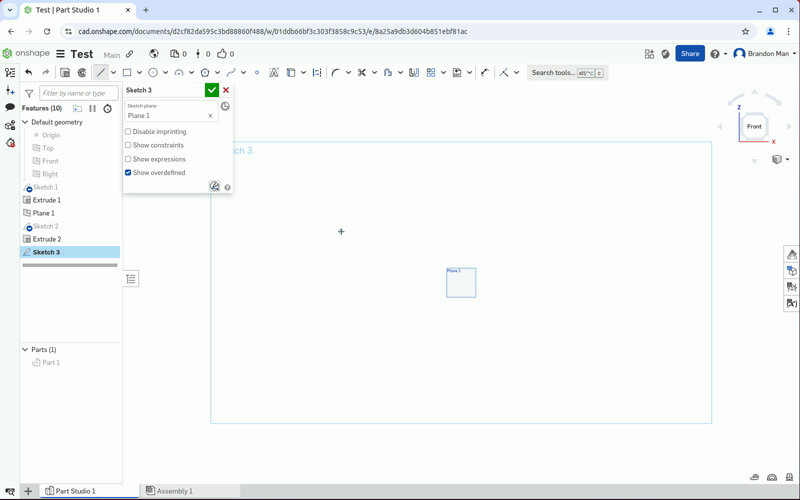
mouse_move(371, 231)
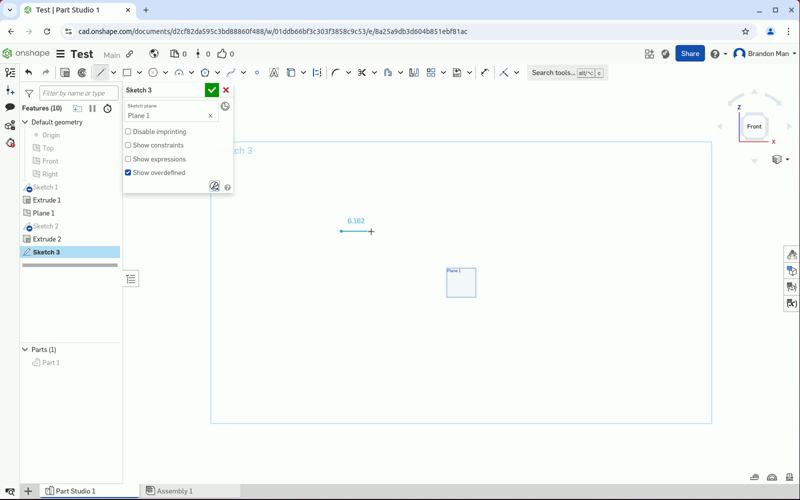
mouse_move(361, 231)
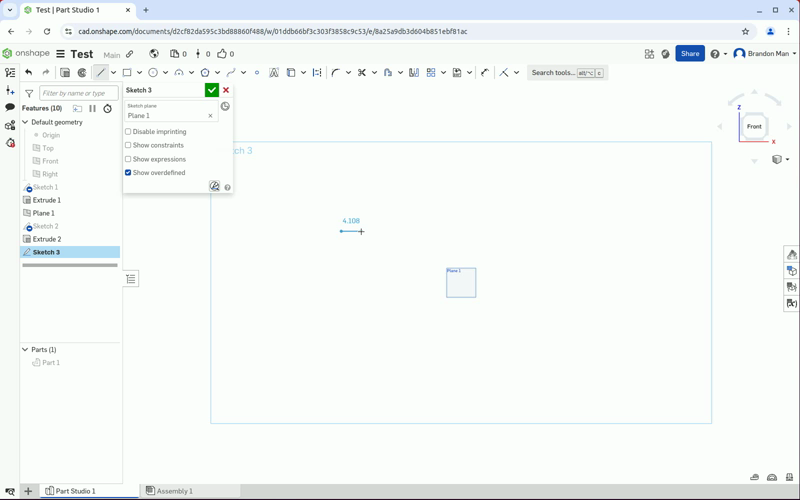
click(361, 231)
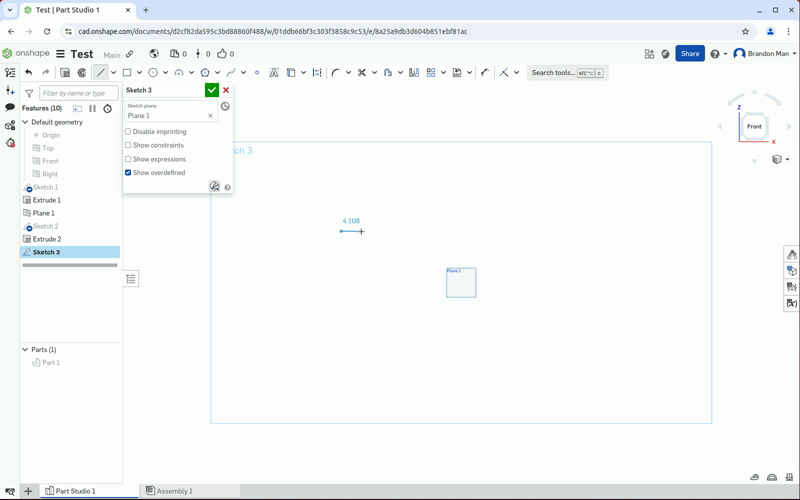
key_up(shift)
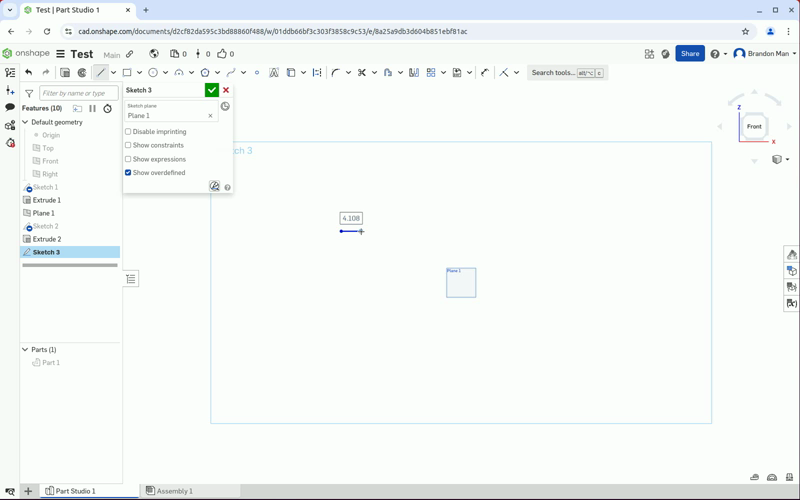
key(esc)
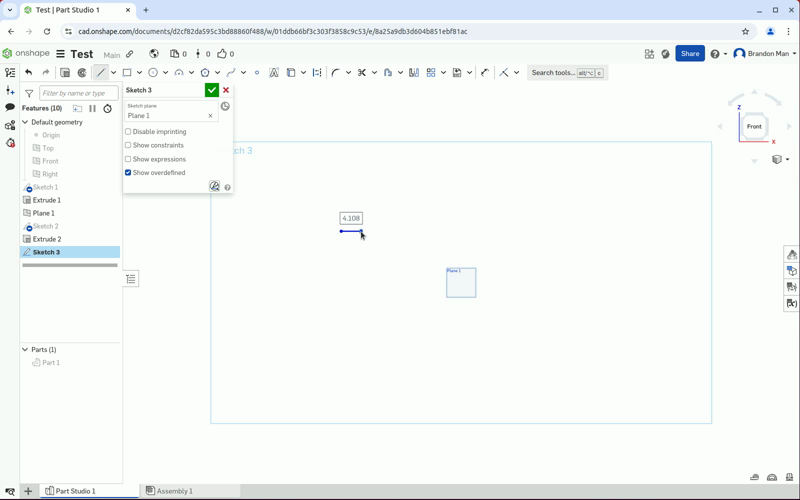
key(a)
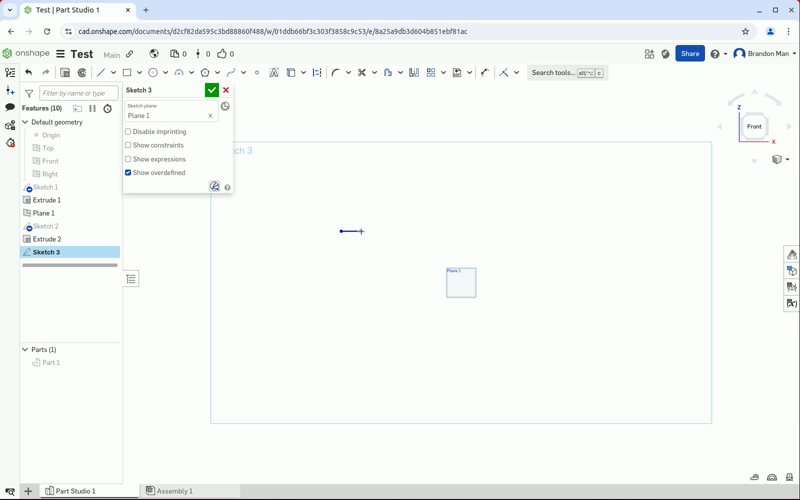
mouse_move(361, 231)
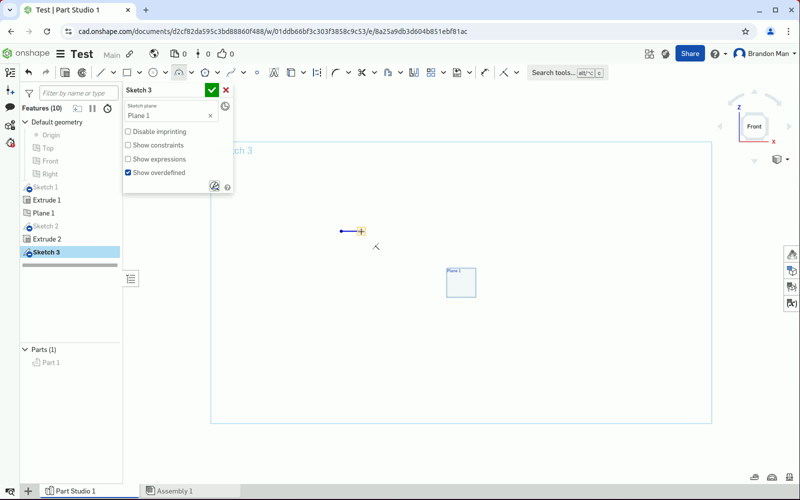
click(361, 231)
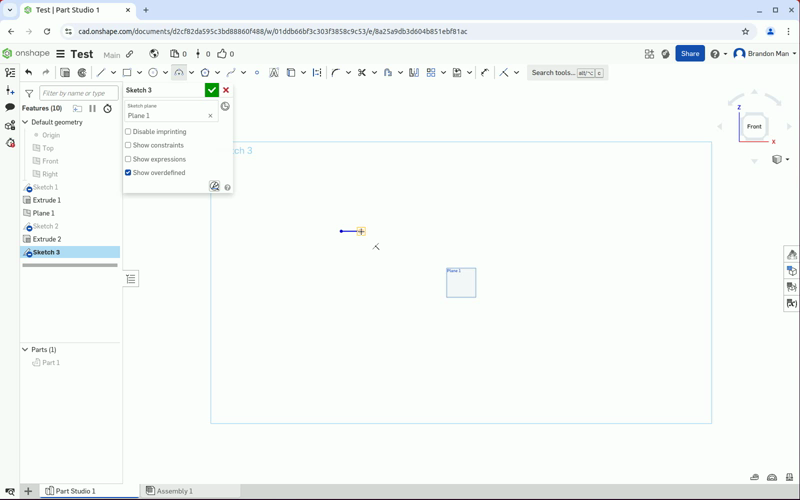
key_down(shift)
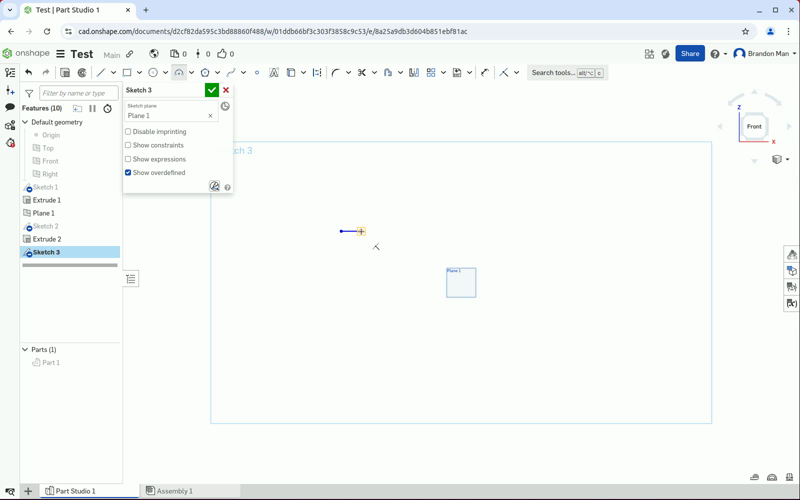
mouse_move(370, 216)
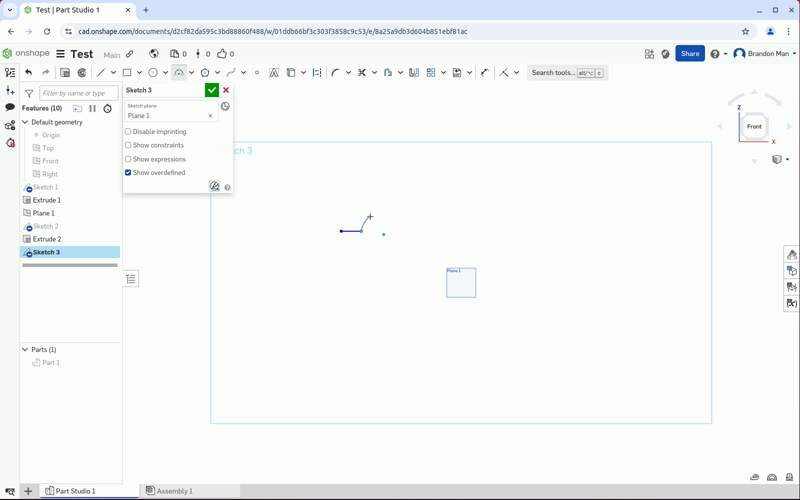
click(370, 216)
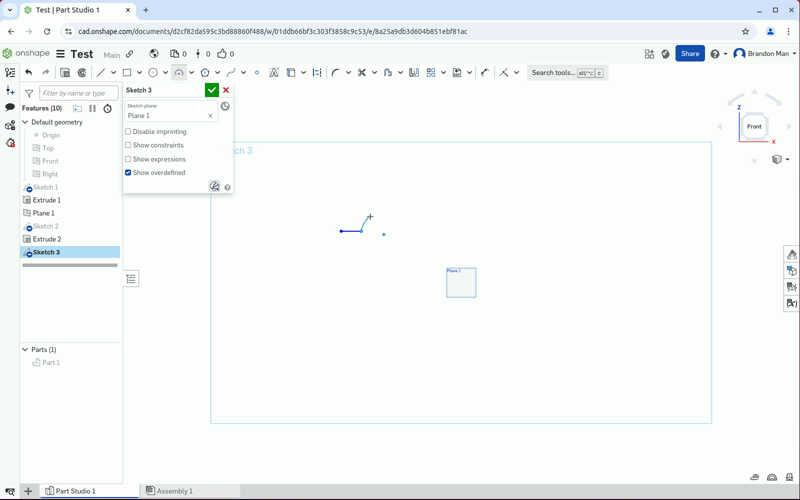
mouse_move(365, 223)
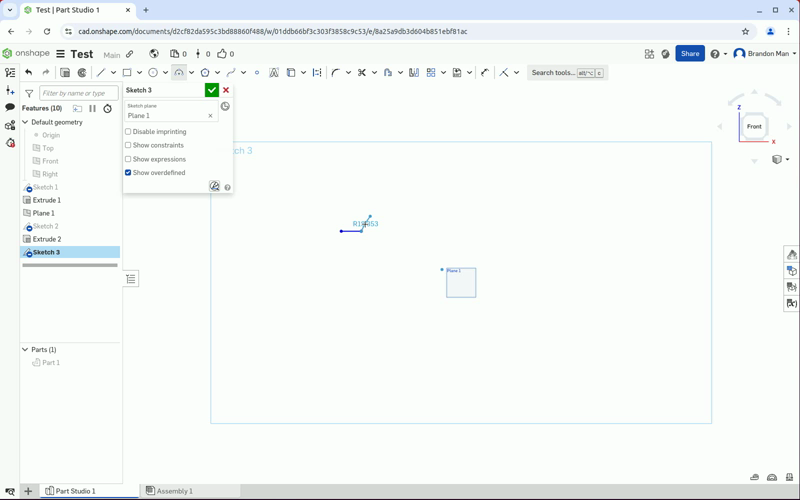
click(365, 223)
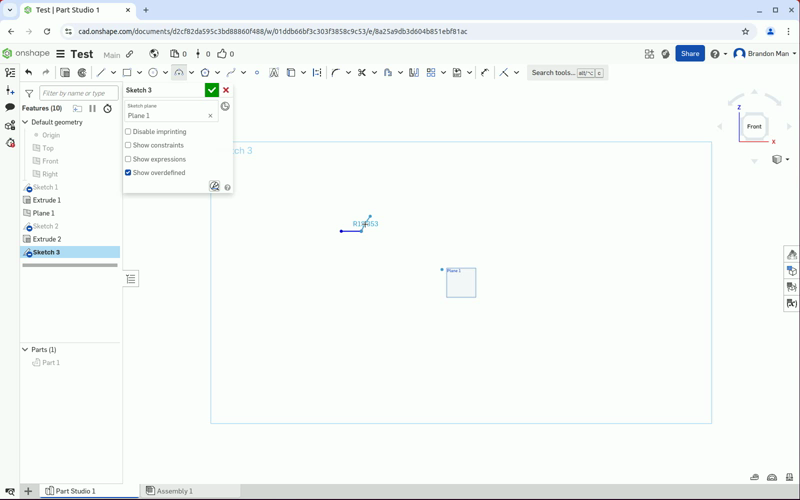
key_up(shift)
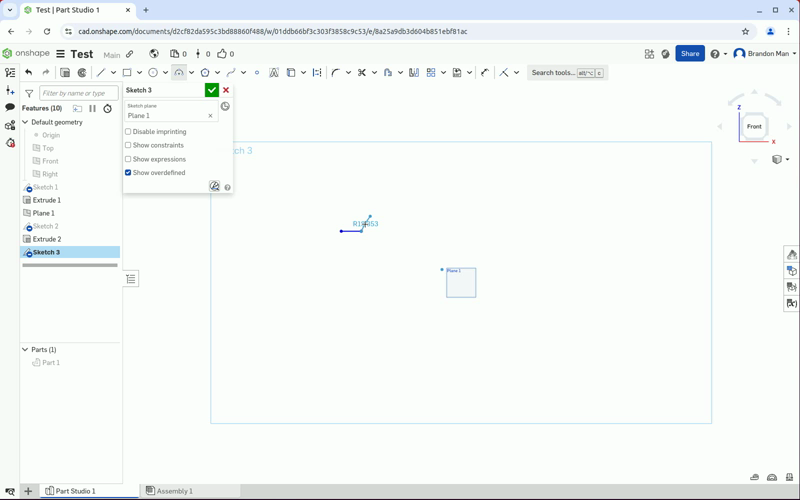
key(esc)
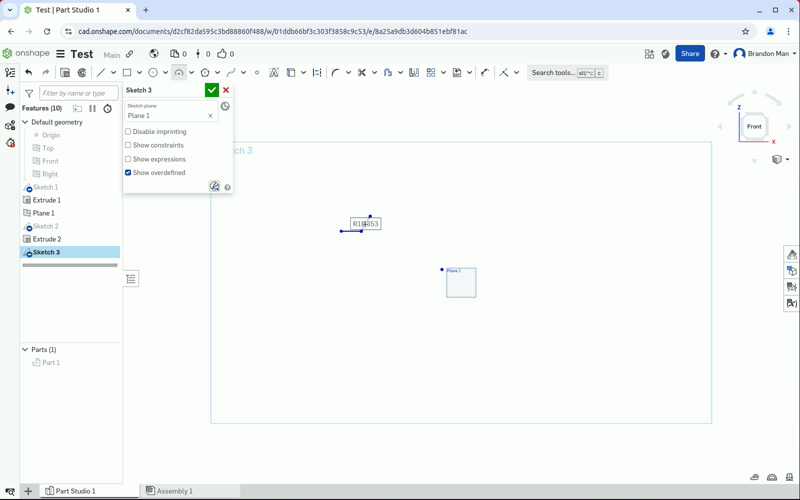
key(l)
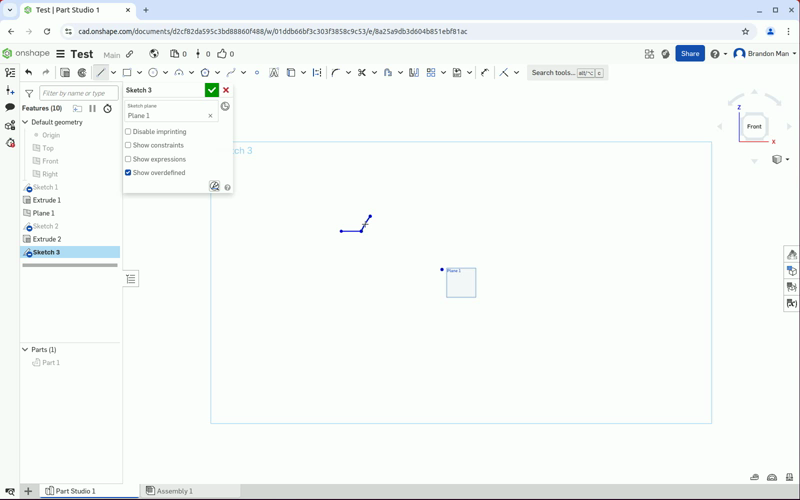
mouse_move(370, 216)
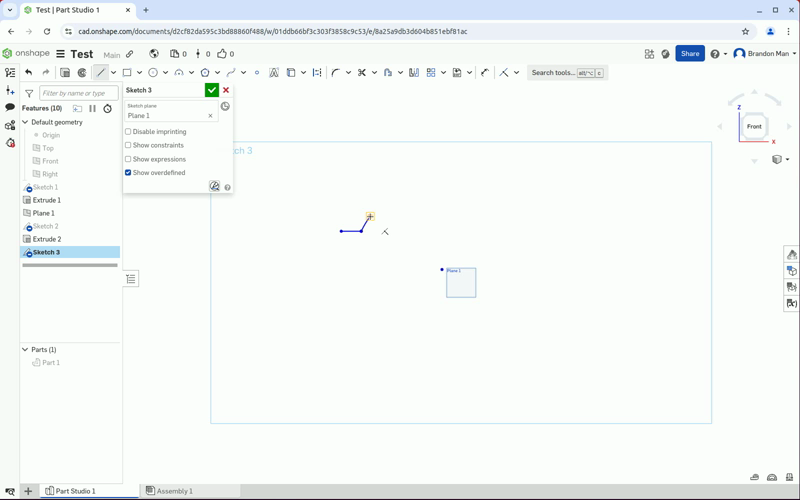
click(370, 216)
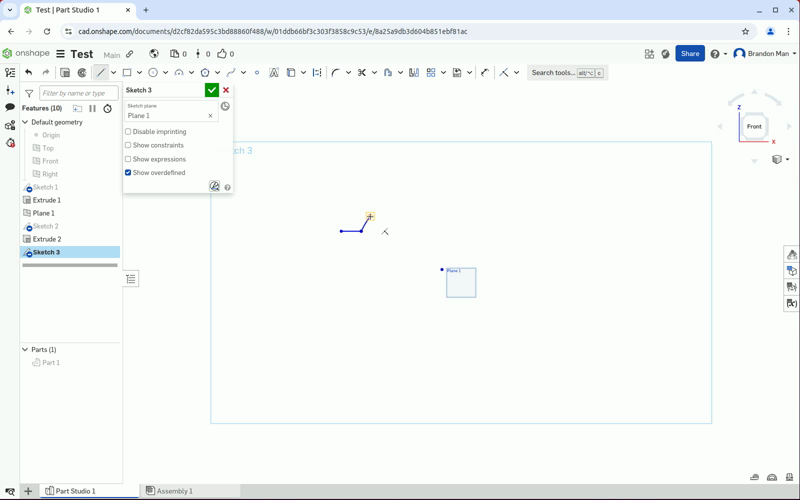
key_down(shift)
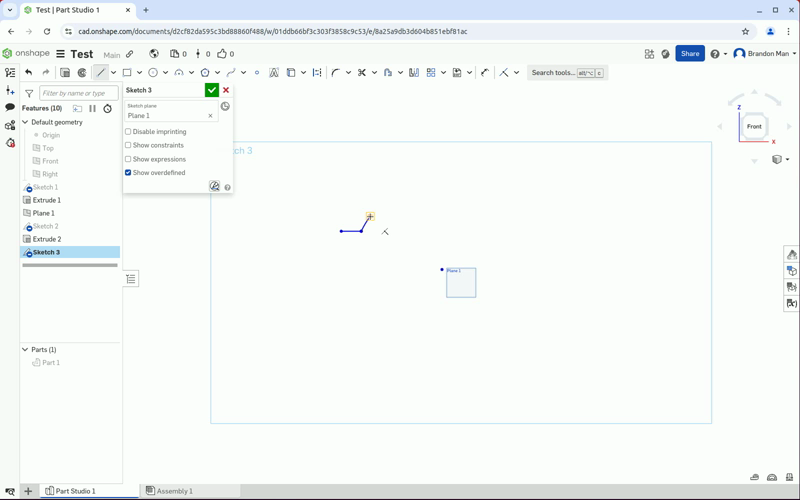
mouse_move(400, 216)
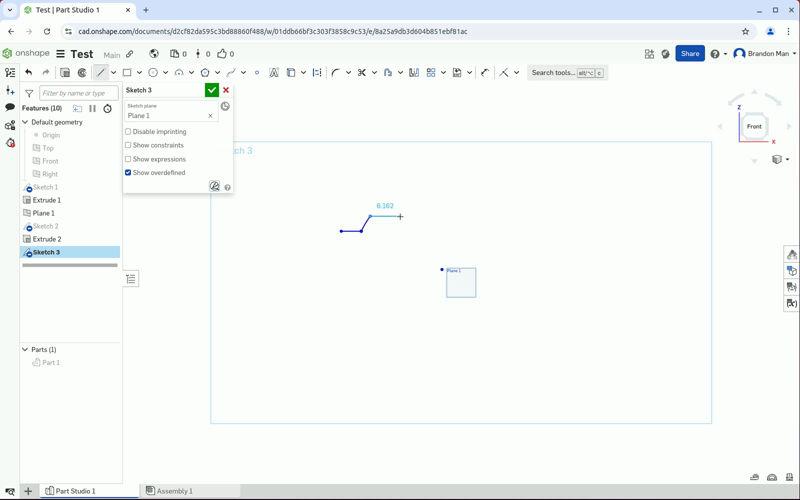
mouse_move(341, 216)
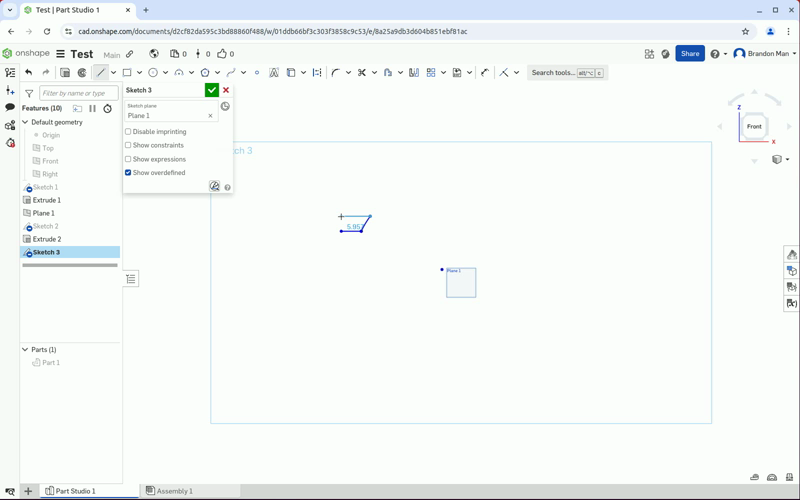
click(341, 216)
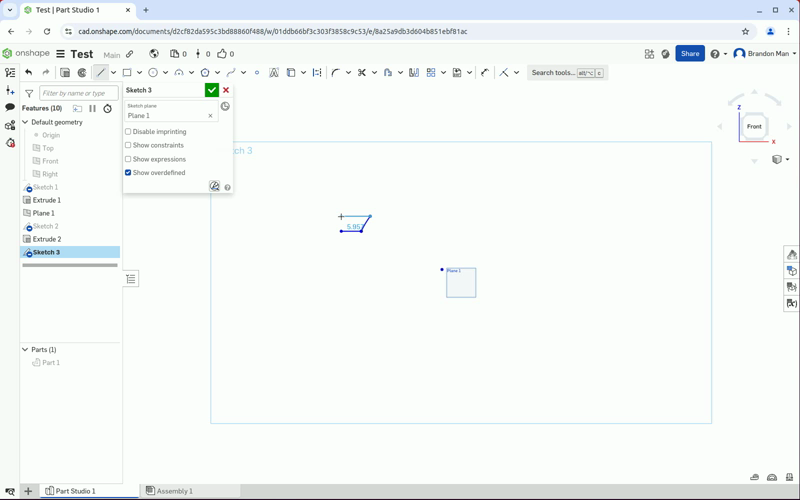
key_up(shift)
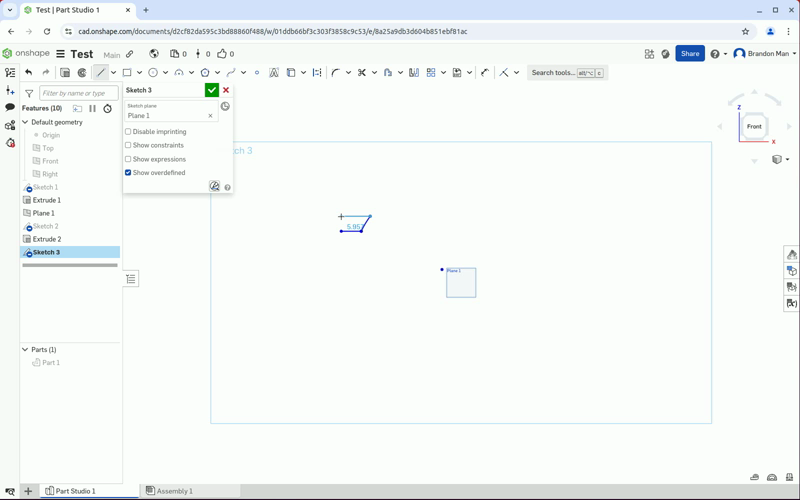
mouse_move(371, 216)
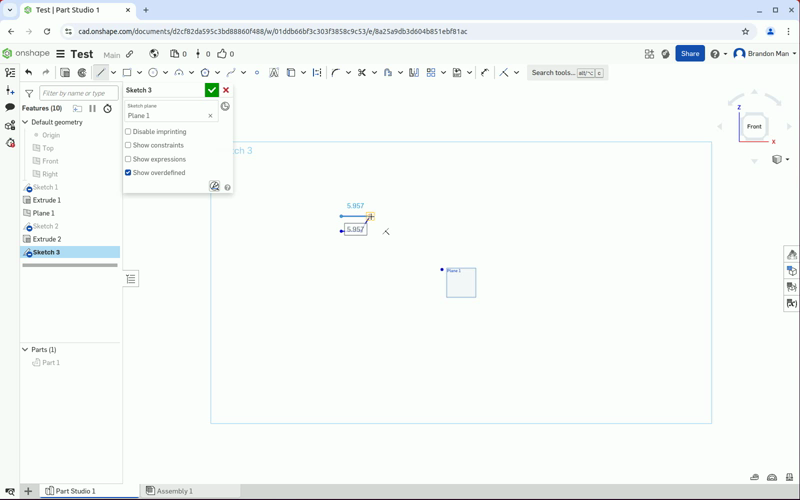
key_down(shift)
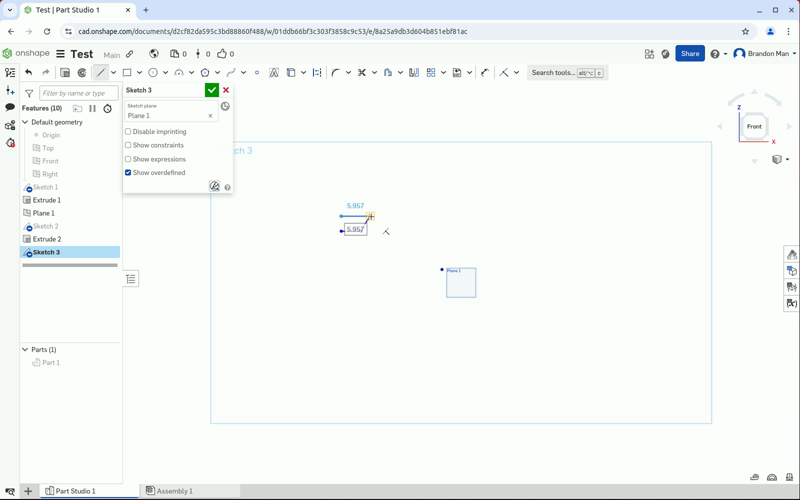
mouse_move(341, 231)
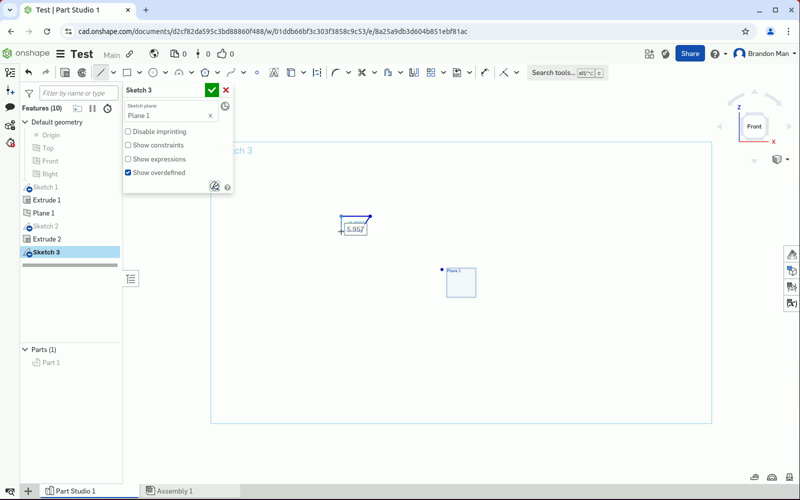
key_up(shift)
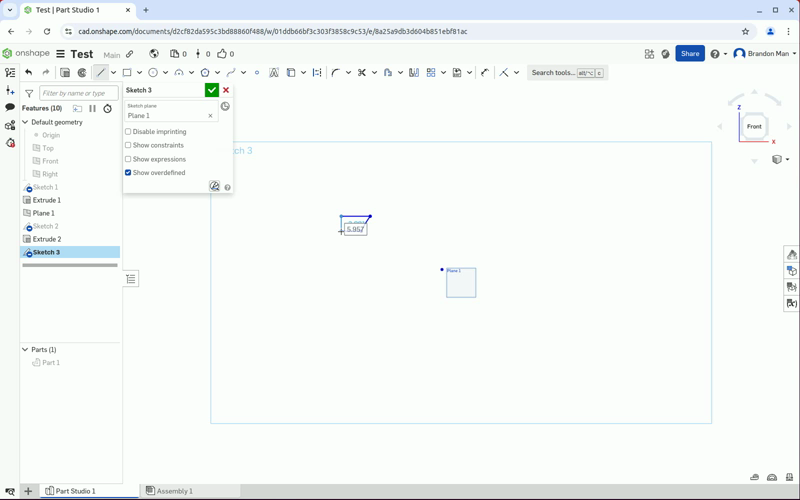
click(341, 231)
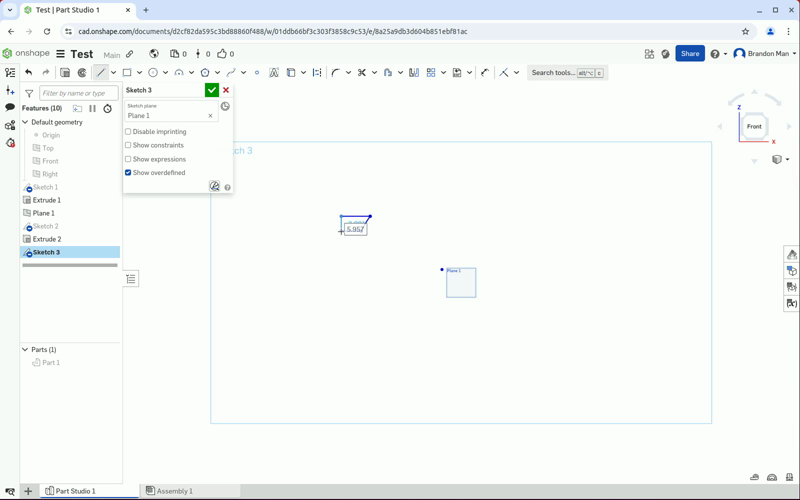
key(esc)
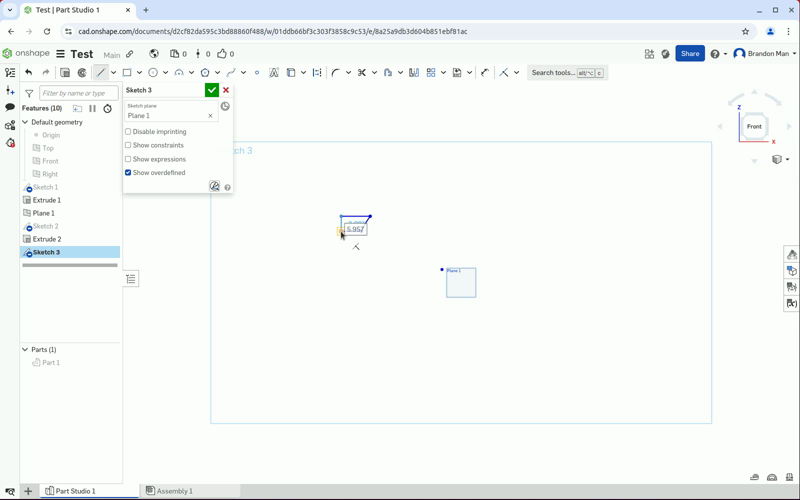
mouse_move(353, 224)
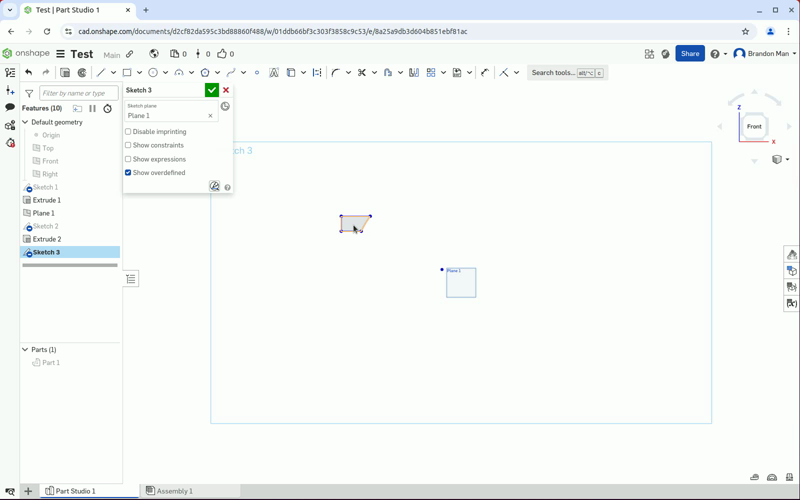
scroll(6)
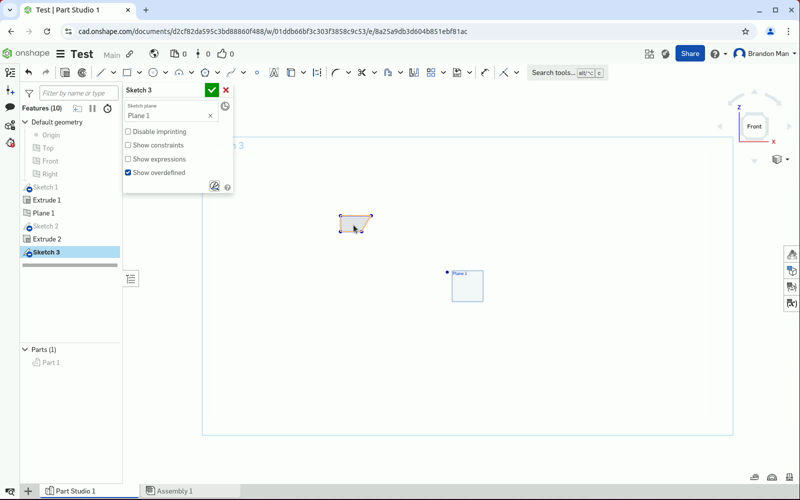
scroll(6)
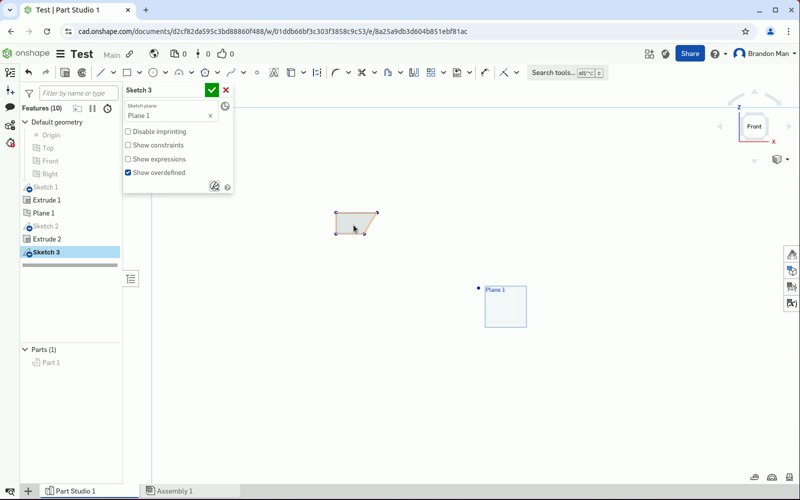
scroll(6)
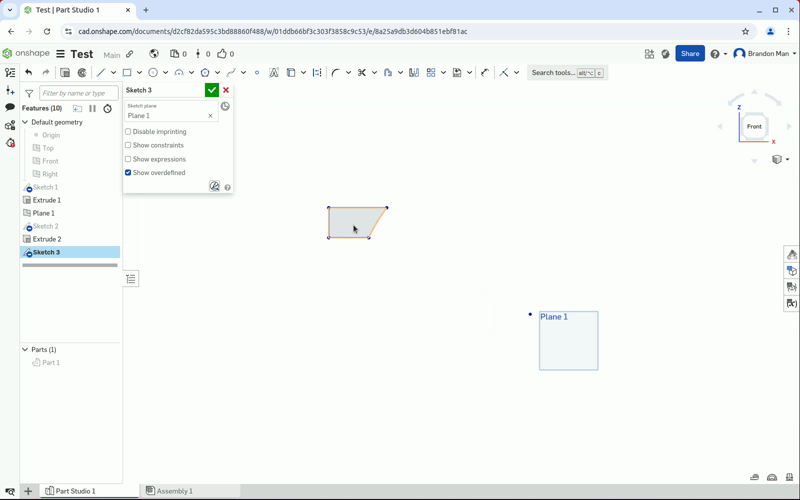
scroll(6)
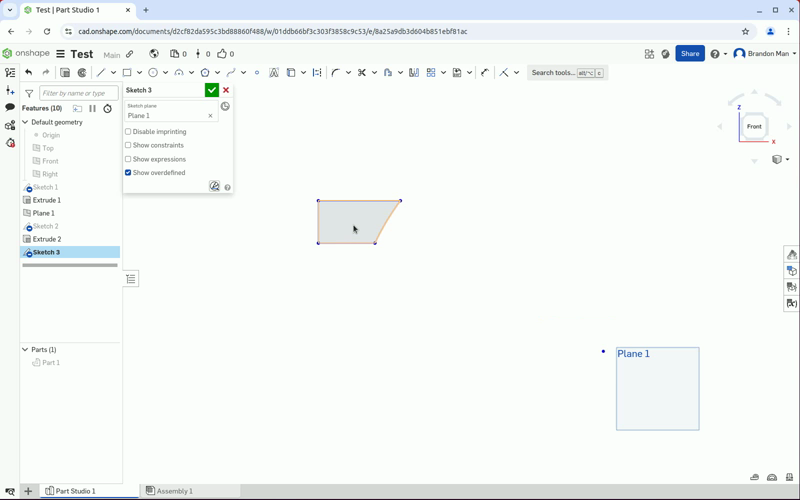
scroll(6)
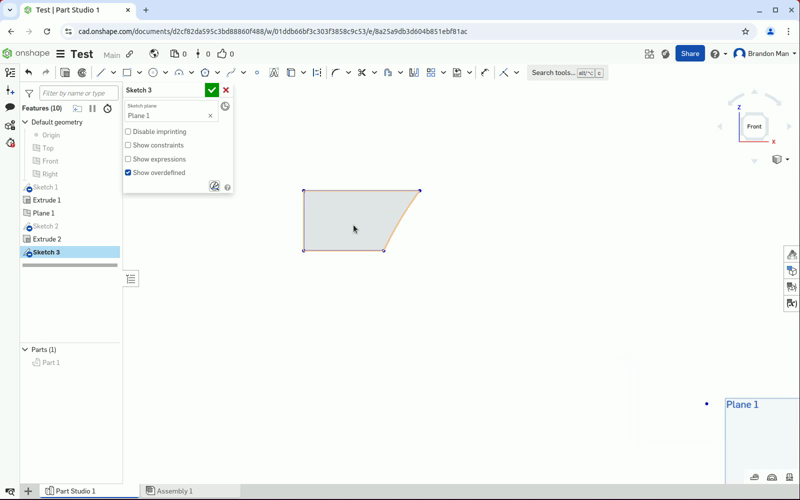
scroll(6)
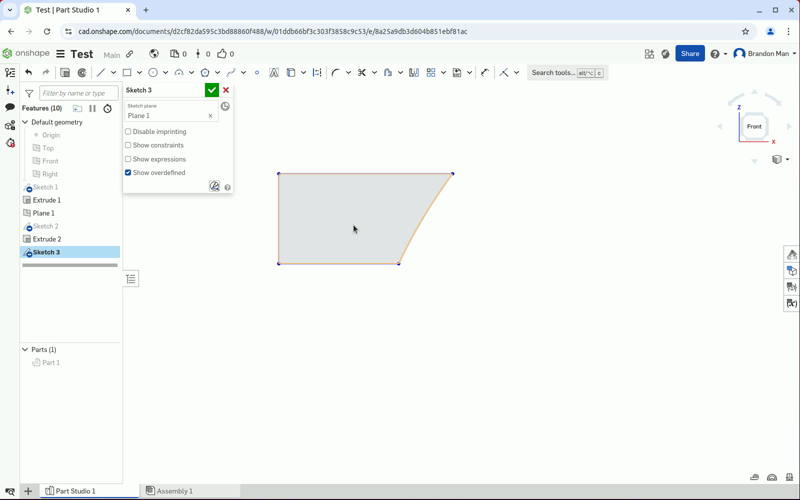
scroll(6)
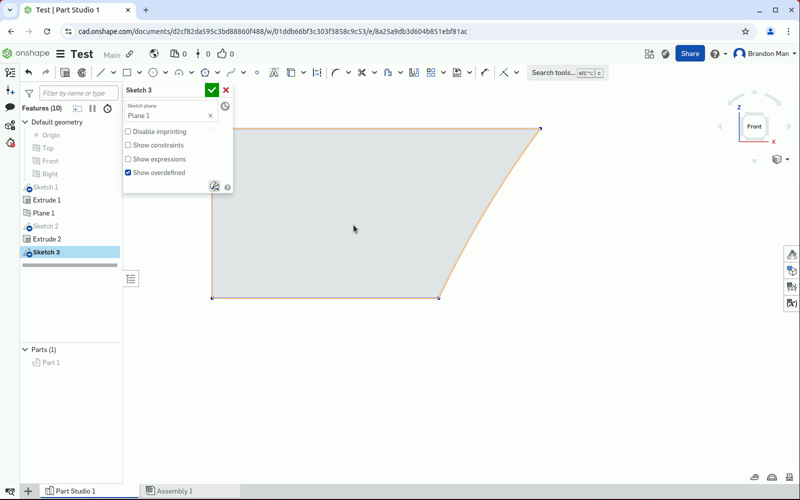
click(353, 224)
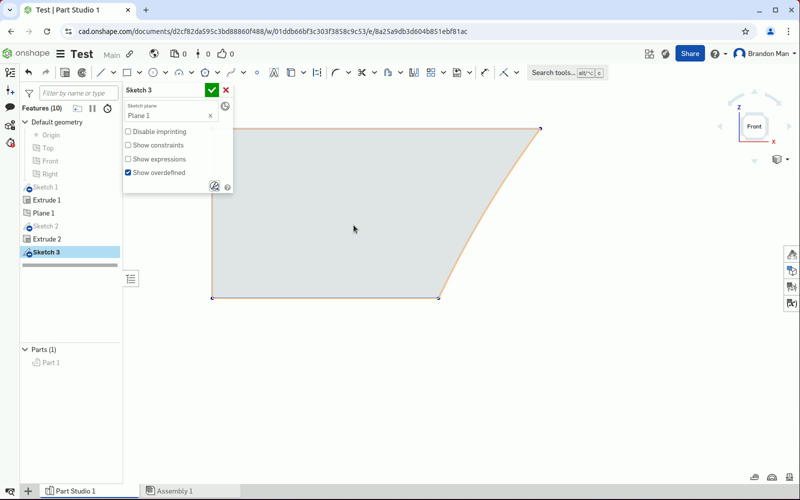
scroll(-6)
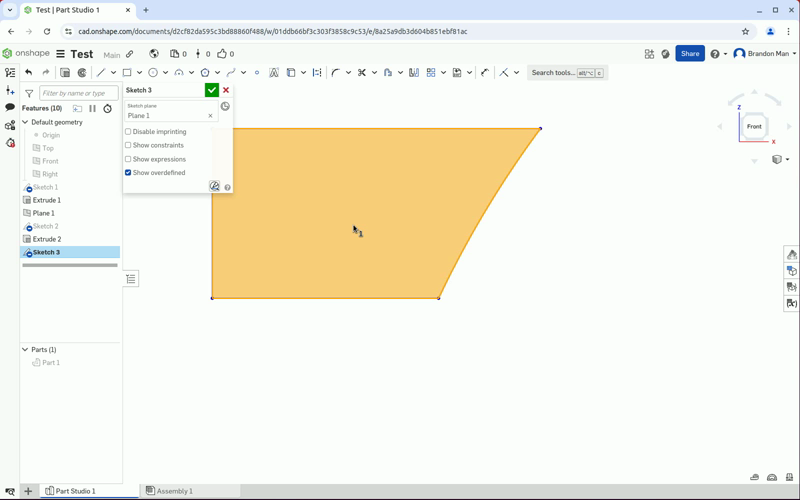
scroll(-6)
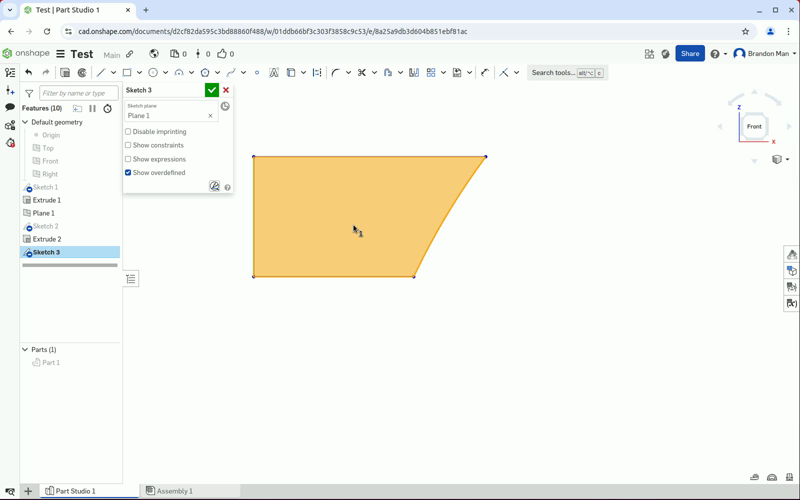
scroll(-6)
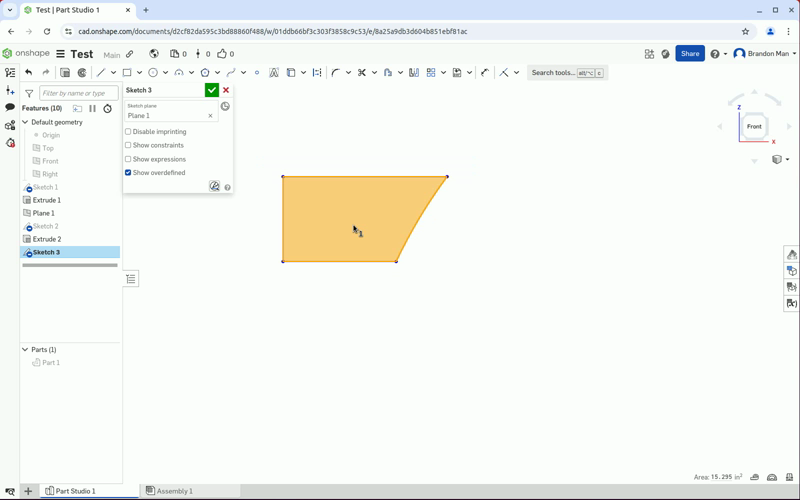
scroll(-6)
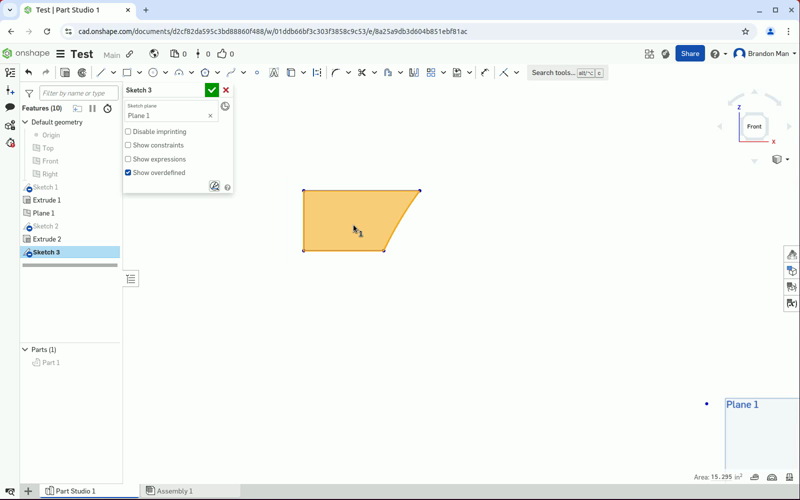
scroll(-6)
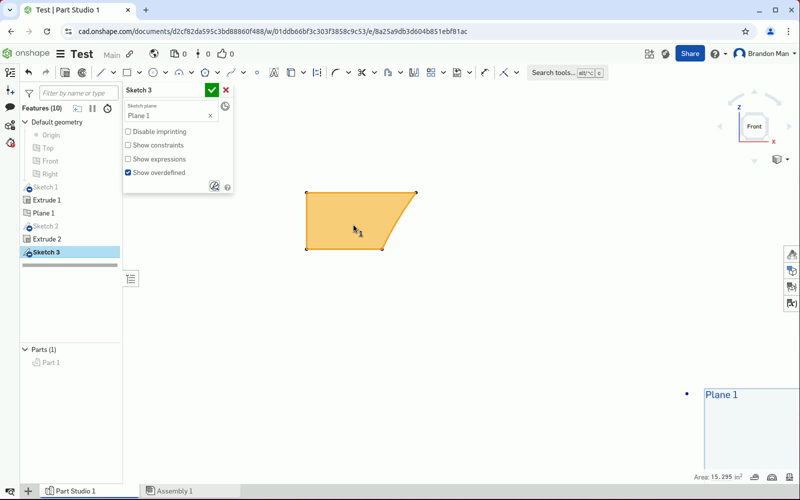
scroll(-6)
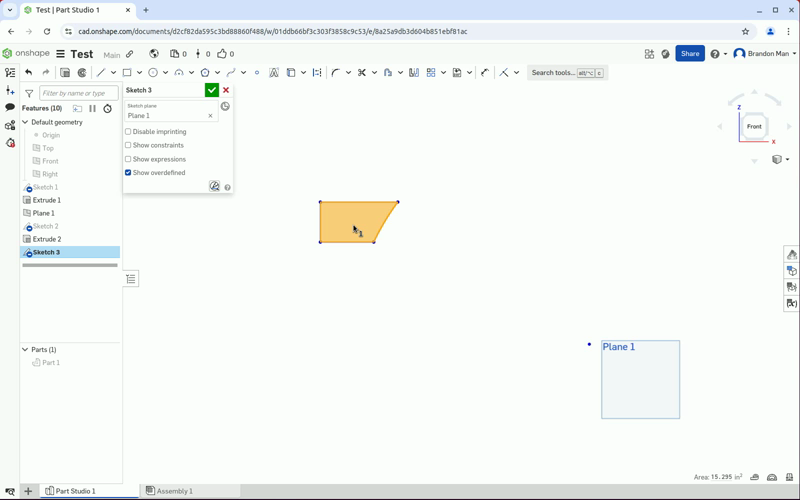
scroll(-6)
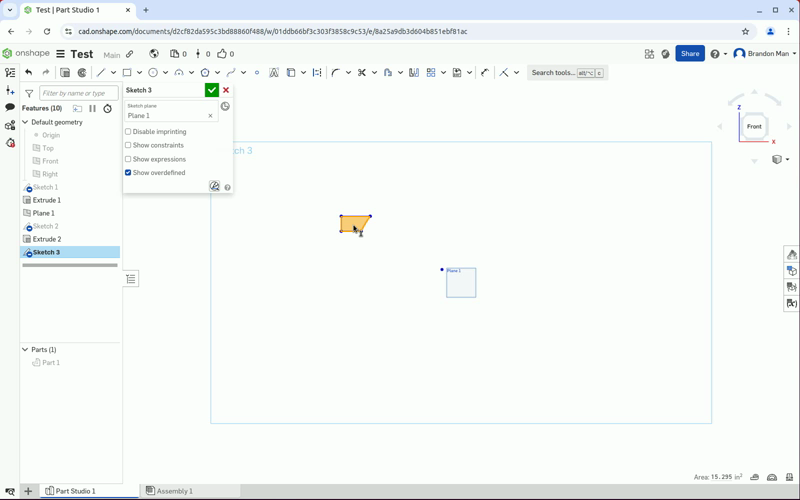
mouse_move(73, 352)
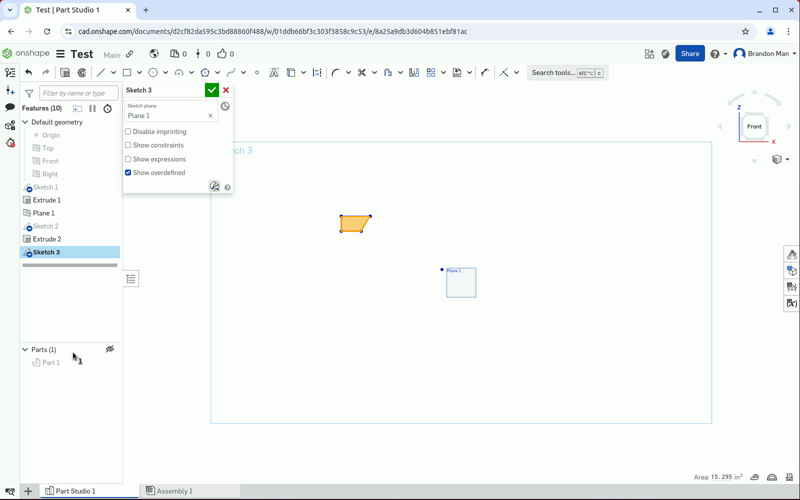
key(shift+y)
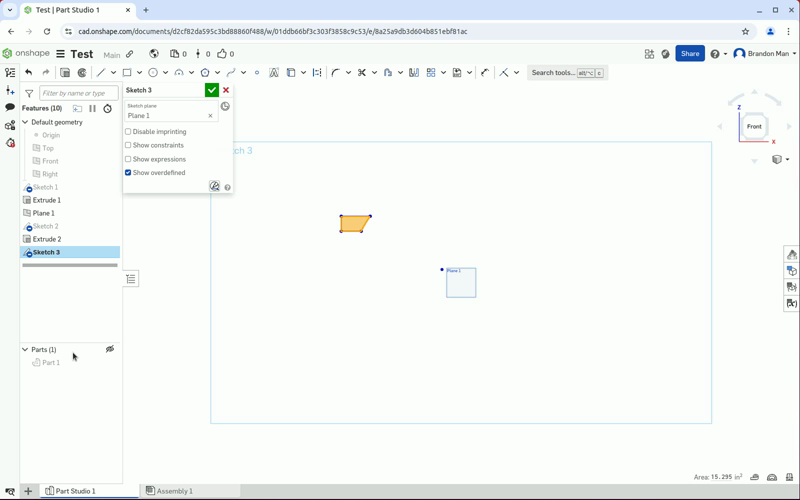
key(shift+e)
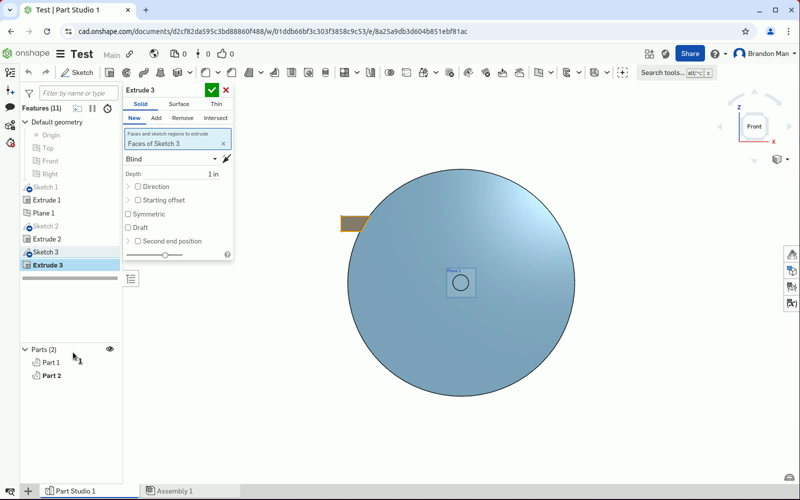
mouse_move(143, 106)
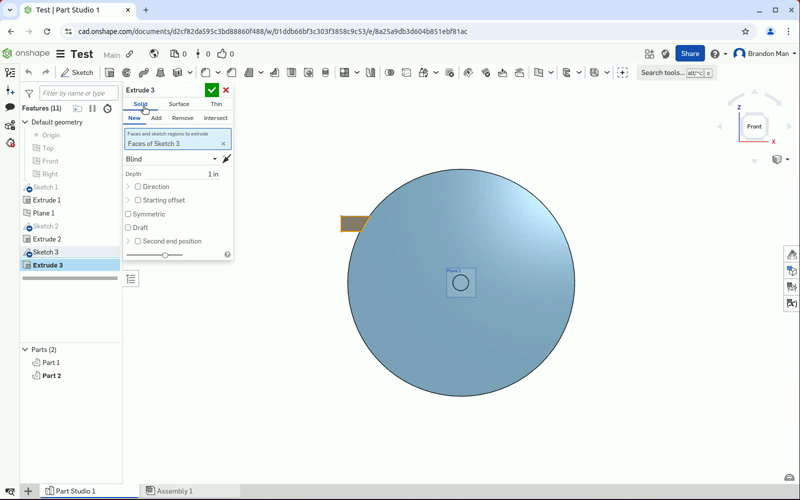
click(143, 106)
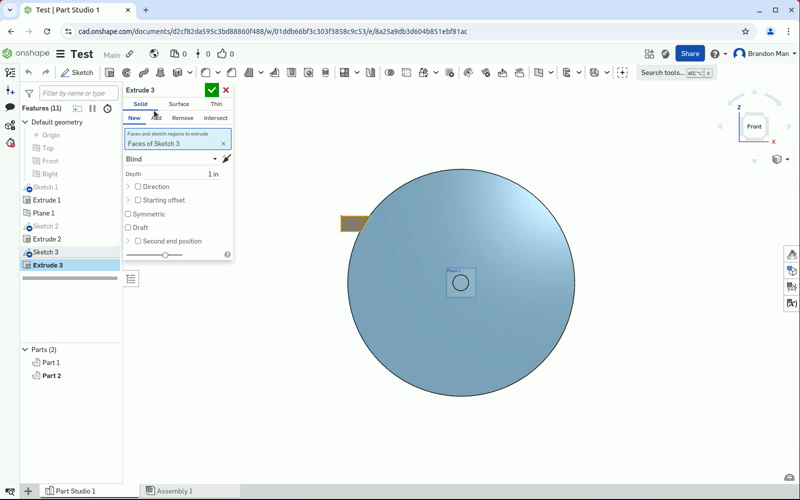
mouse_move(186, 120)
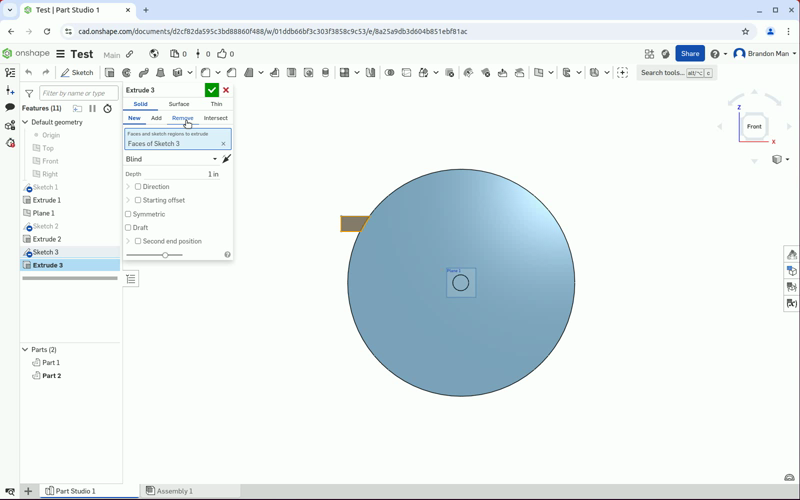
click(186, 120)
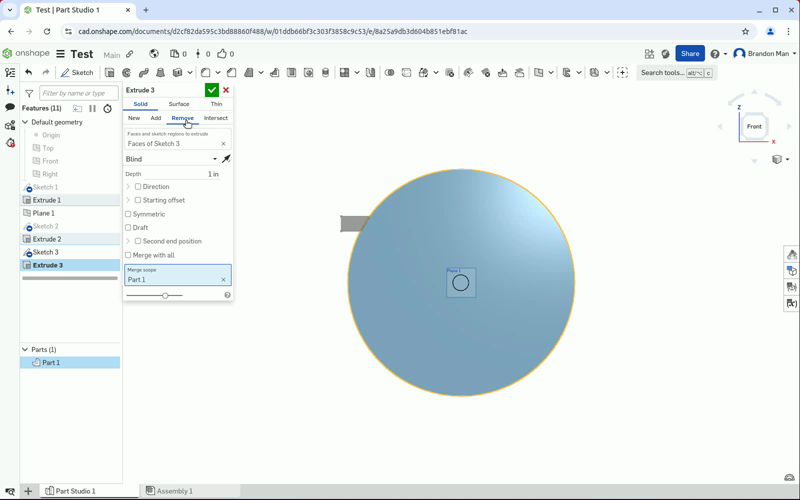
key(tab, 4)
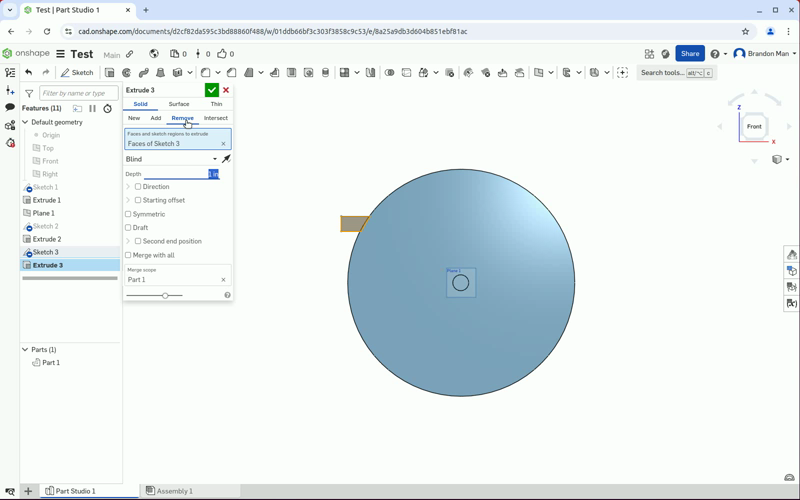
text(5.777)
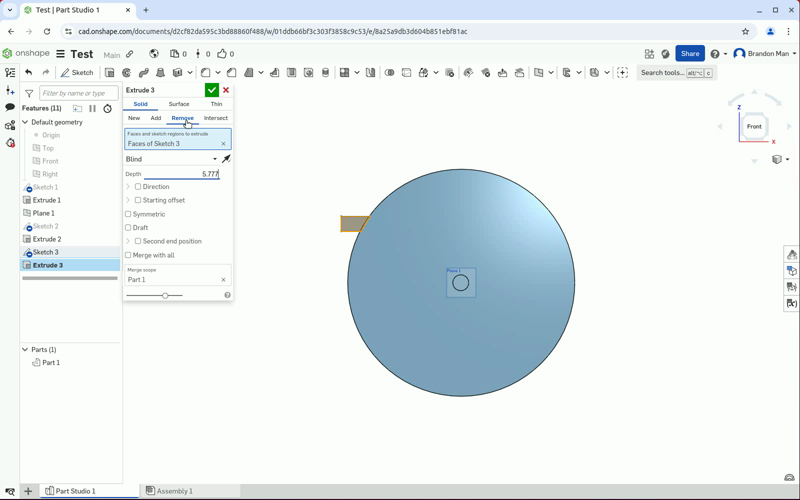
key(tab, 6)
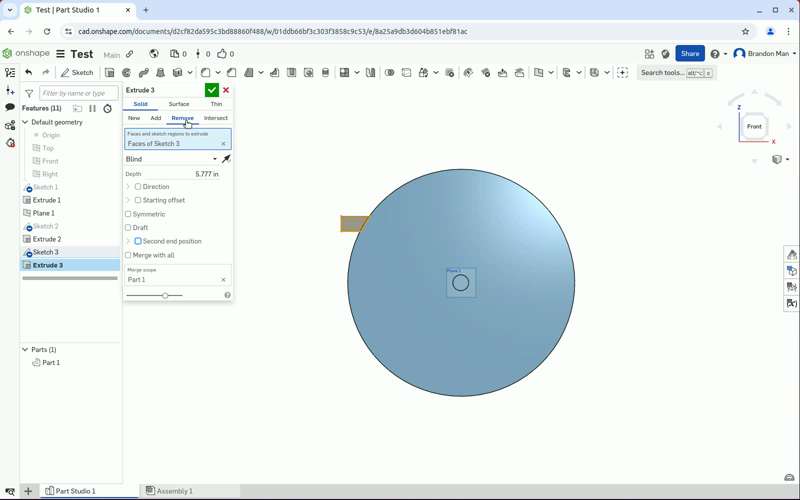
key(space)
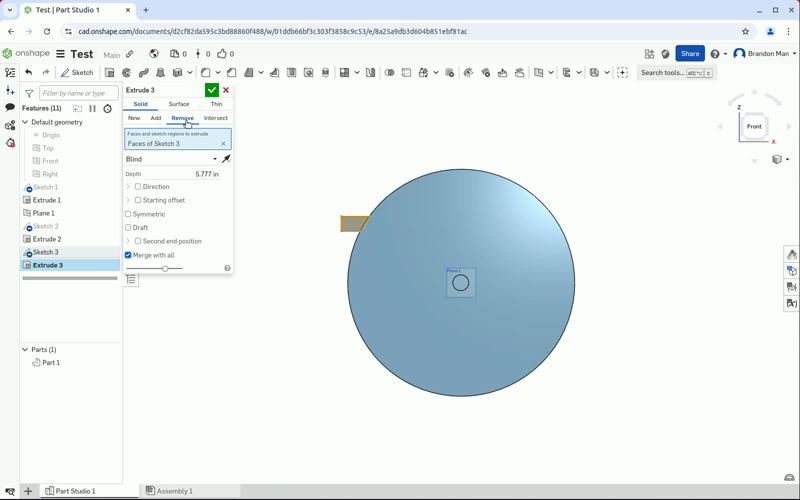
key(enter)
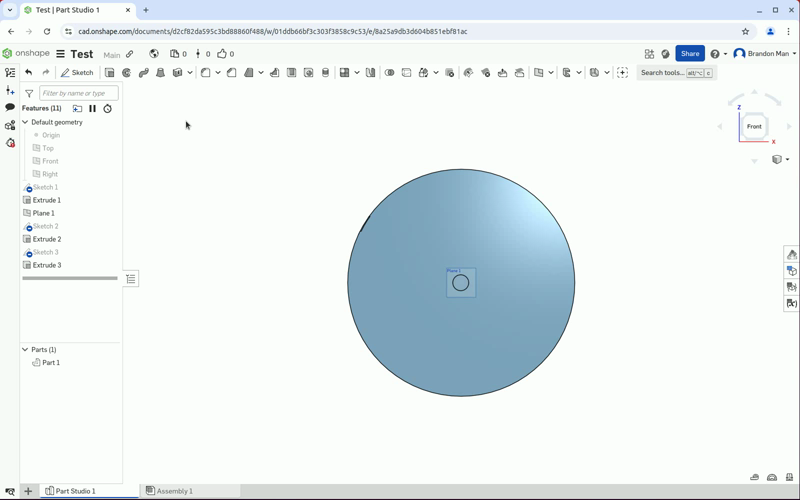
key(shift+h)
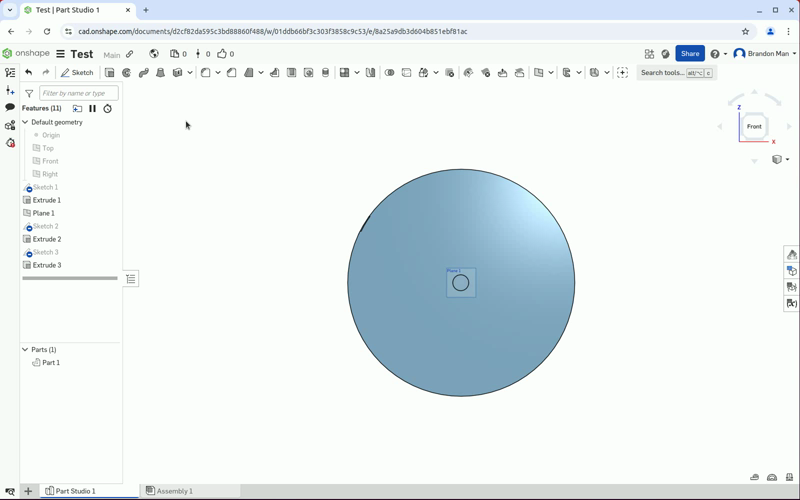
key(shift+h)
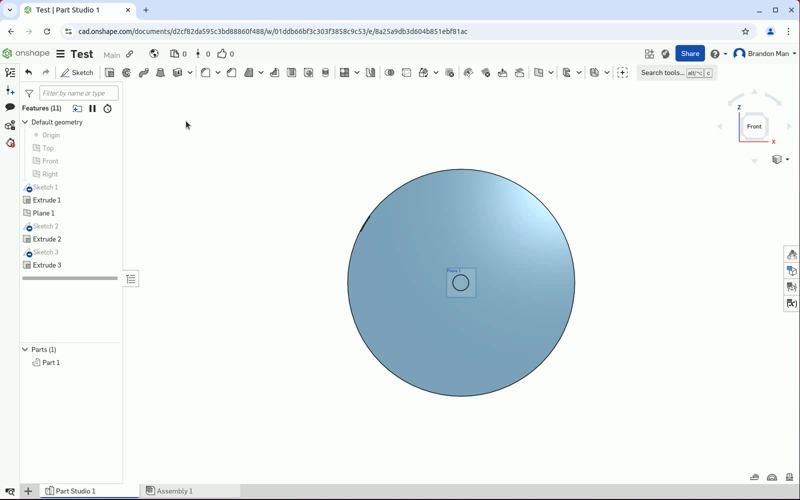
mouse_move(73, 189)
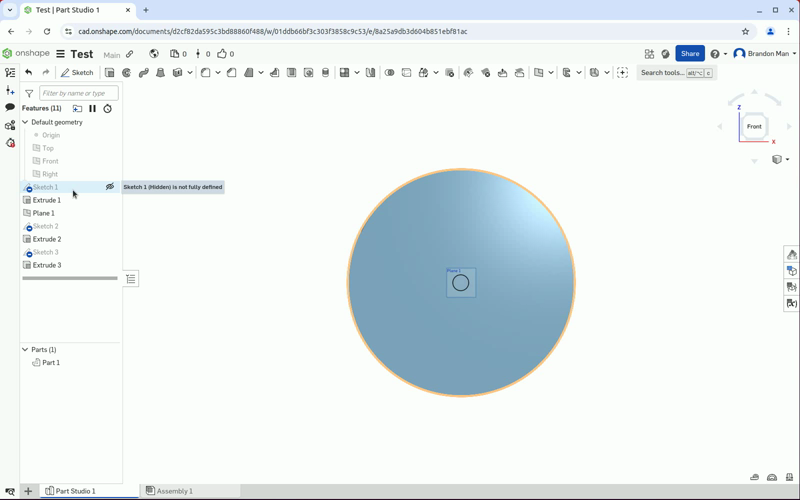
click(73, 189)
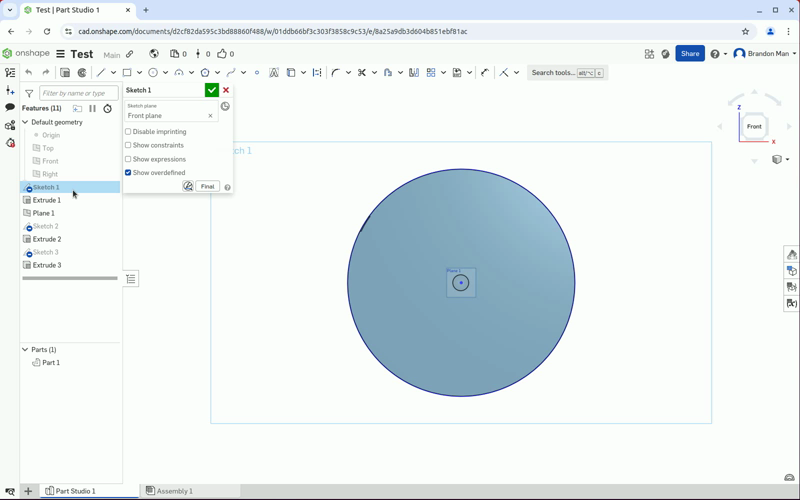
mouse_move(229, 92)
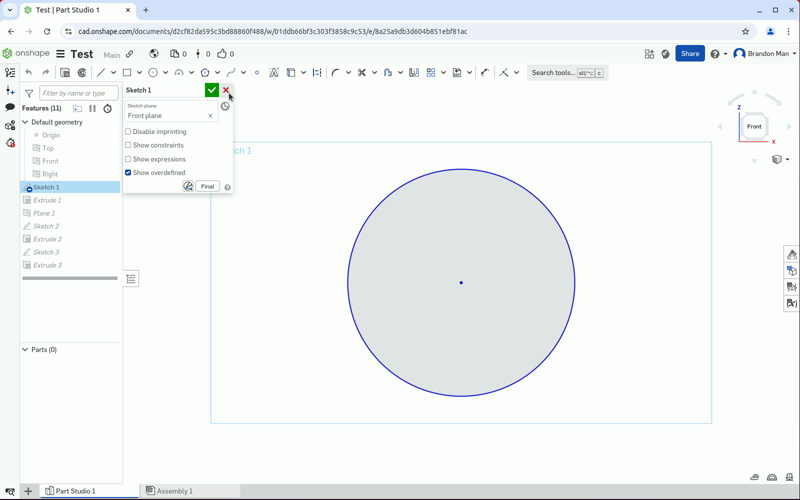
click(229, 92)
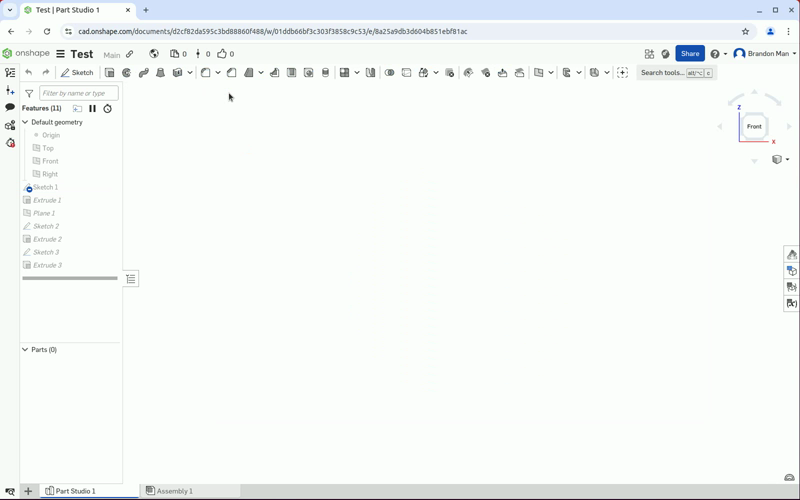
key(shift+s)
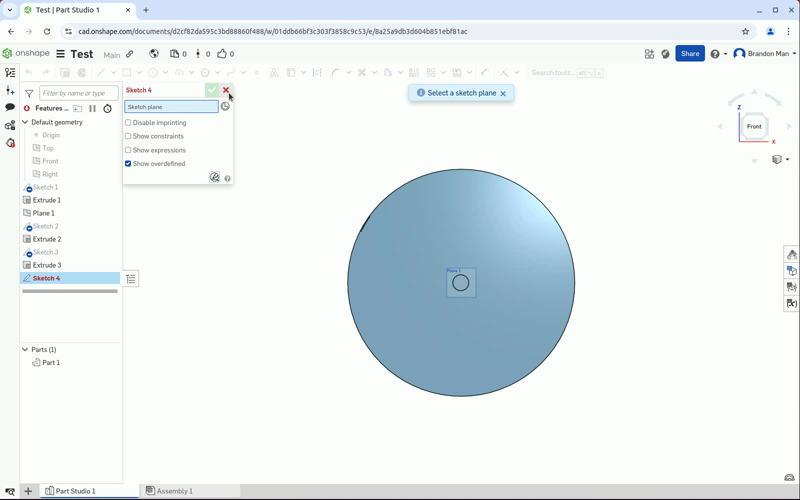
mouse_move(73, 215)
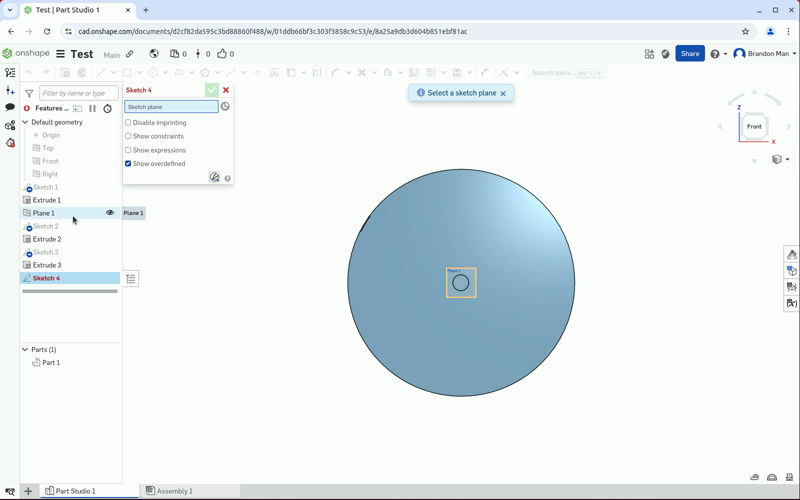
click(73, 215)
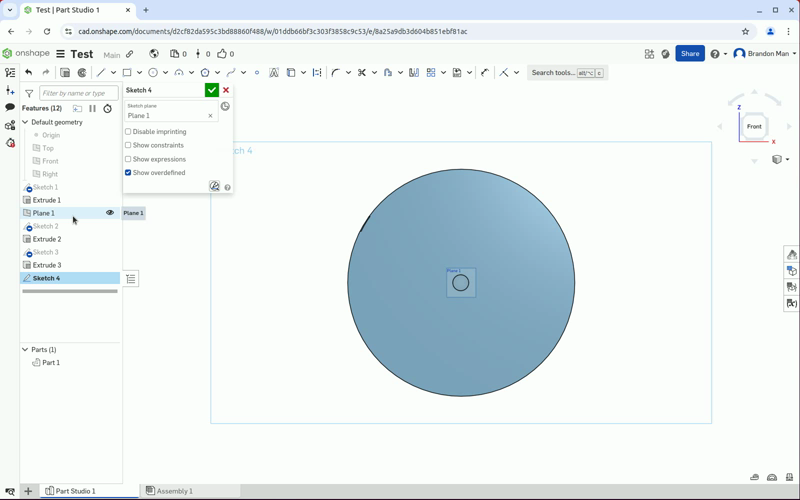
mouse_move(73, 352)
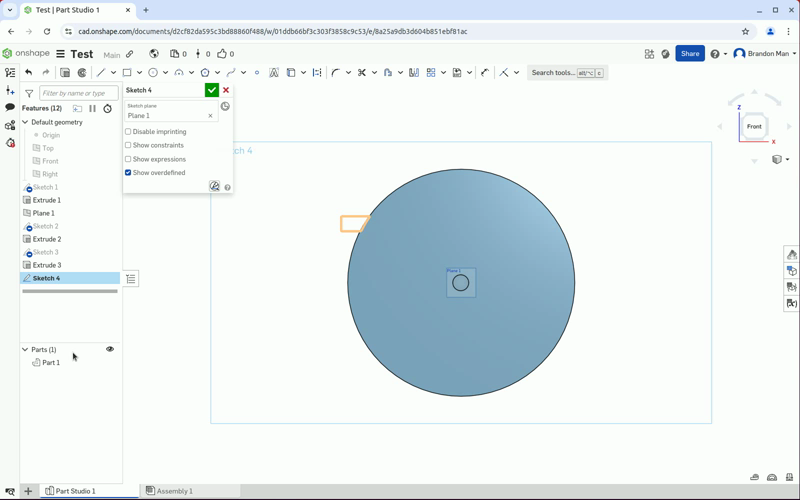
key(y)
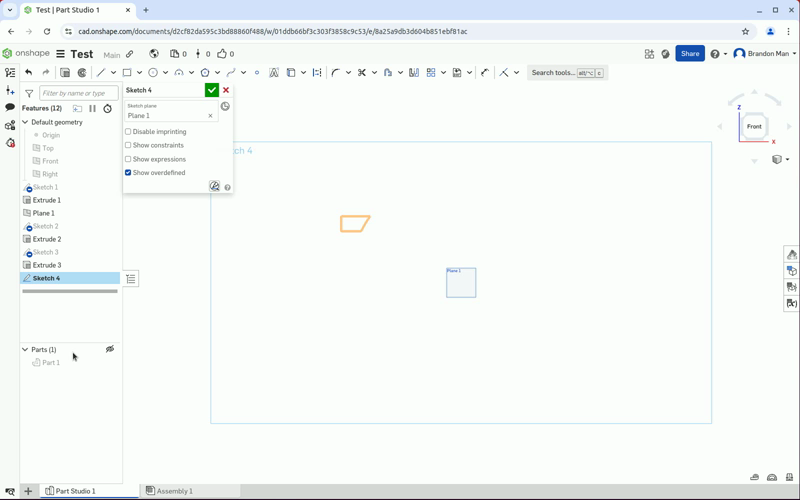
key(c)
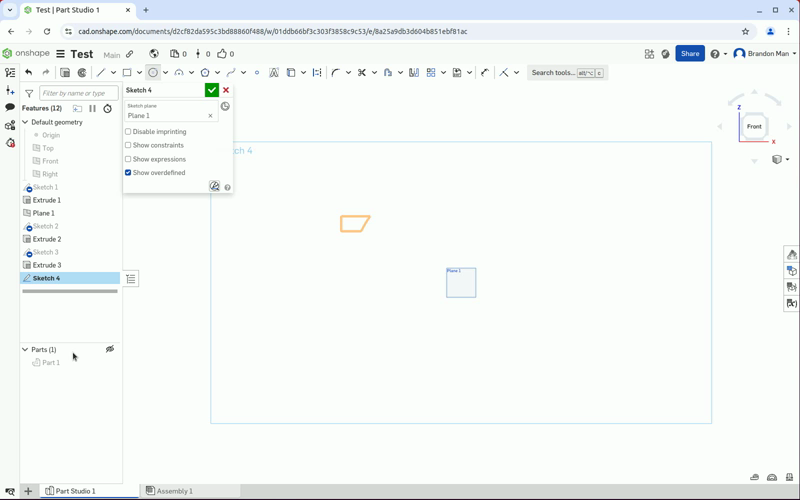
key_down(shift)
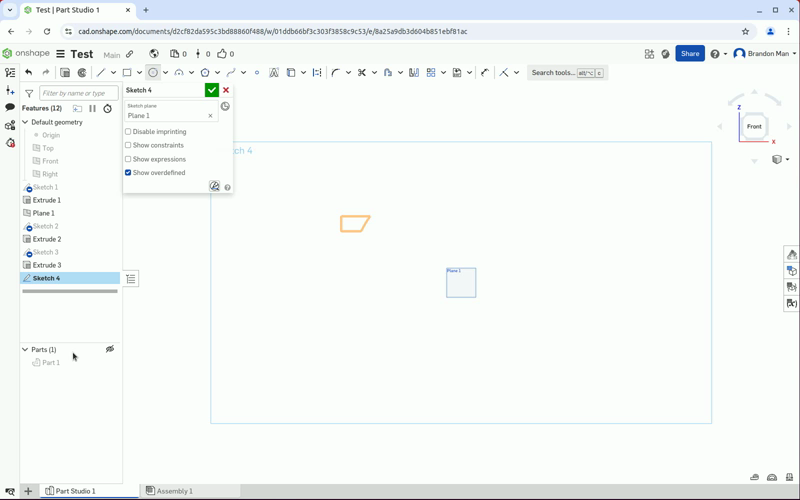
mouse_move(461, 185)
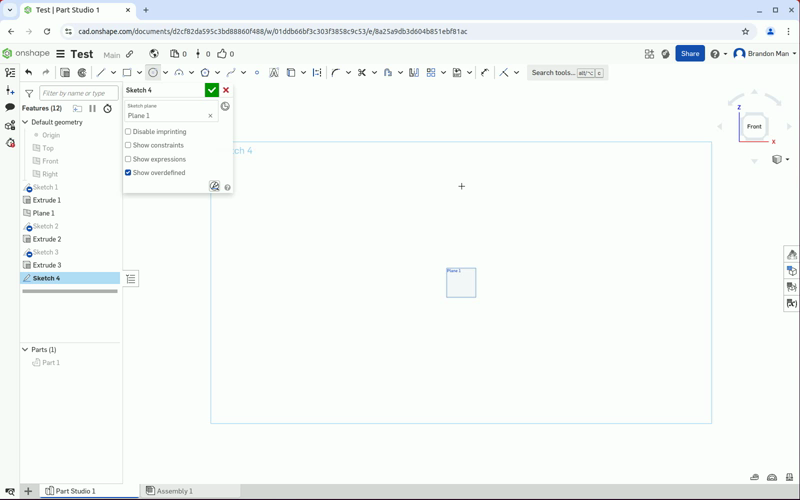
click(461, 185)
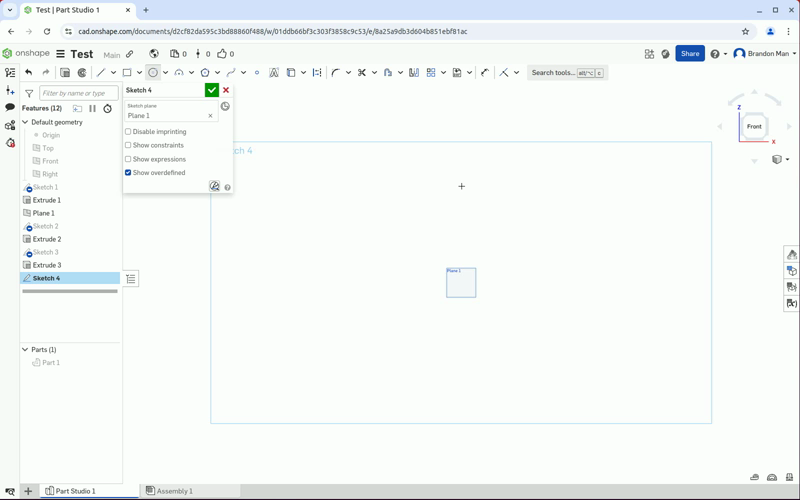
key_up(shift)
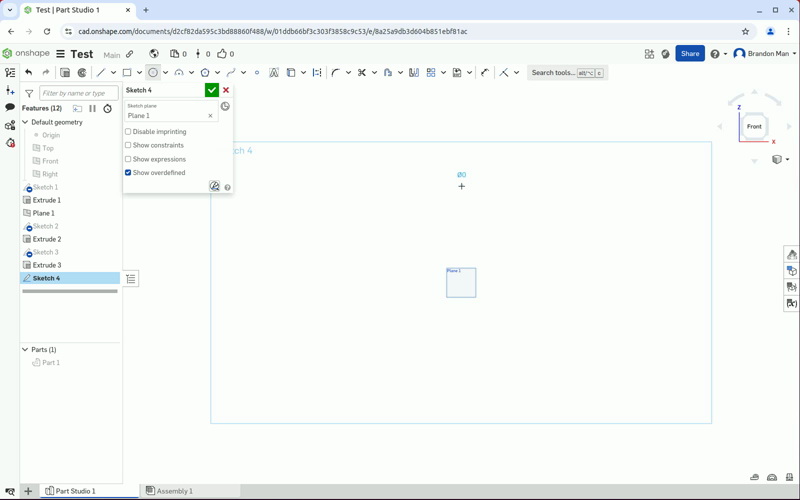
mouse_move(468, 185)
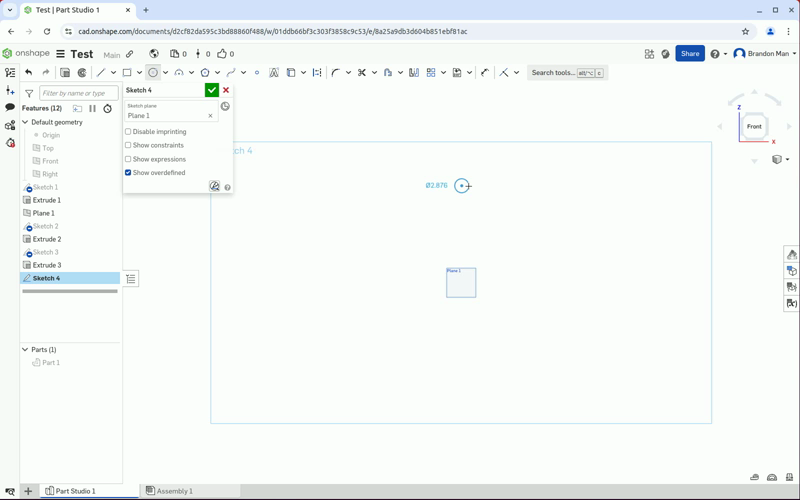
click(468, 185)
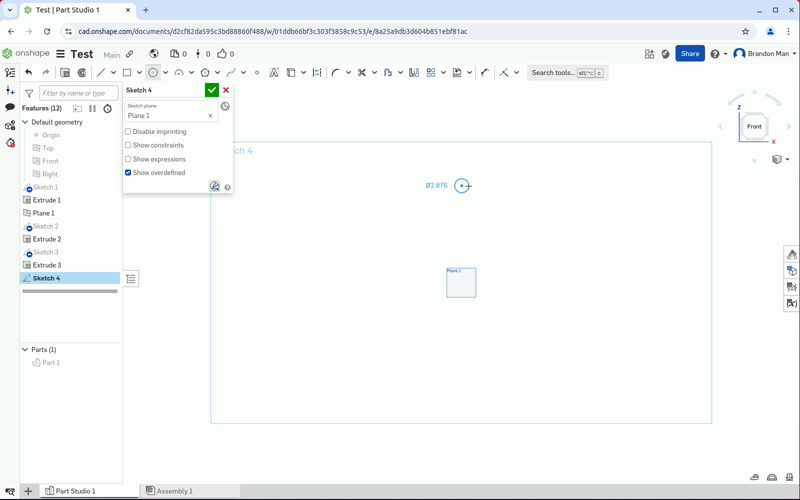
key(esc)
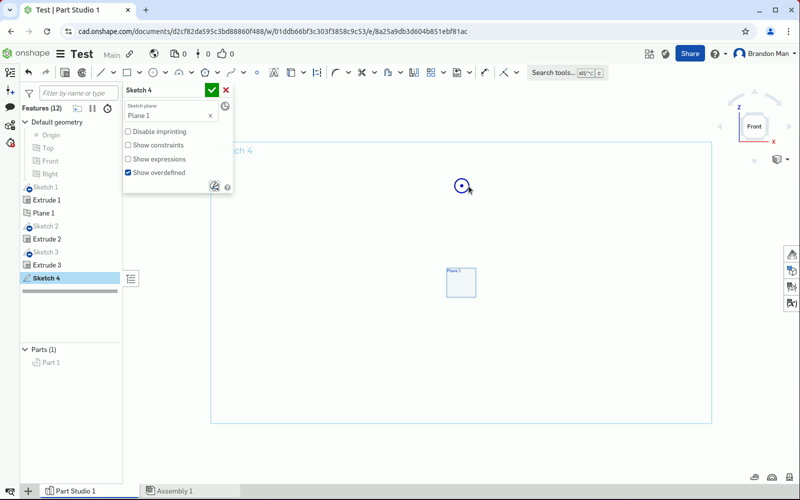
mouse_move(464, 190)
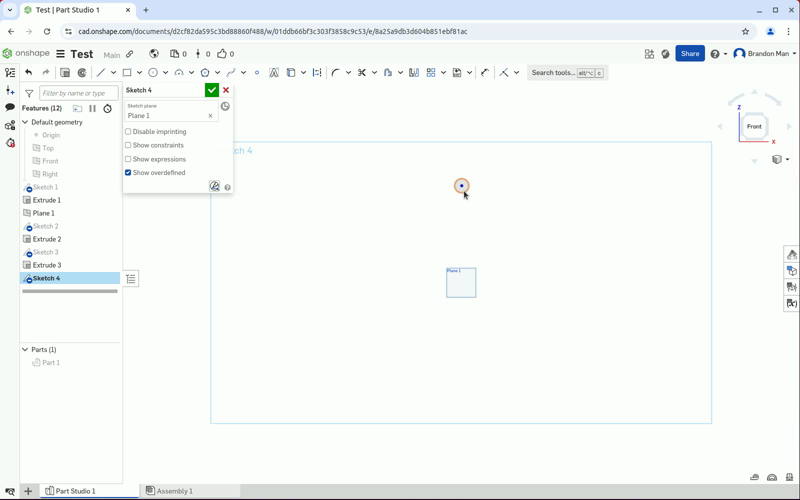
scroll(6)
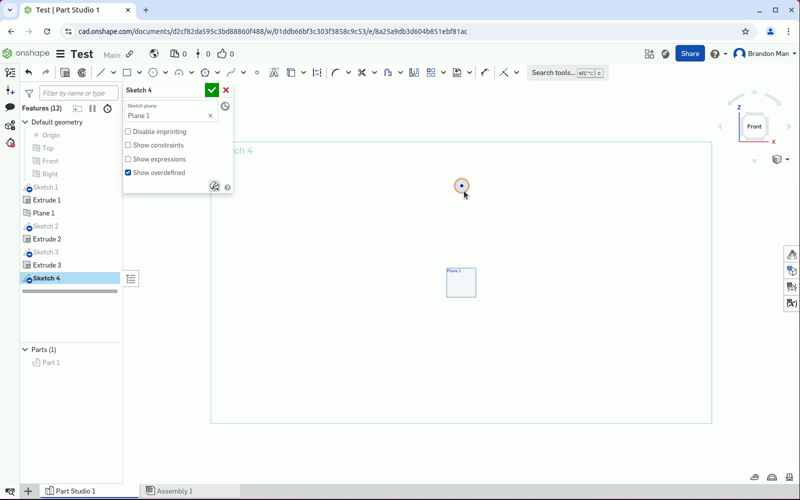
scroll(6)
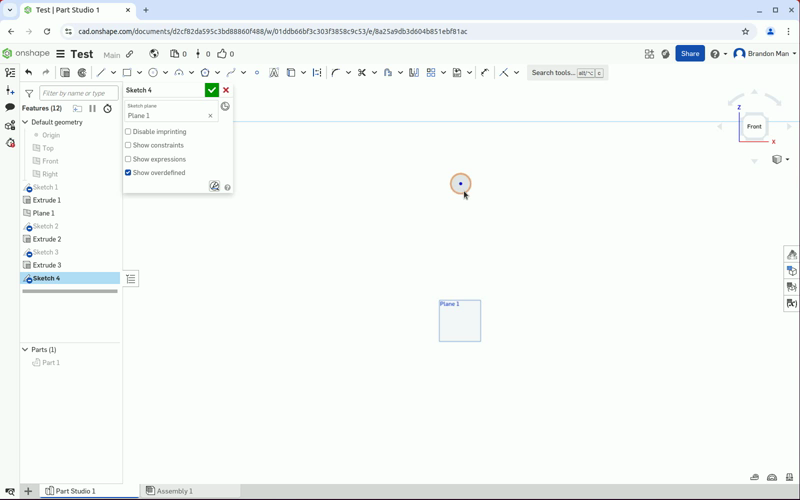
scroll(6)
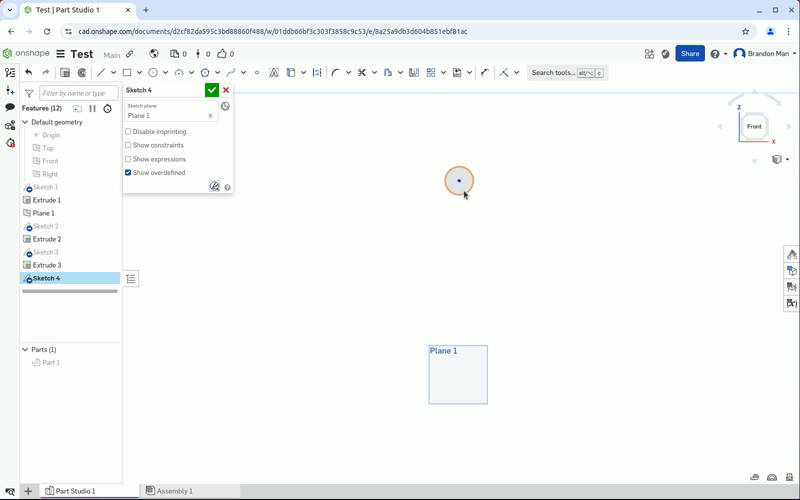
scroll(6)
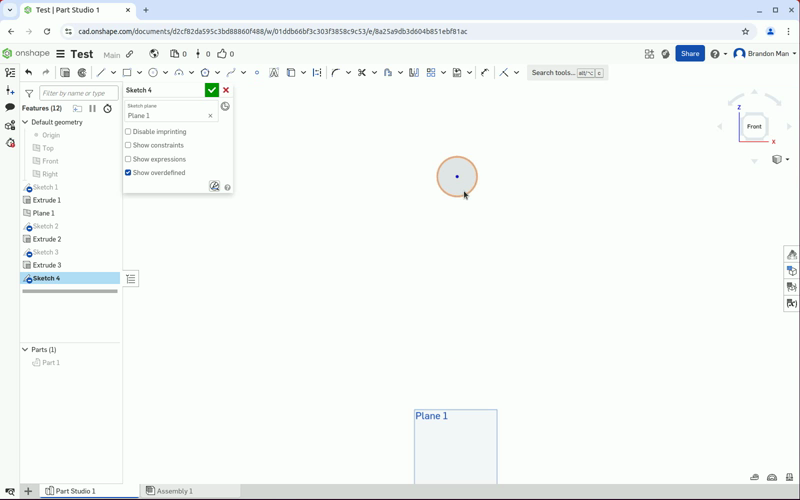
scroll(6)
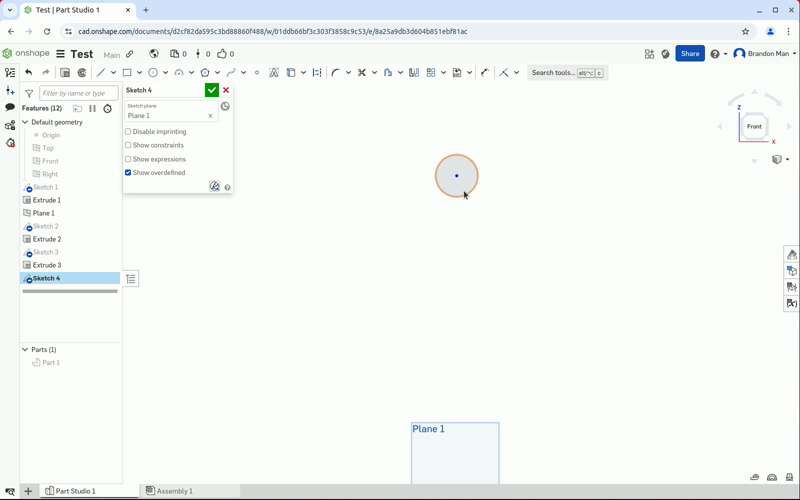
scroll(6)
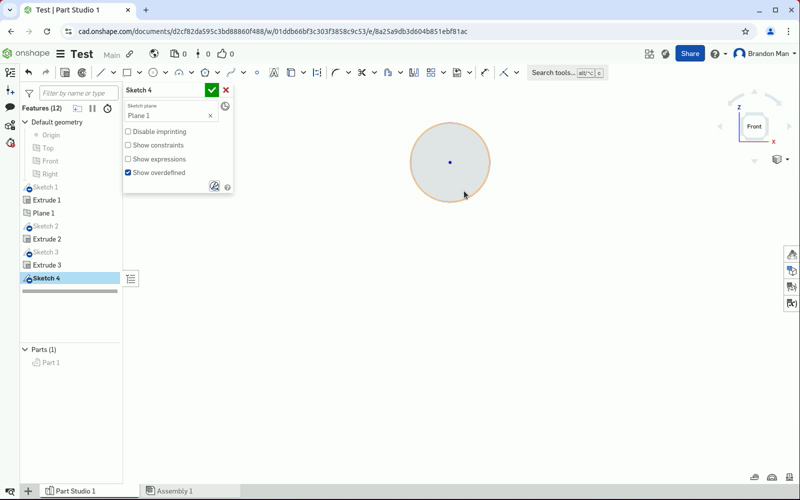
scroll(6)
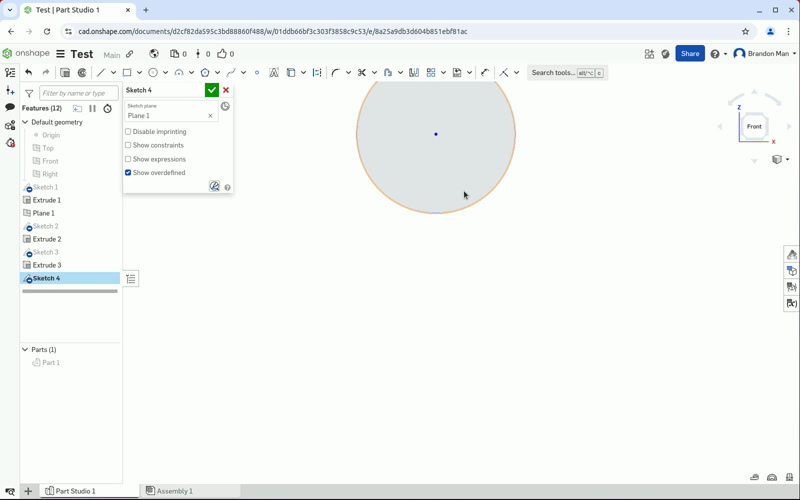
click(464, 190)
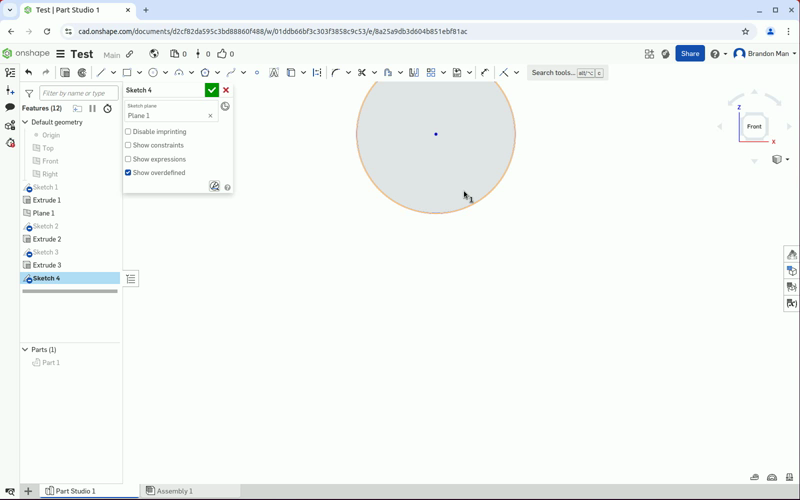
scroll(-6)
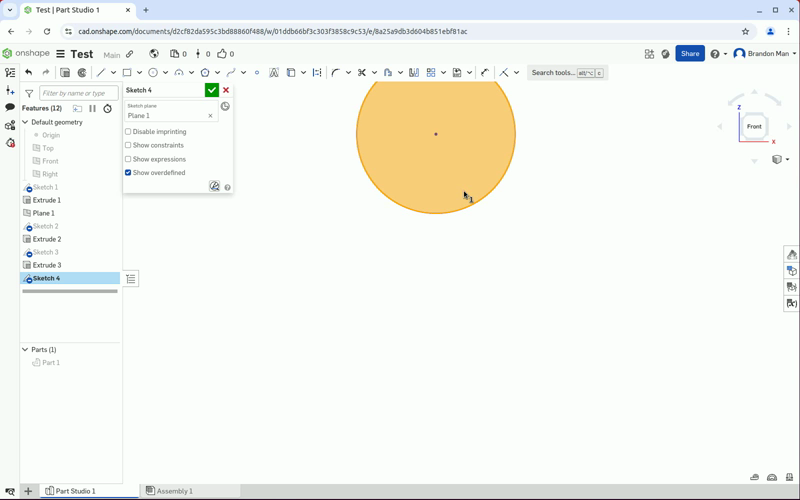
scroll(-6)
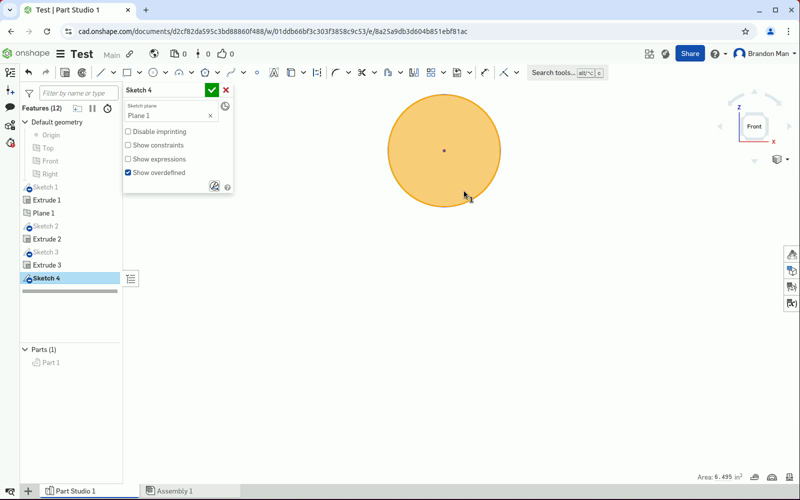
scroll(-6)
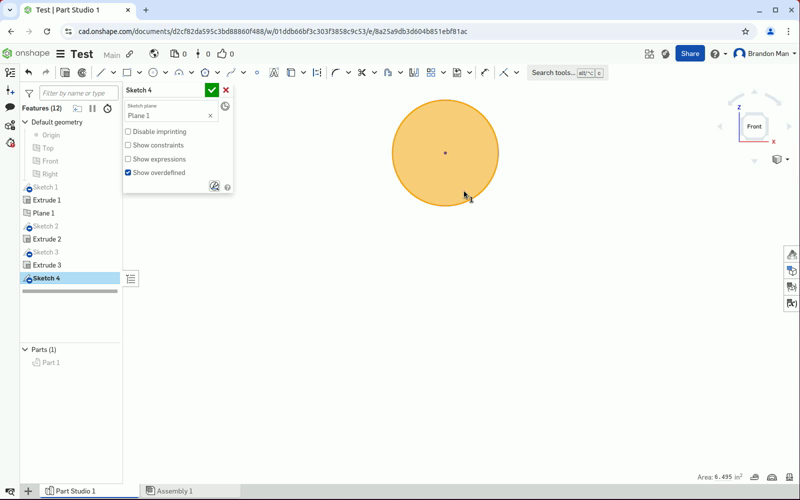
scroll(-6)
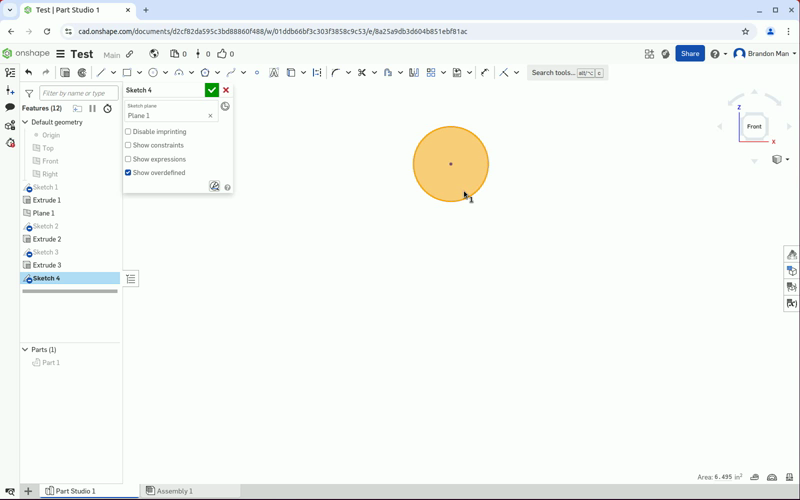
scroll(-6)
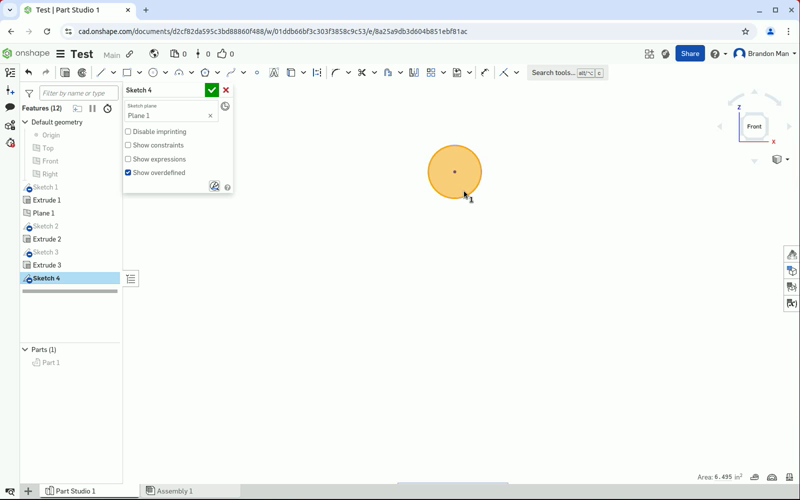
scroll(-6)
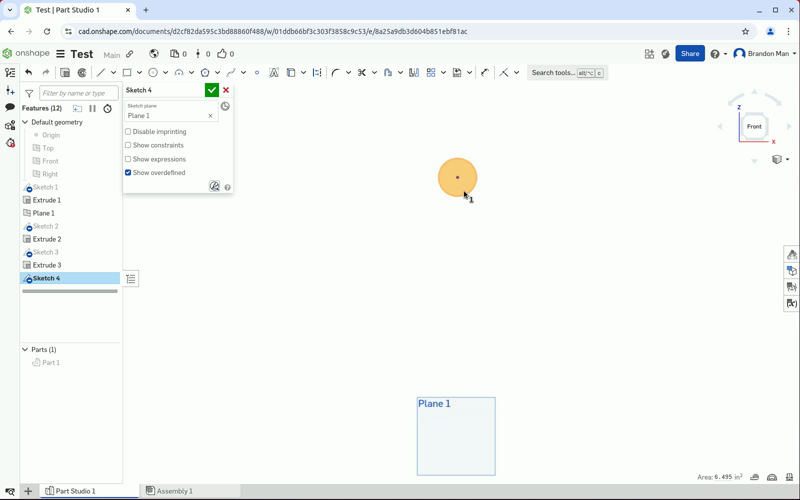
scroll(-6)
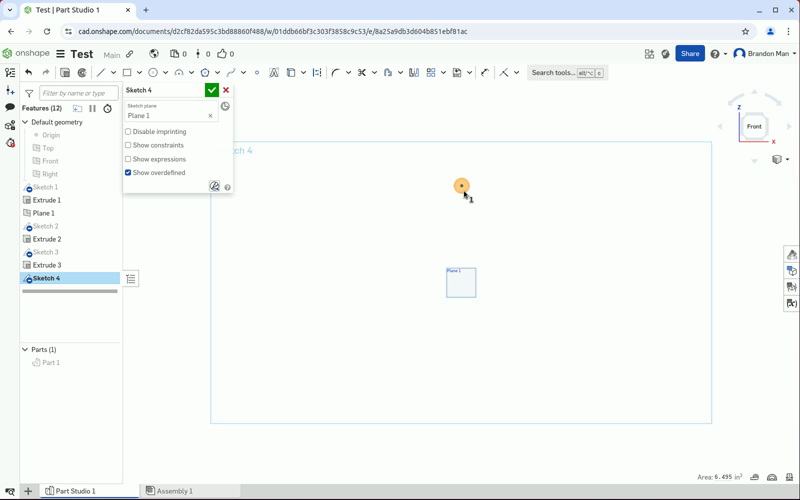
mouse_move(73, 352)
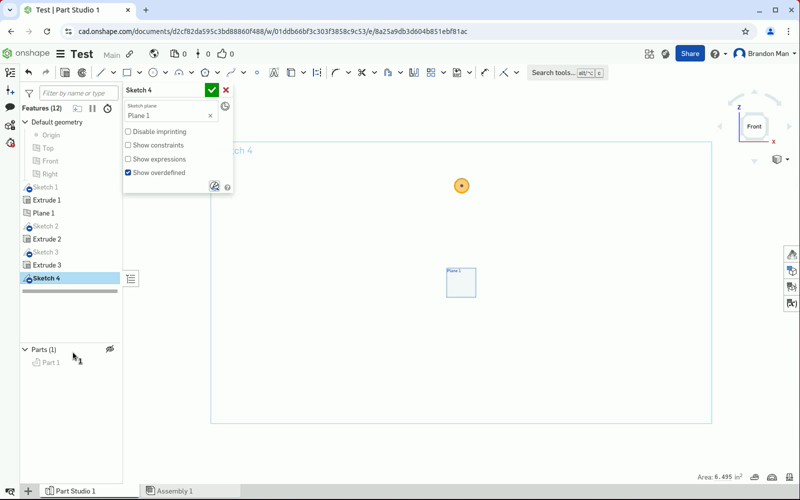
key(shift+y)
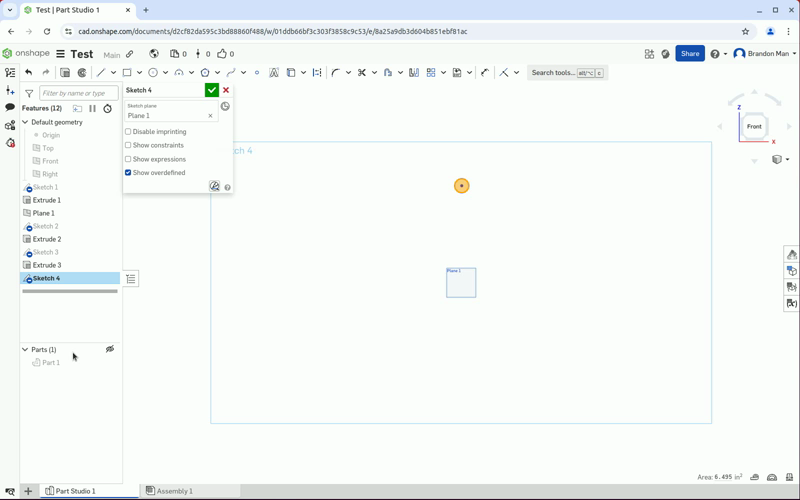
key(shift+e)
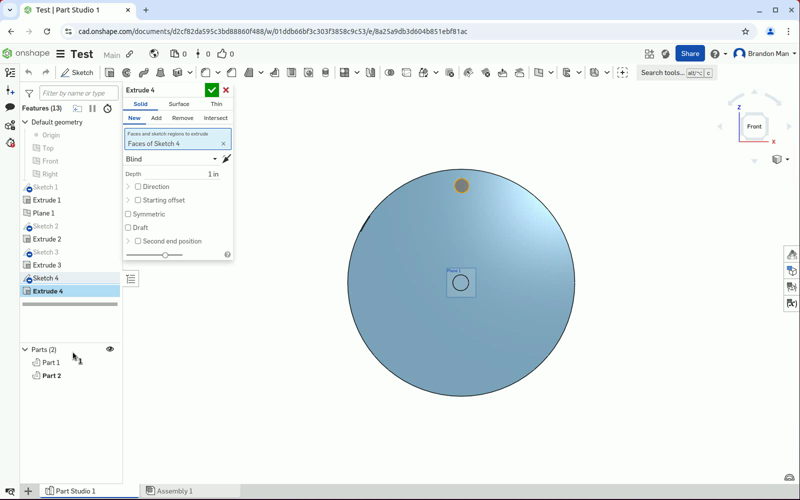
mouse_move(143, 106)
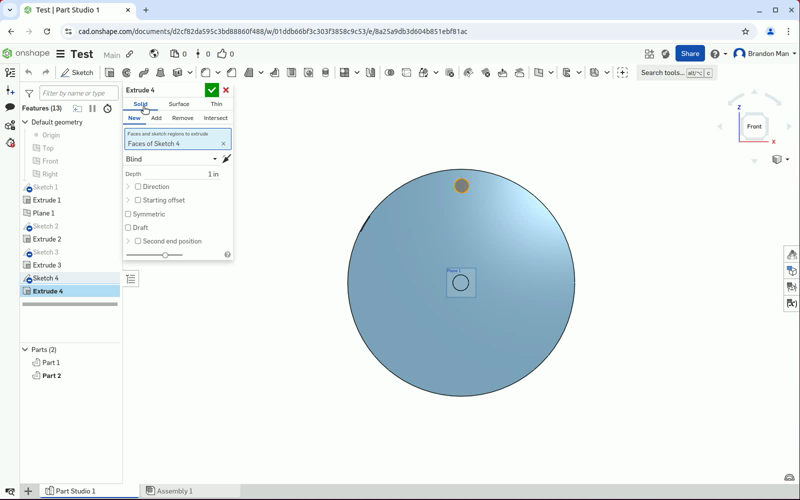
click(143, 106)
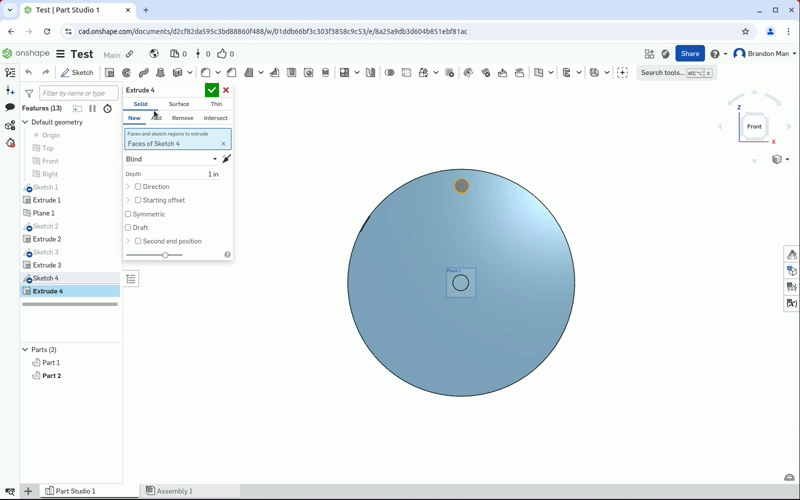
mouse_move(186, 120)
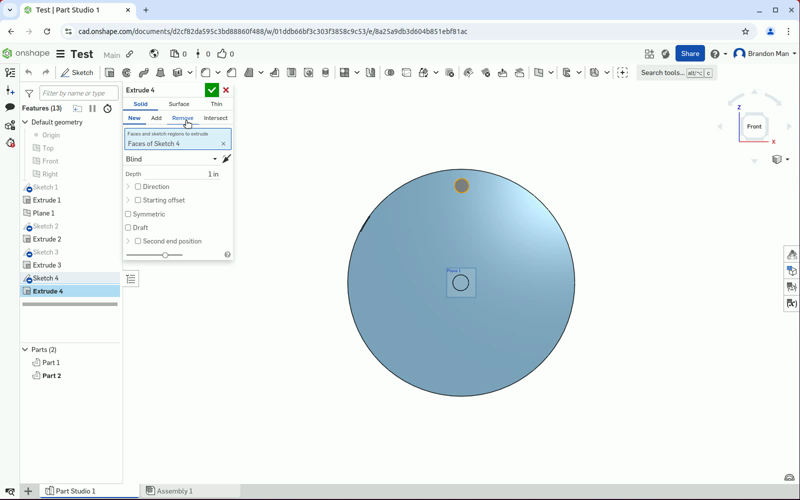
click(186, 120)
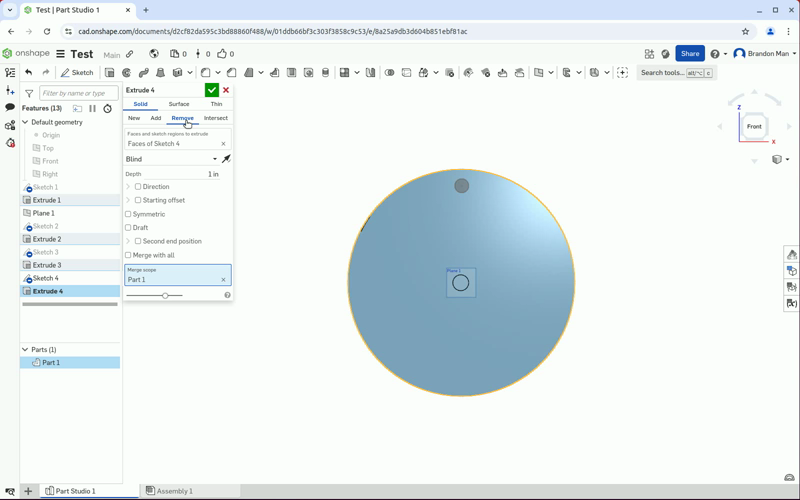
key(tab, 4)
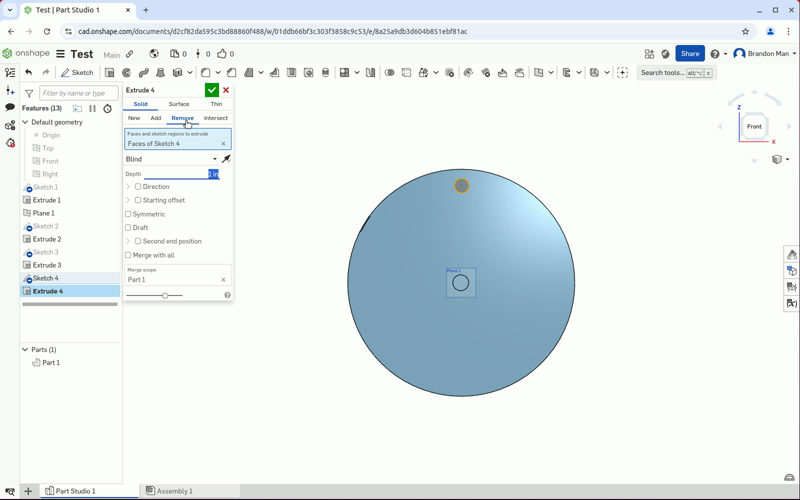
text(5.777)
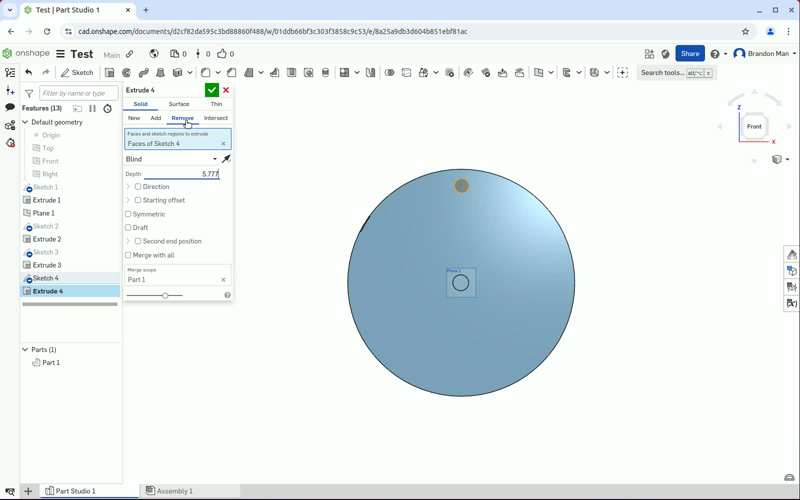
key(tab, 6)
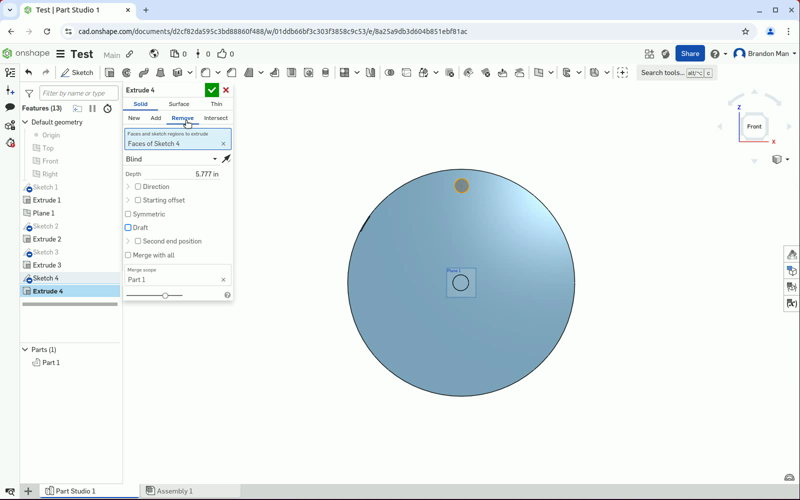
key(space)
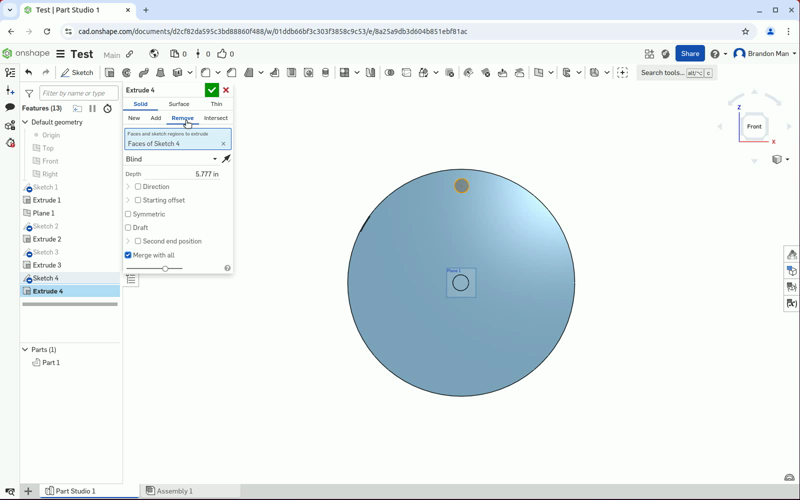
key(enter)
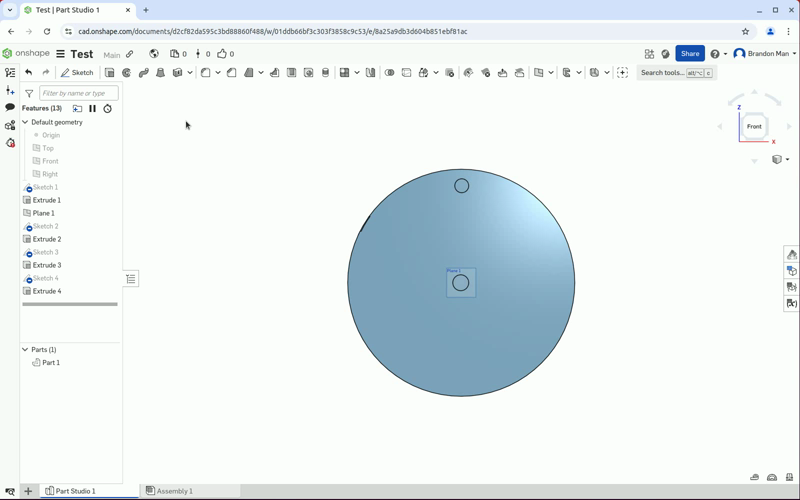
key(shift+h)
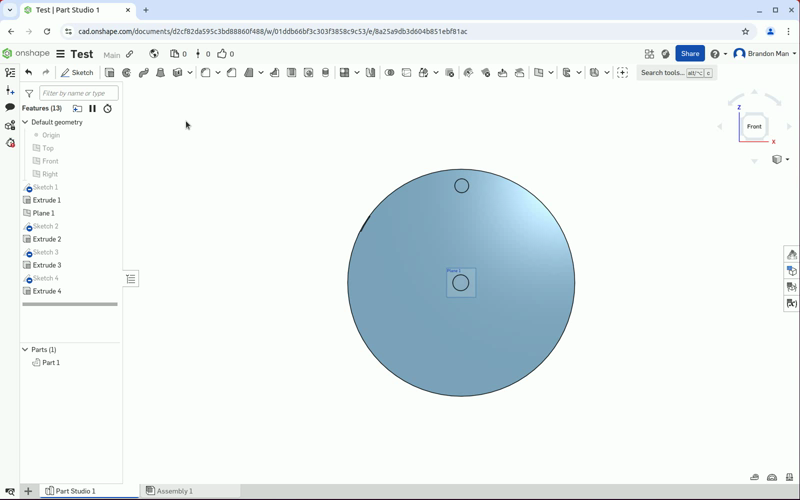
key(shift+h)
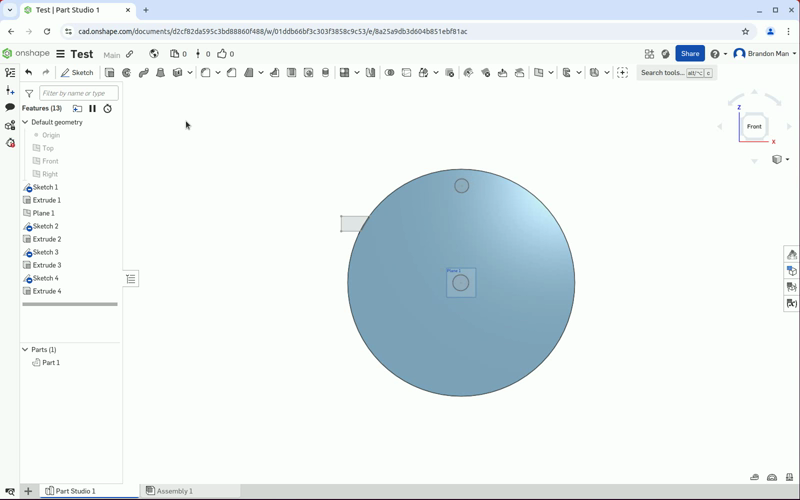
key(shift+7)
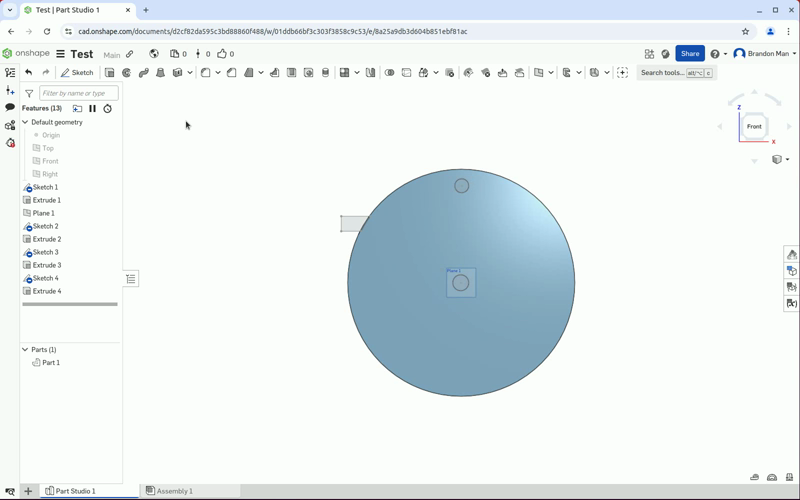
key(left, 2)
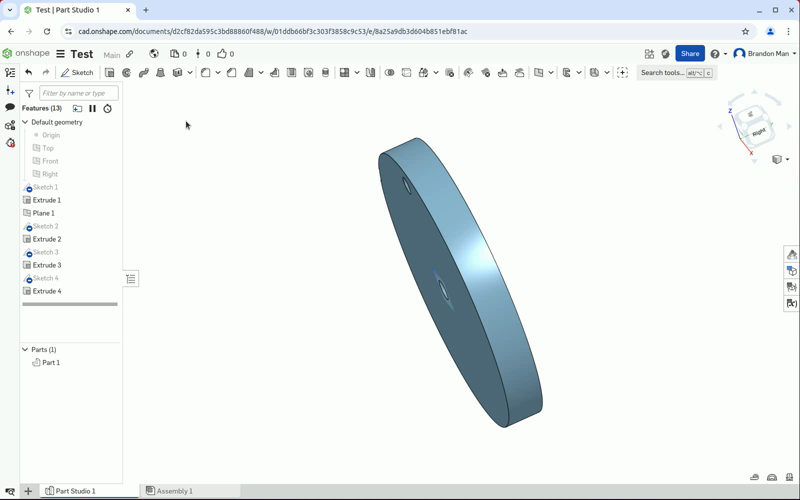
key(down, 2)
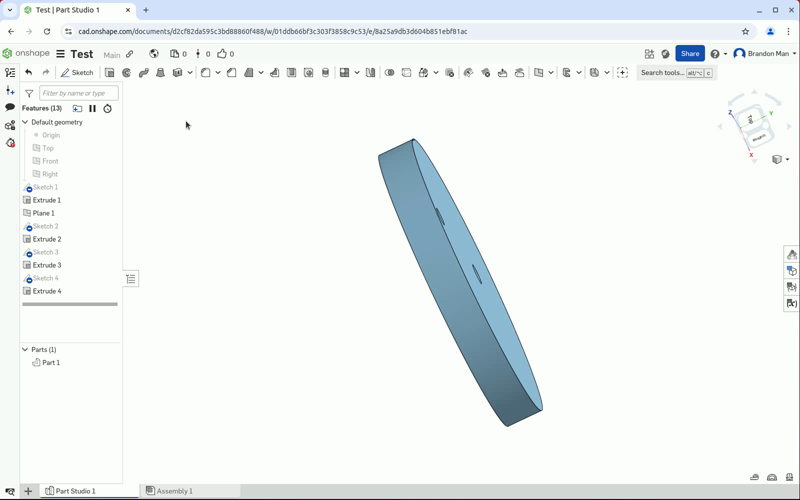
key(up, 2)
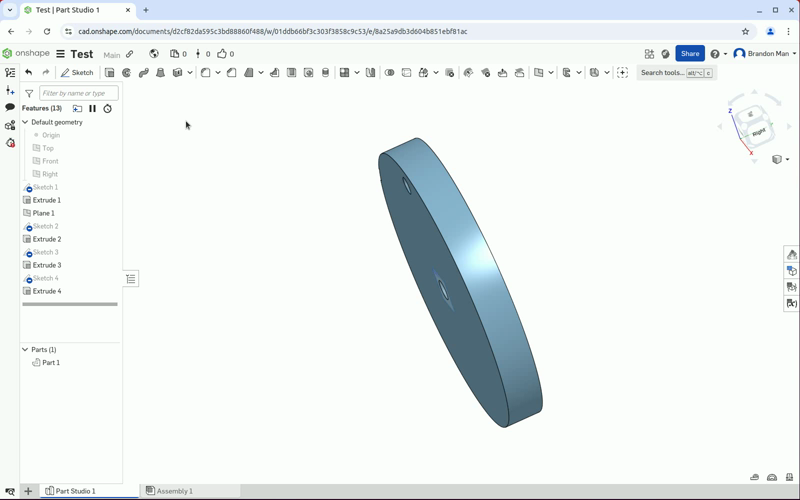
key(right, 2)
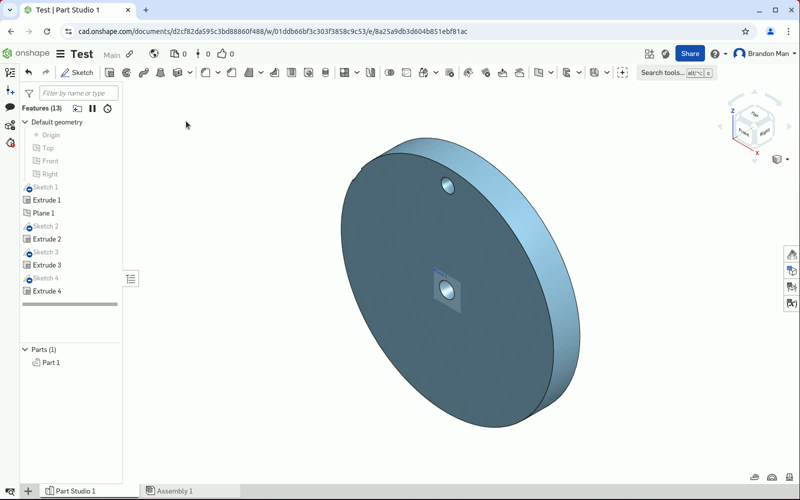
mouse_move(73, 189)
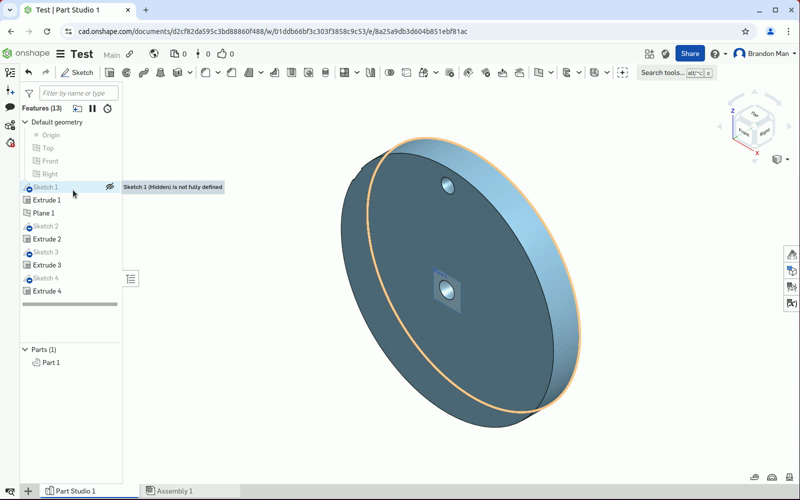
click(73, 189)